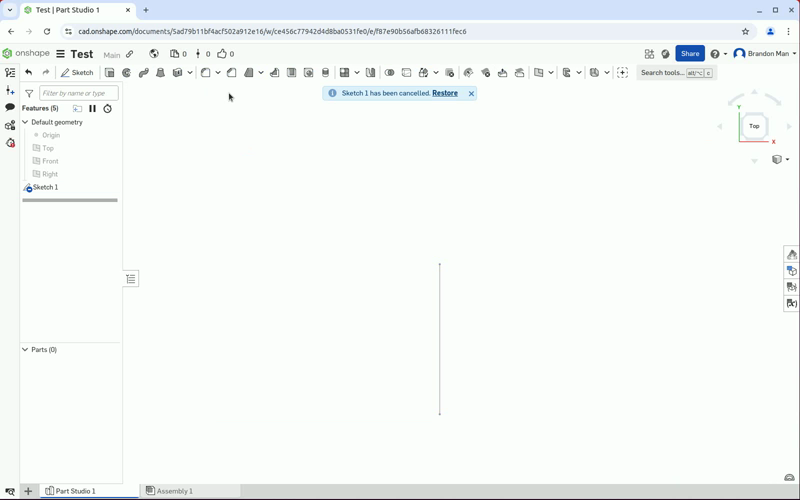
key(shift+h)
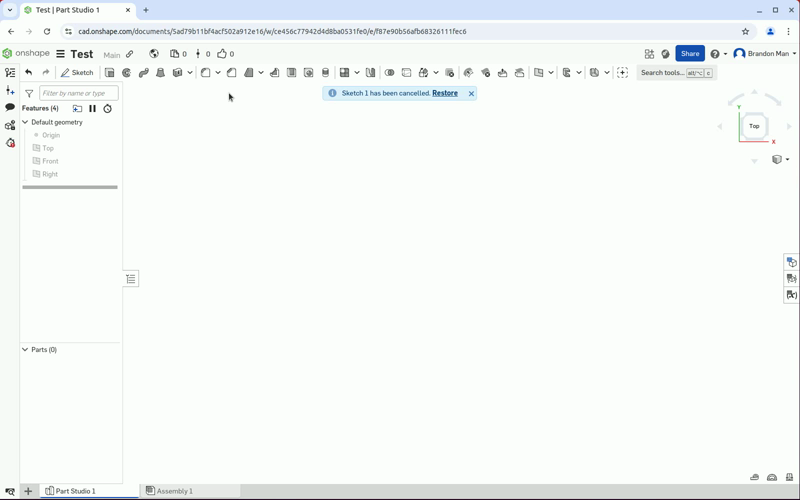
mouse_move(73, 352)
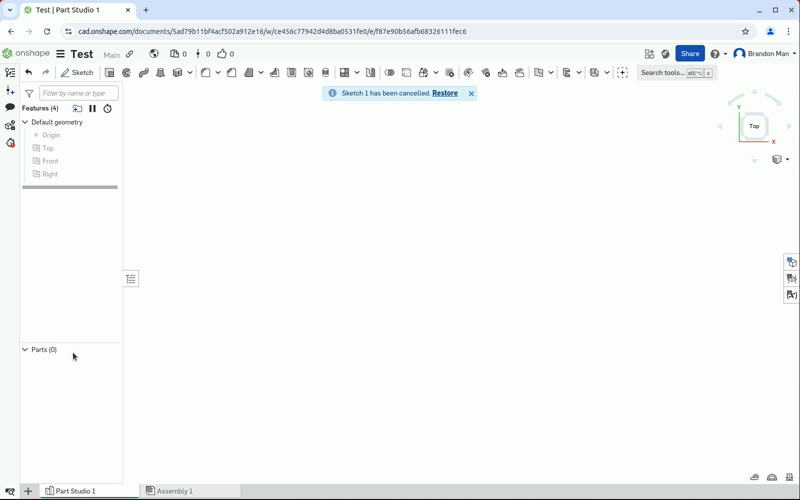
key(y)
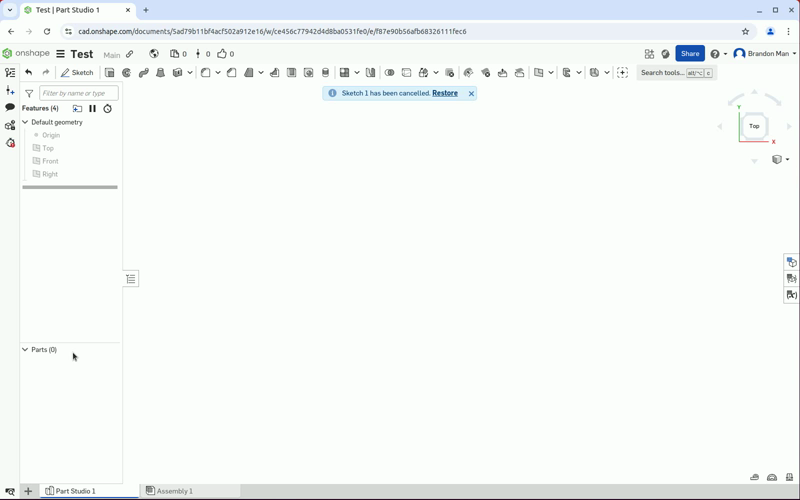
key(shift+p)
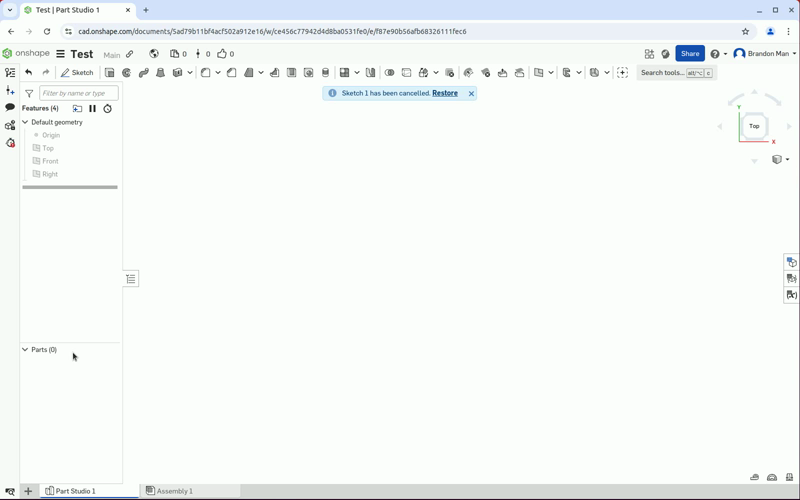
key(space)
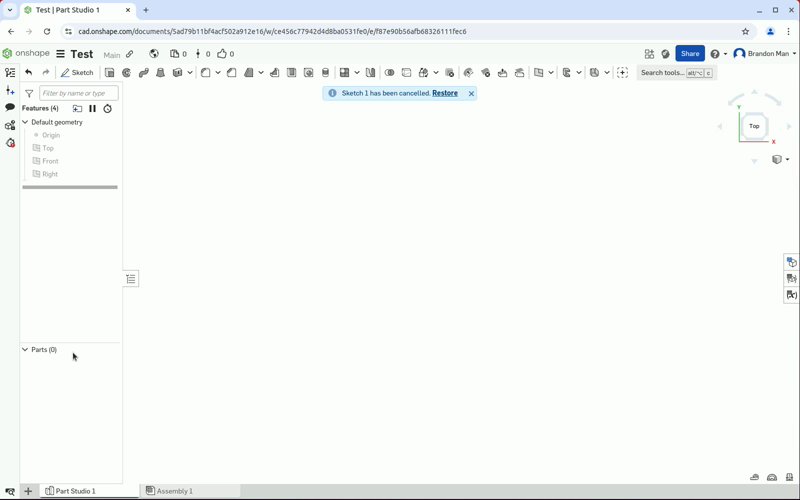
key_down(shift)
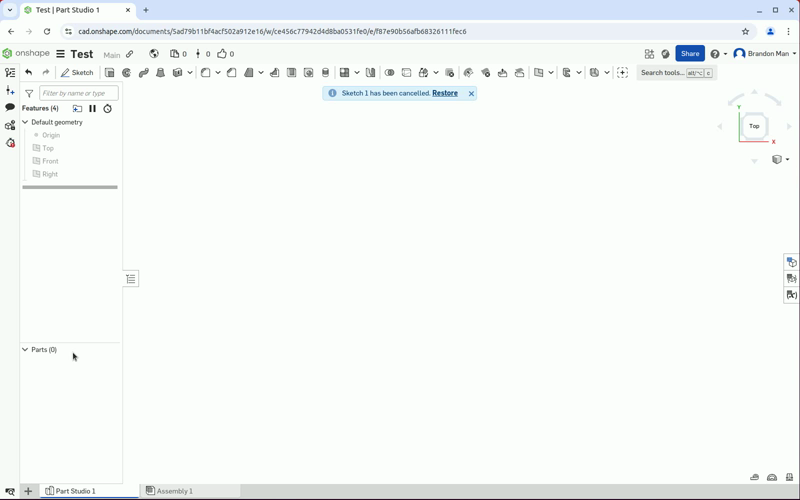
key(up)
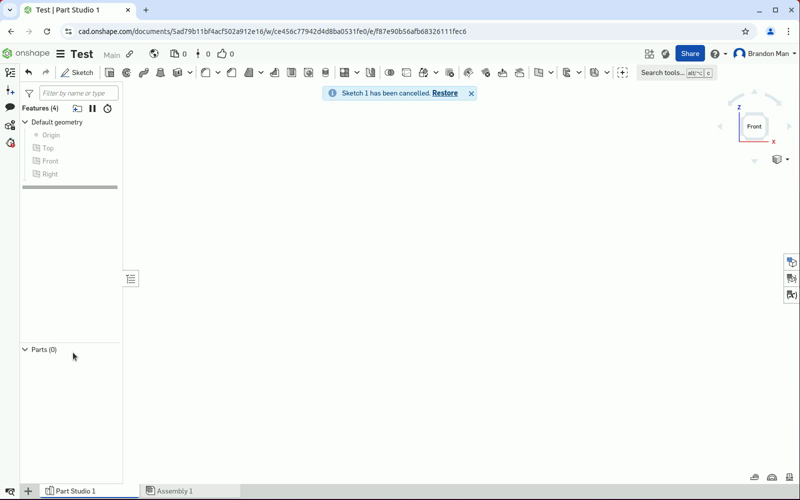
key_up(shift)
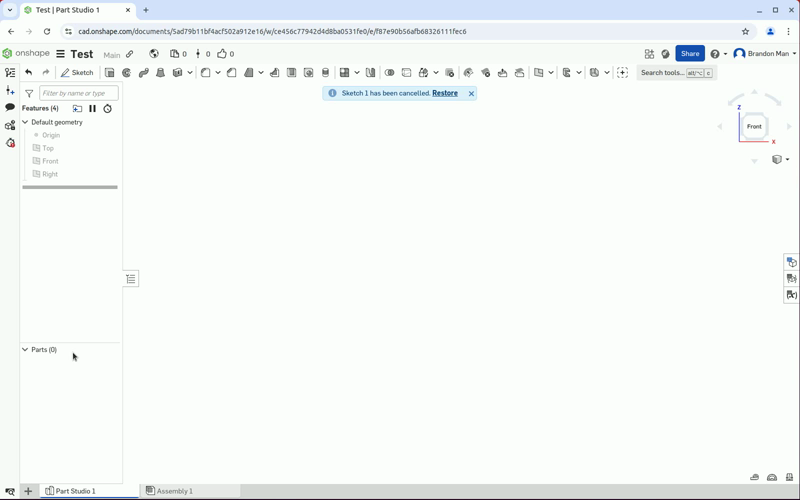
mouse_move(73, 352)
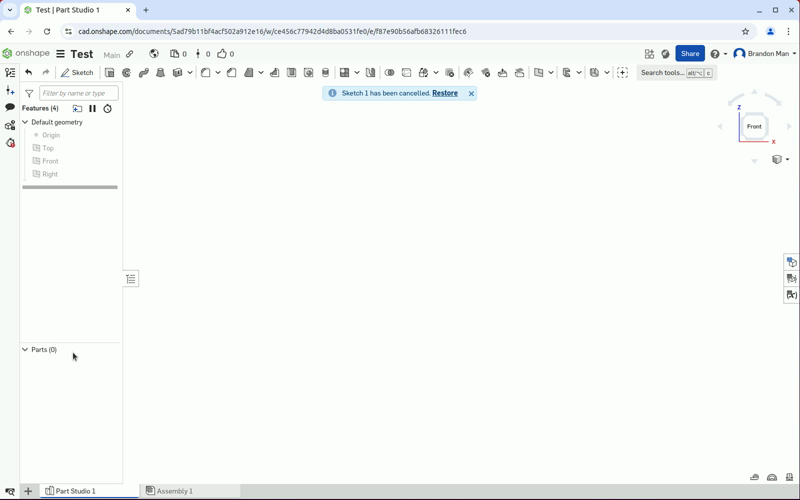
key(shift+y)
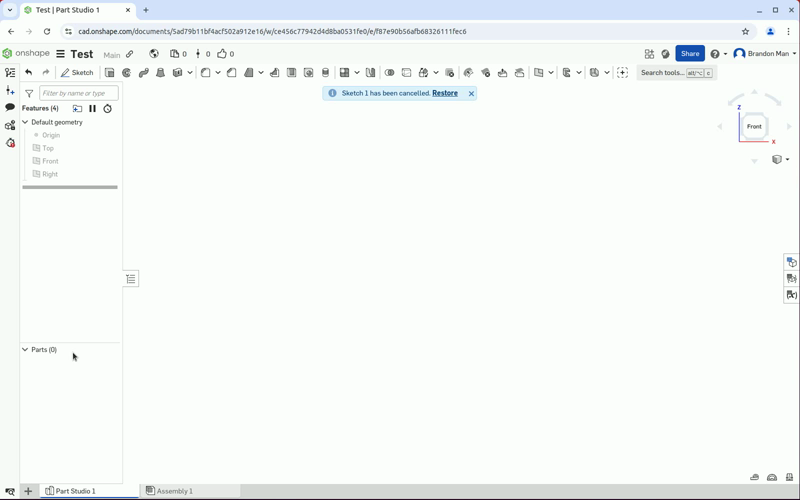
key(shift+s)
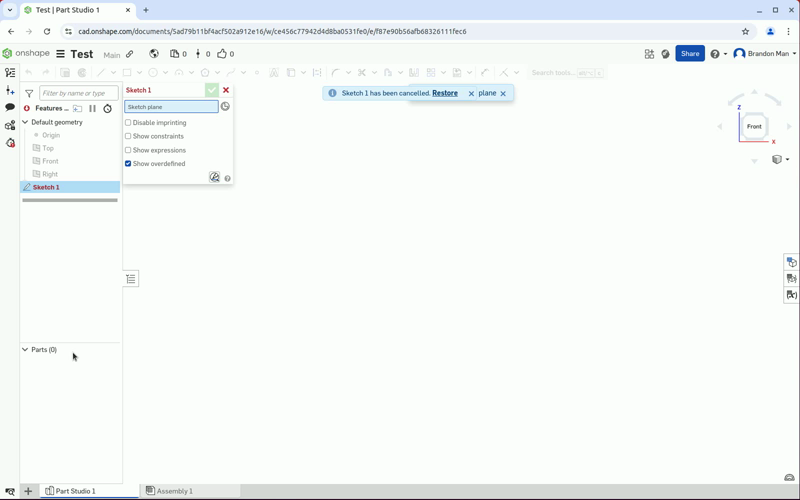
mouse_move(73, 163)
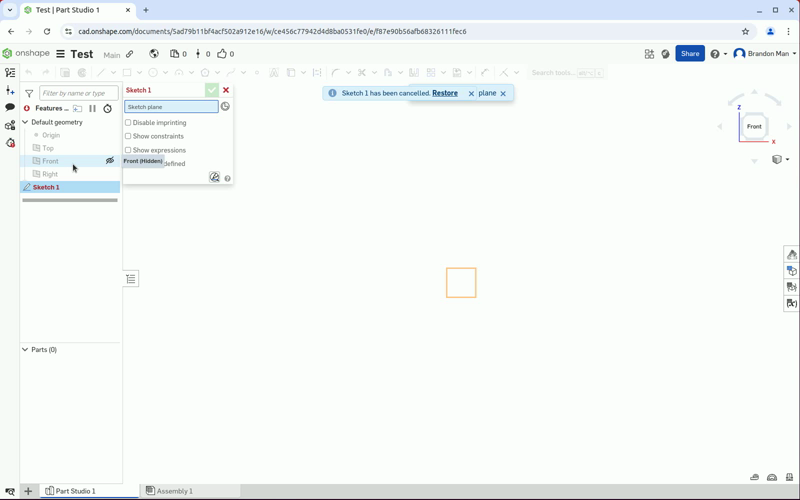
click(73, 163)
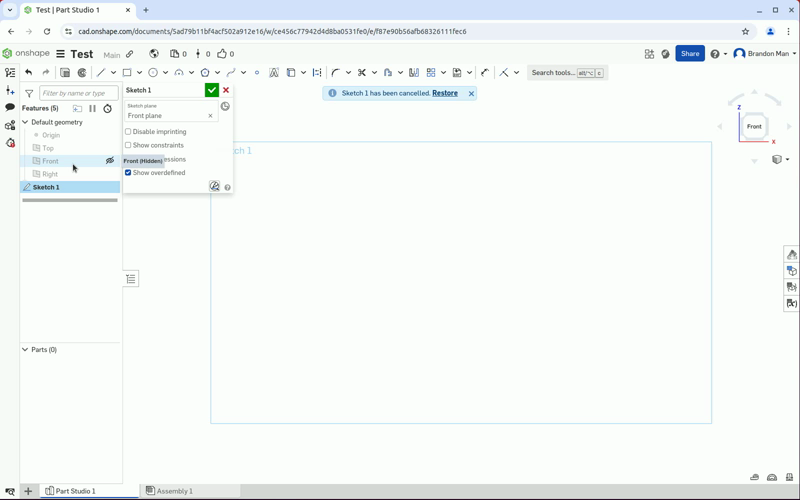
mouse_move(73, 352)
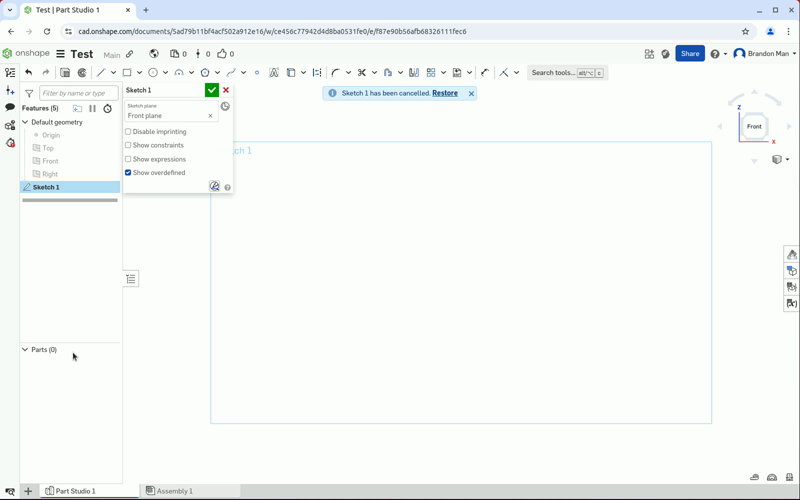
key(y)
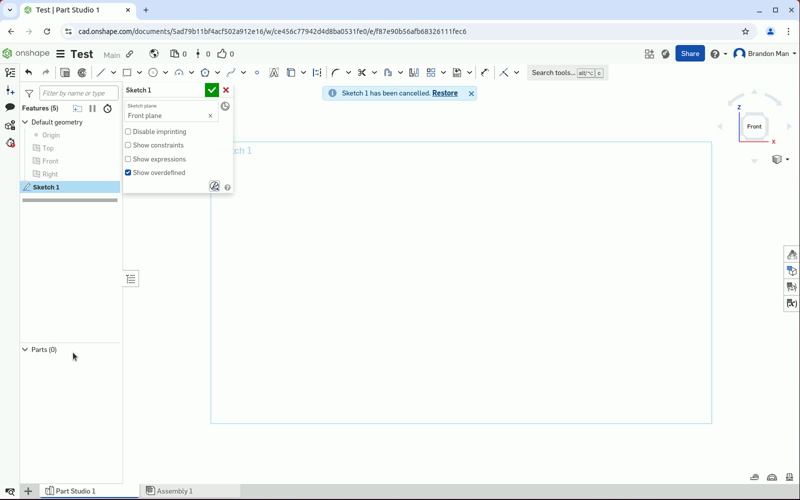
key(l)
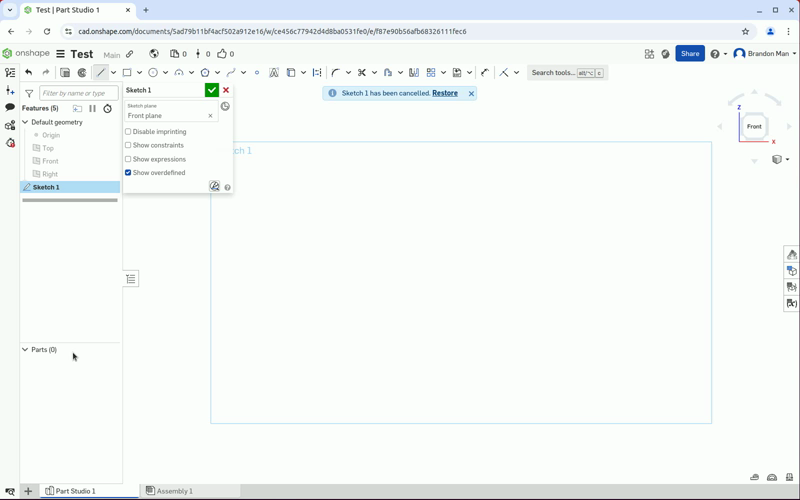
key_down(shift)
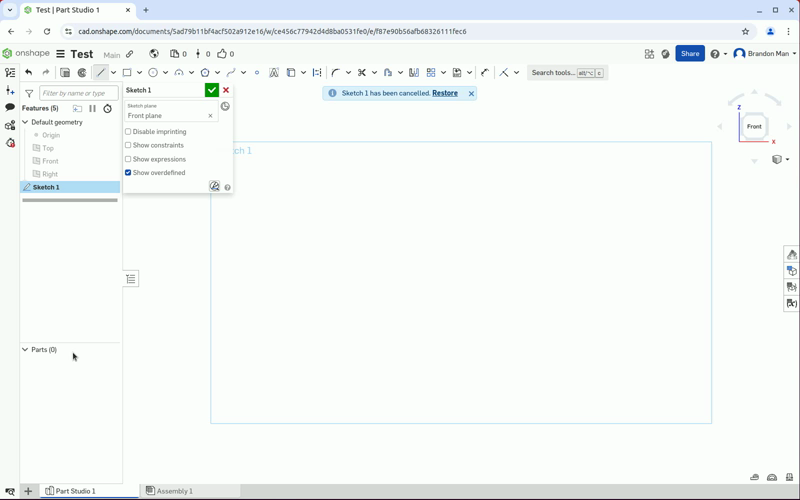
mouse_move(404, 343)
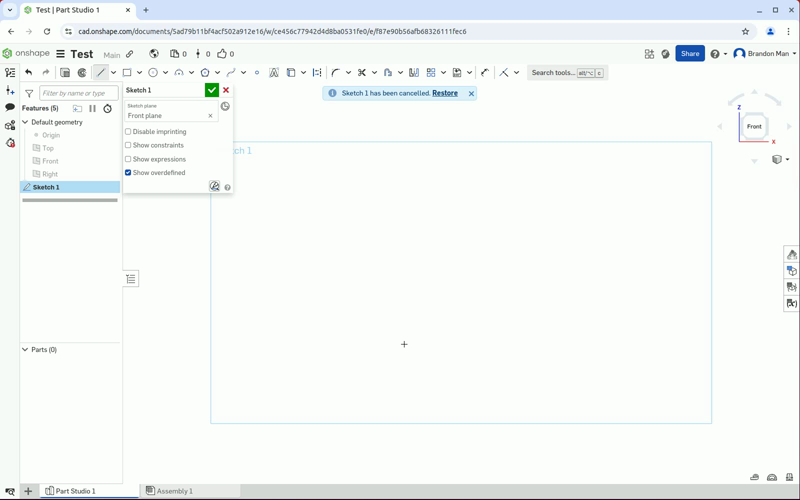
click(404, 343)
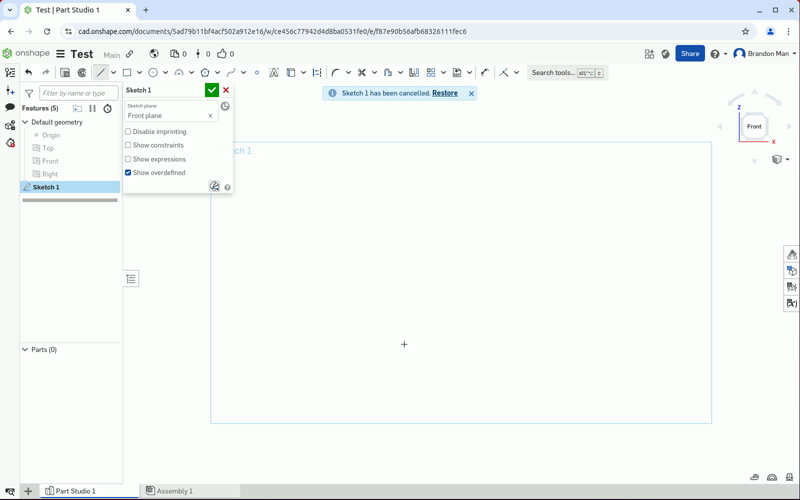
key_up(shift)
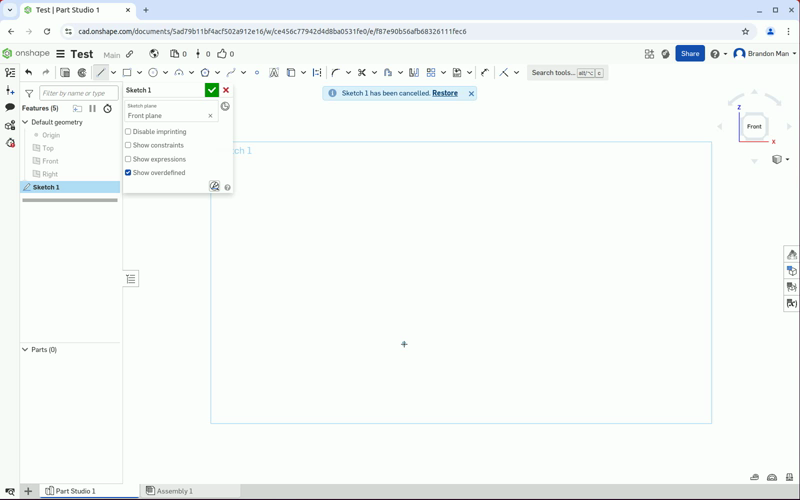
key_down(shift)
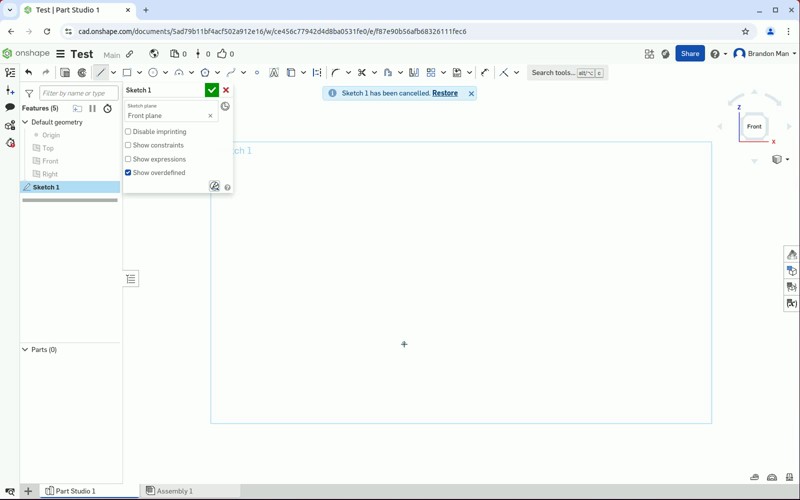
mouse_move(516, 343)
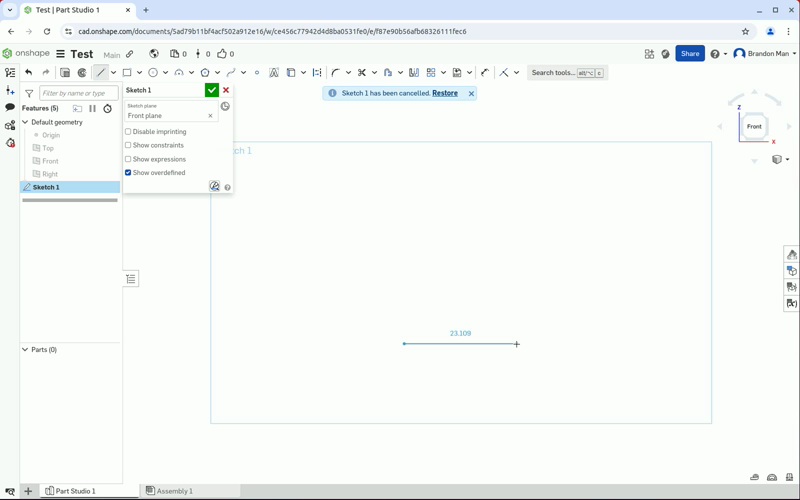
click(516, 343)
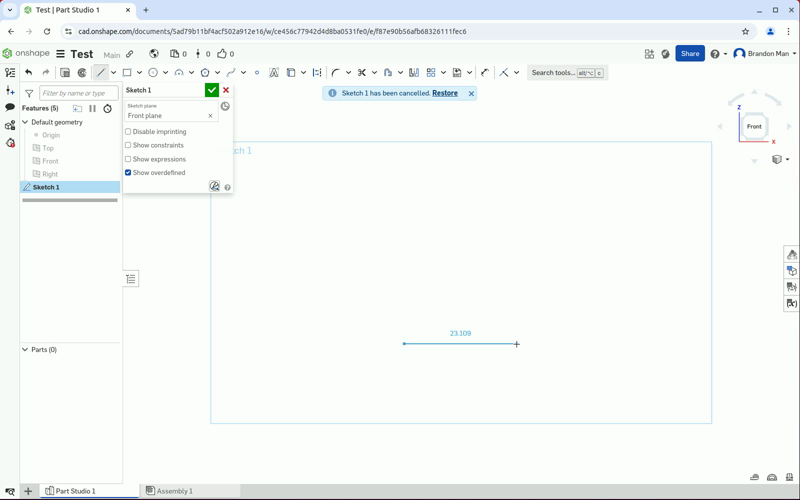
key_up(shift)
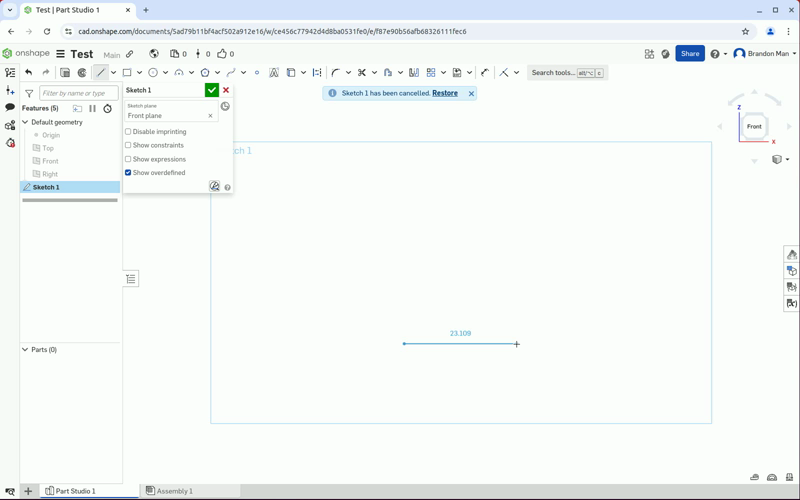
key_down(shift)
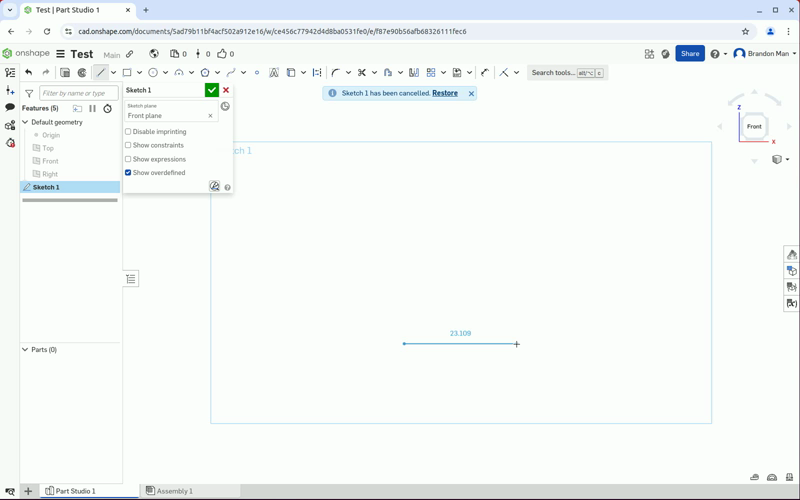
mouse_move(516, 226)
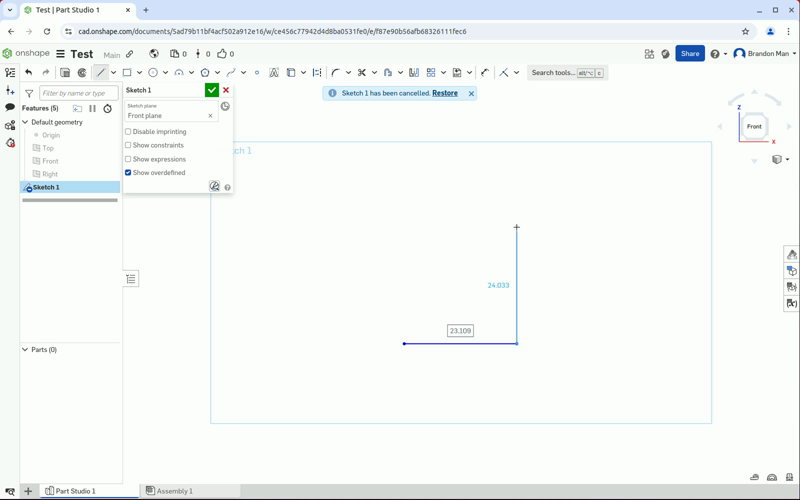
click(516, 226)
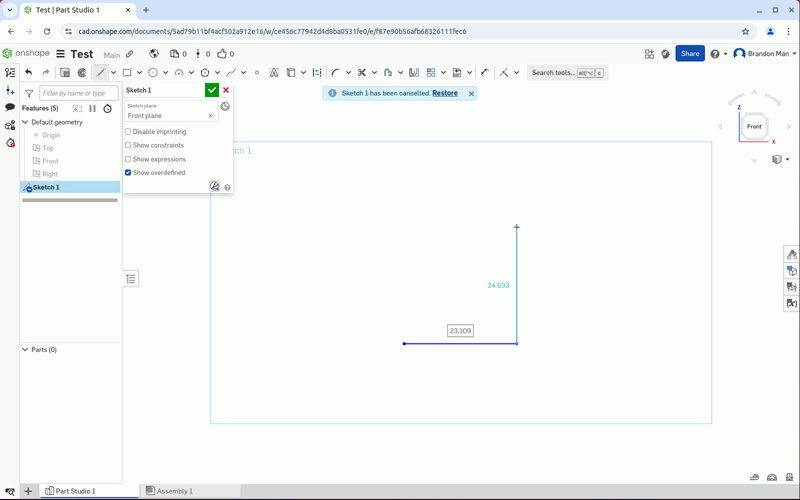
key_up(shift)
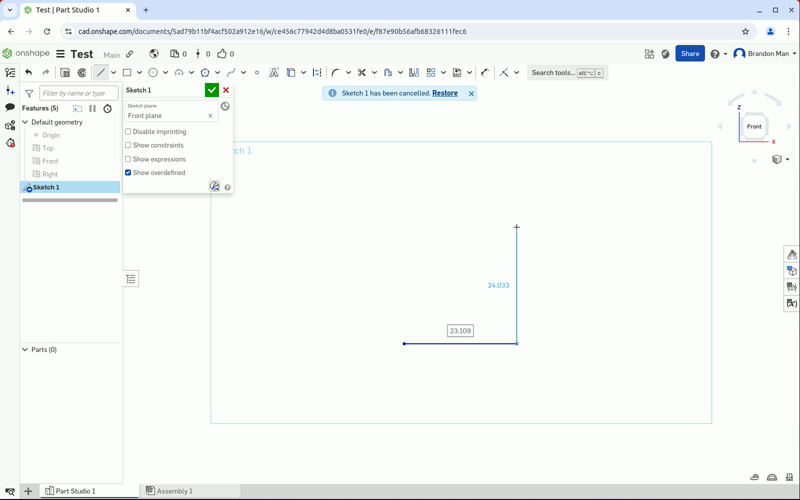
key_down(shift)
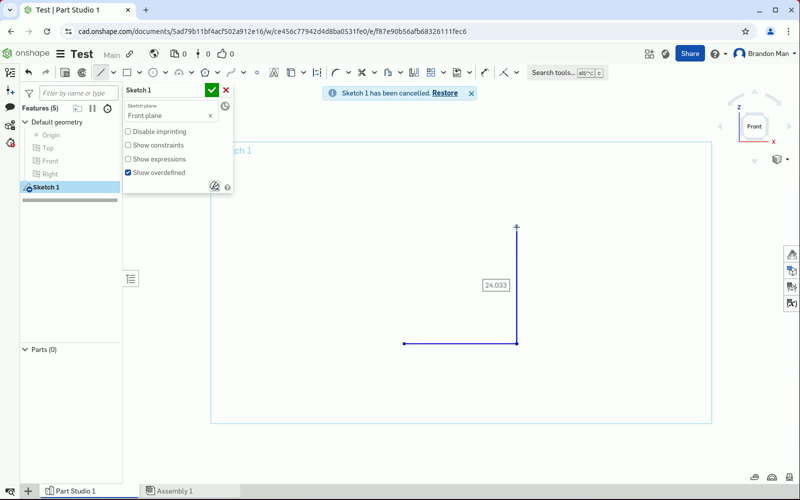
mouse_move(404, 226)
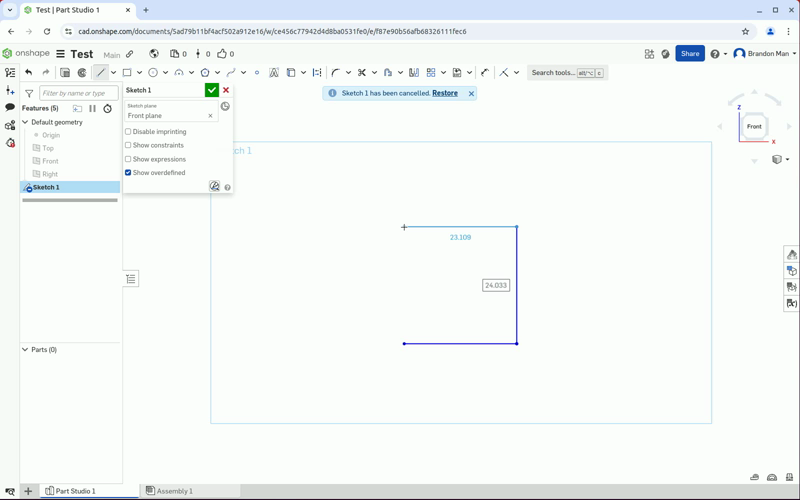
click(404, 226)
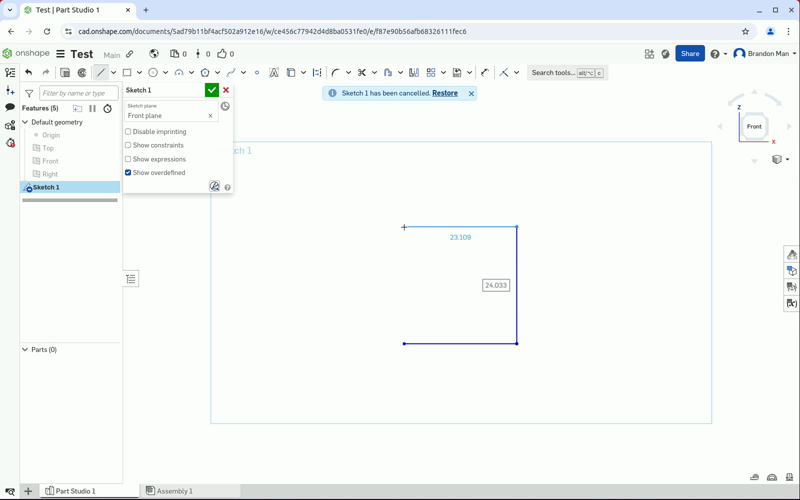
key_up(shift)
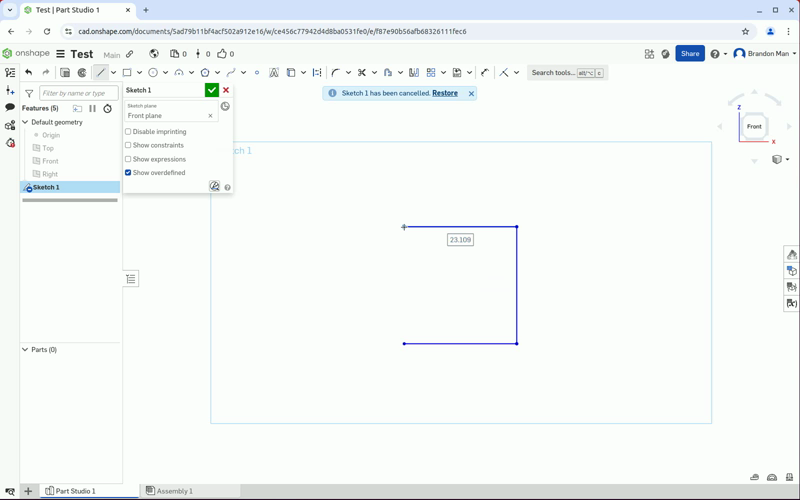
key_down(shift)
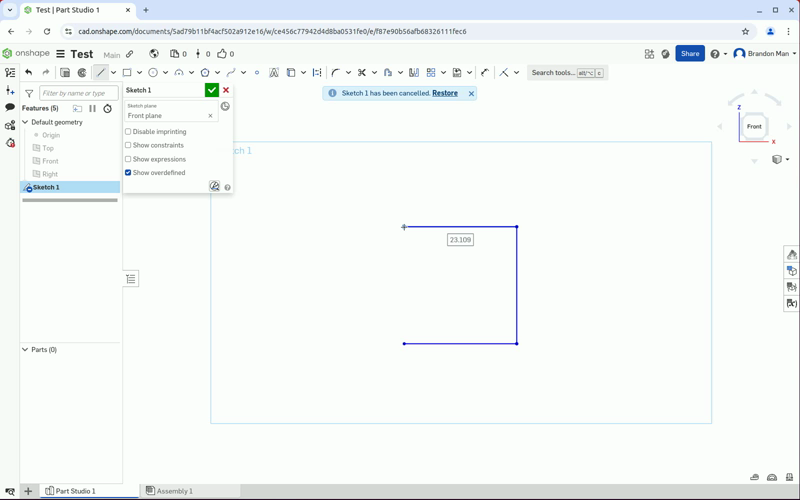
mouse_move(404, 343)
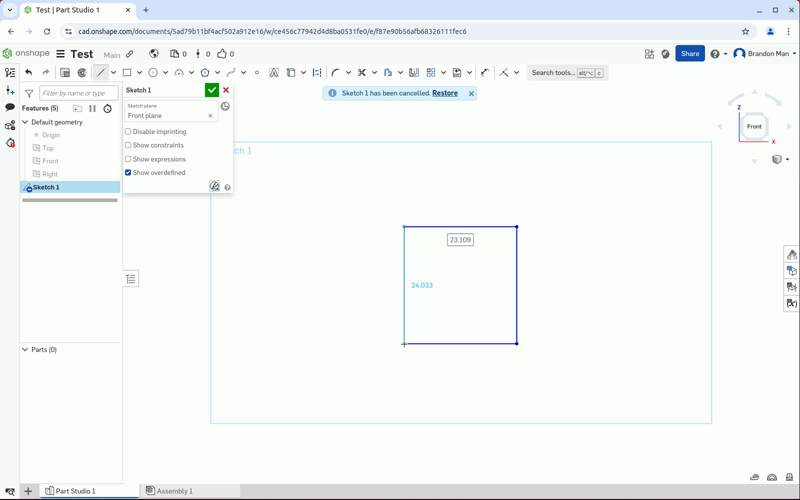
key_up(shift)
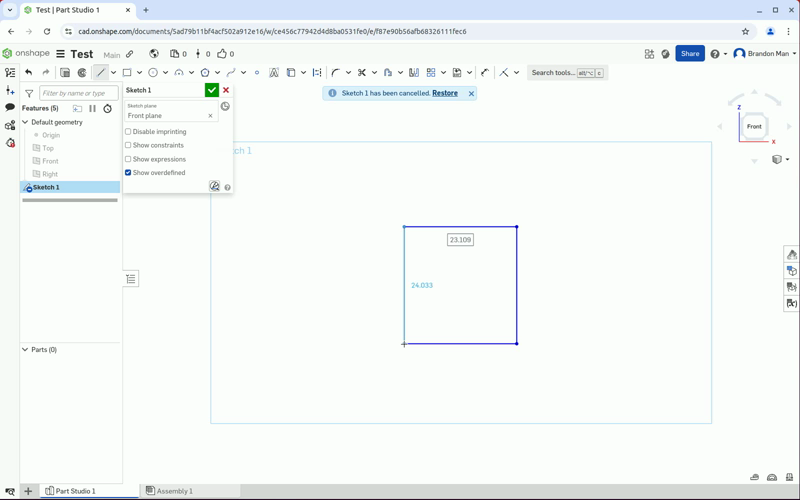
click(404, 343)
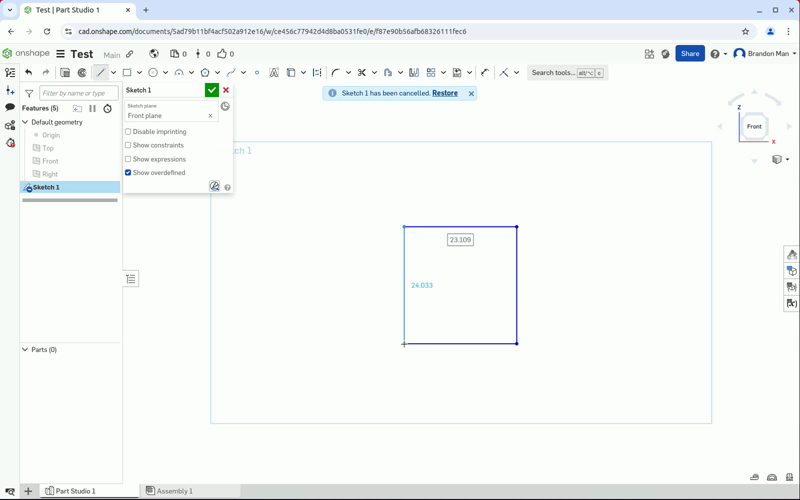
key(esc)
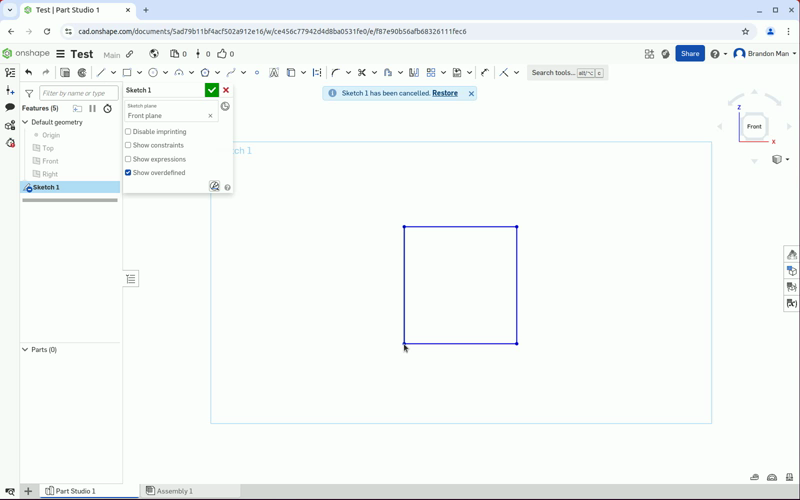
mouse_move(463, 327)
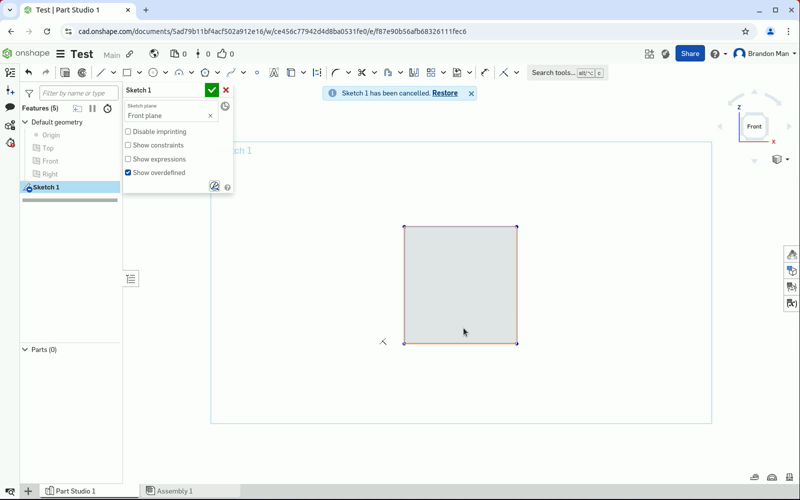
click(463, 327)
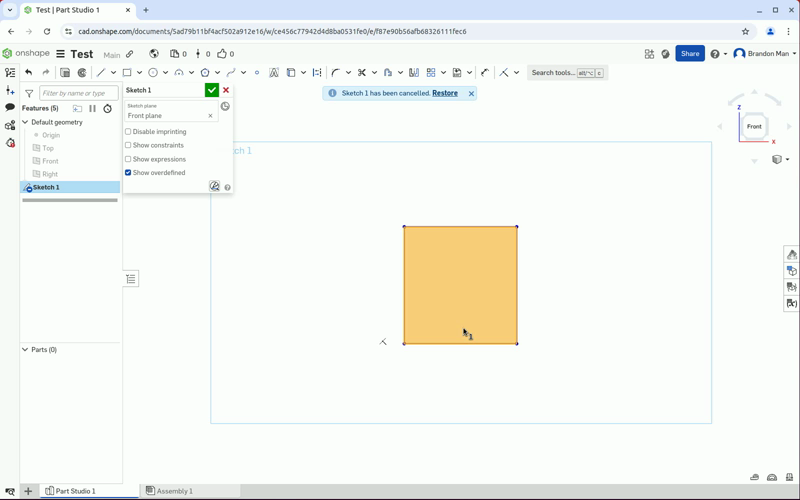
mouse_move(73, 352)
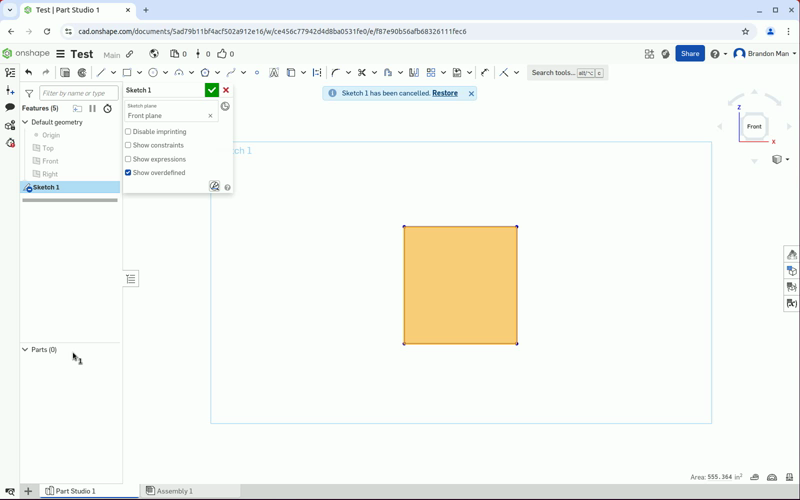
key(shift+y)
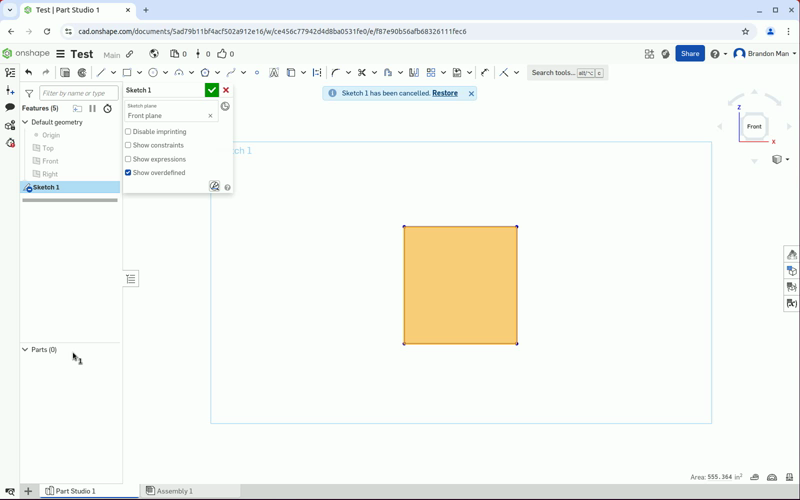
key(shift+e)
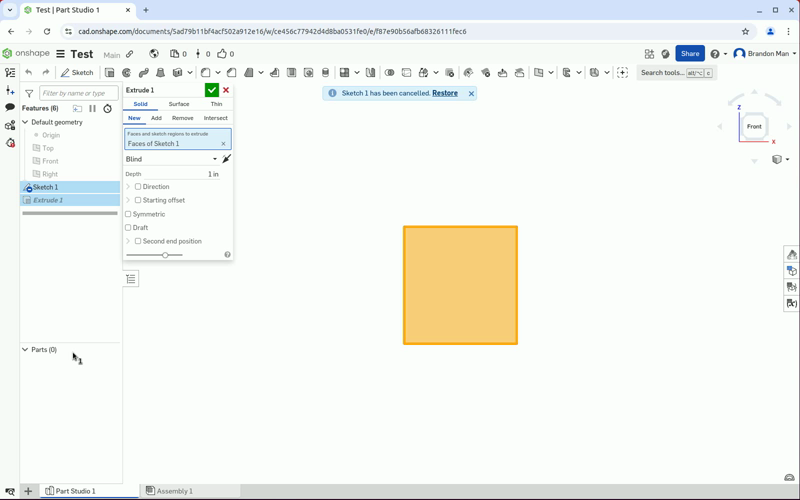
mouse_move(143, 106)
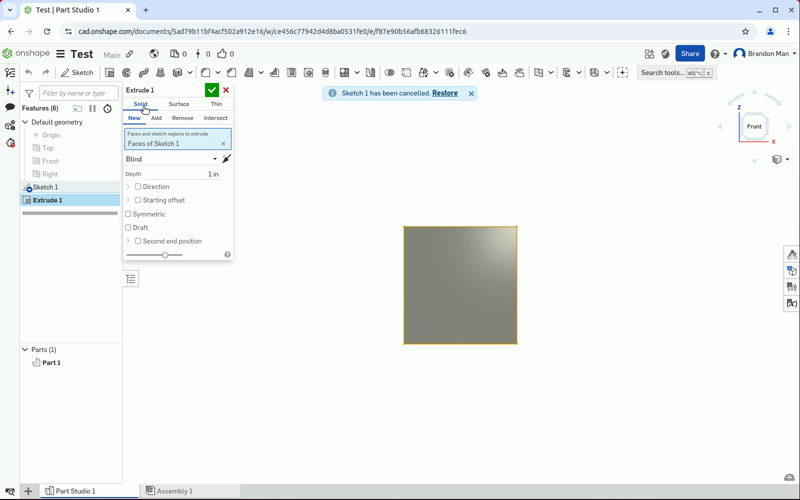
click(143, 106)
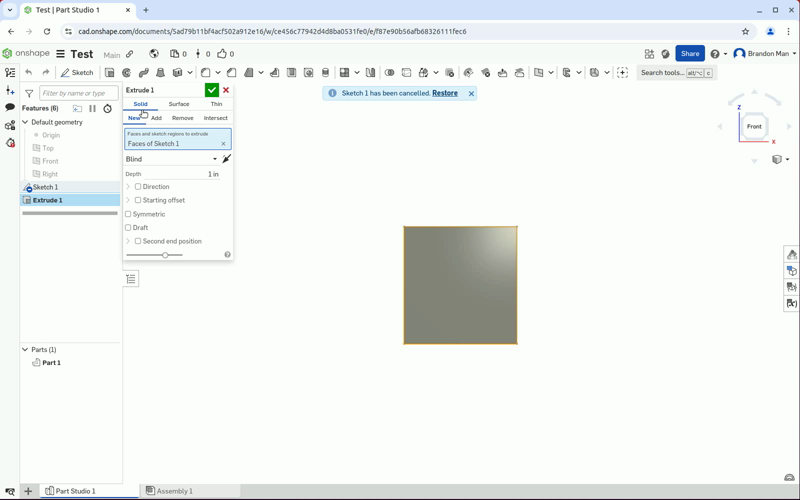
mouse_move(137, 120)
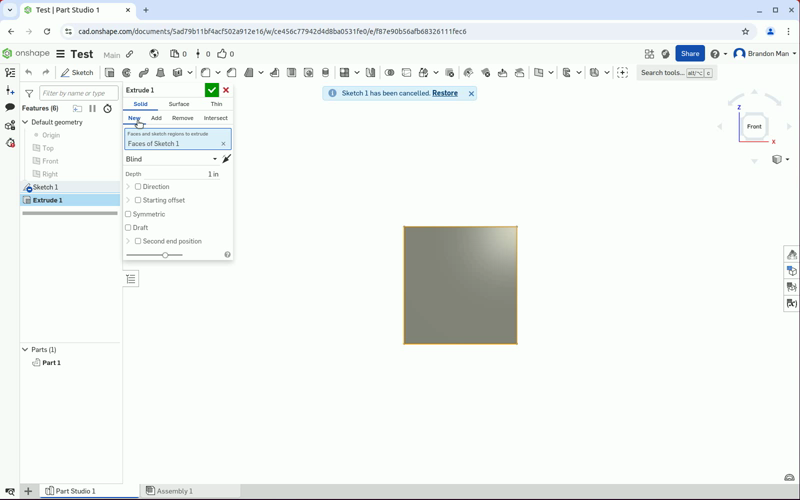
click(137, 120)
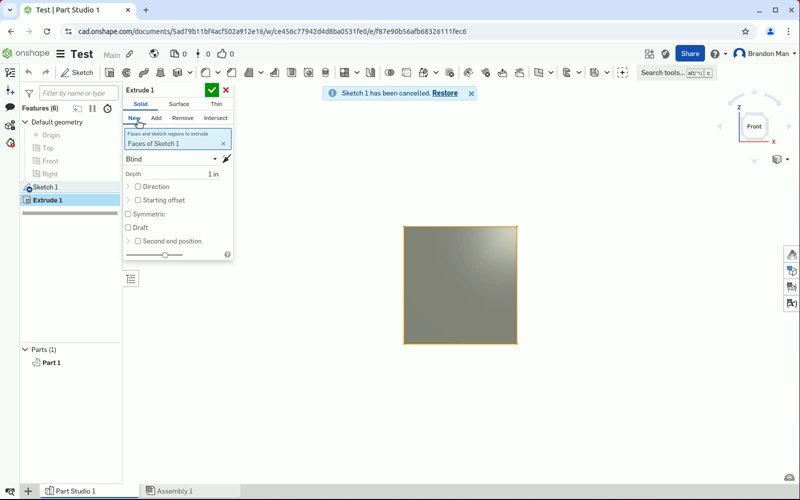
key(tab, 4)
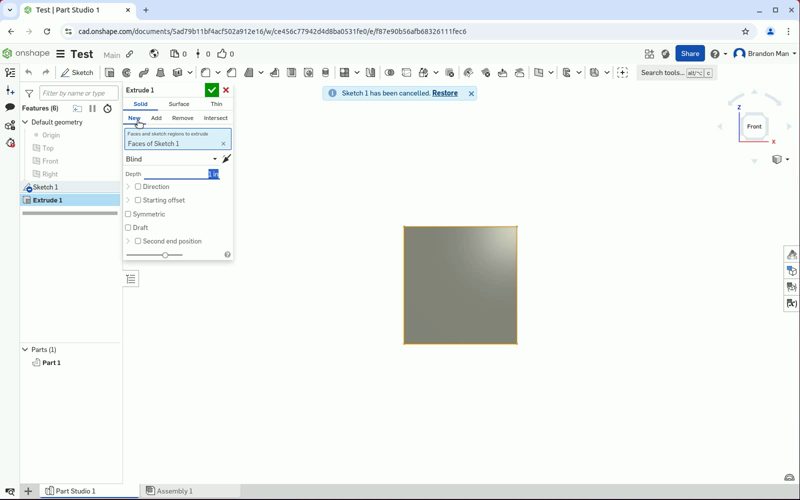
text(23.108)
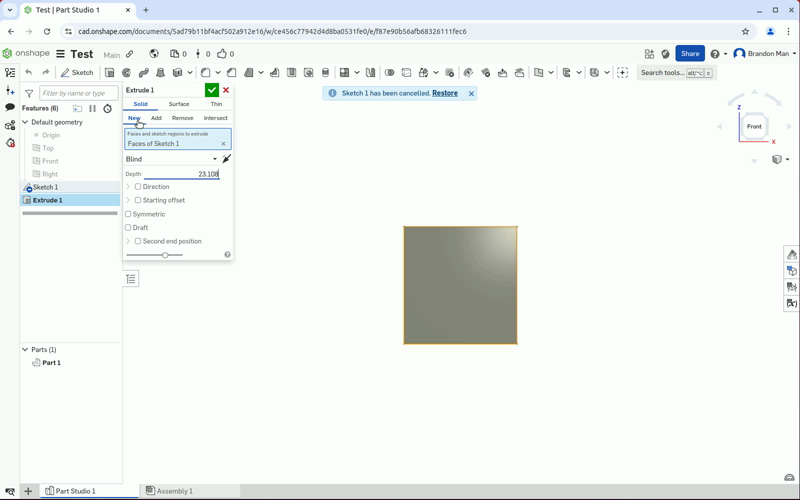
key(enter)
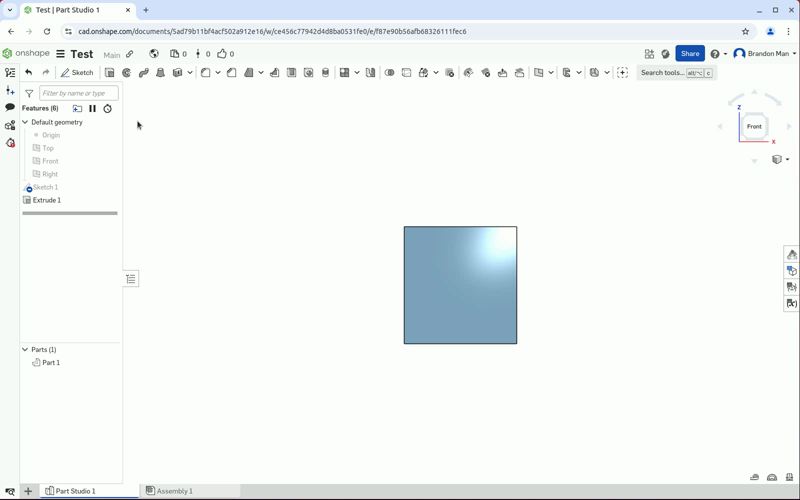
key(shift+h)
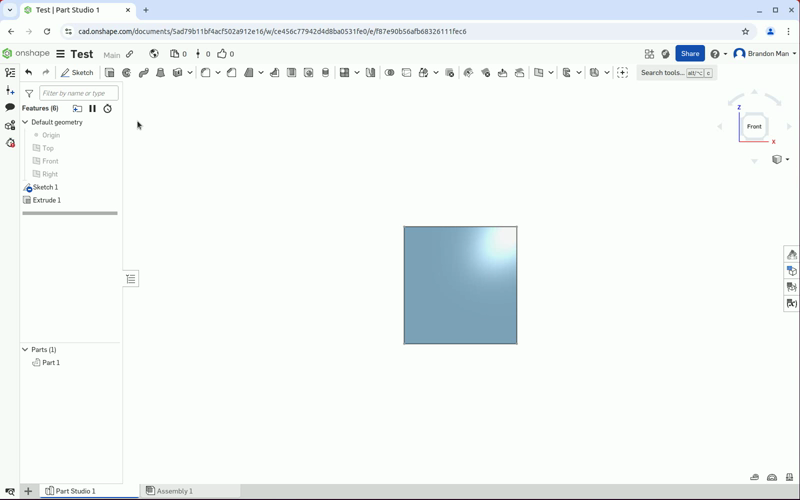
key(shift+h)
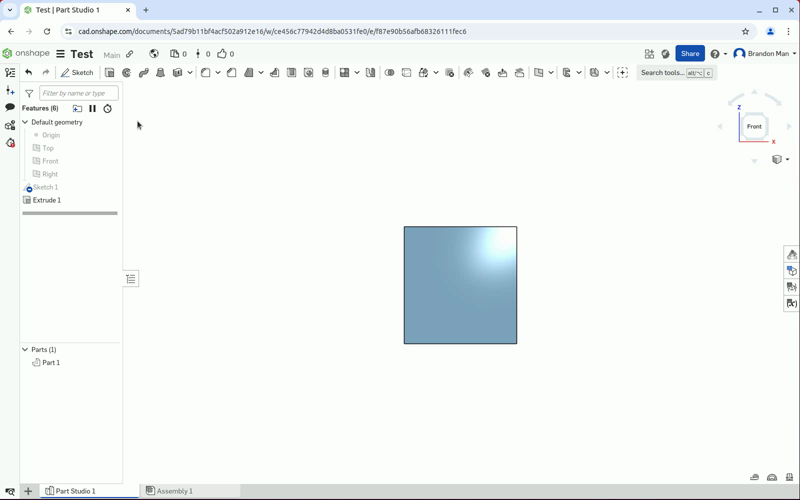
mouse_move(73, 189)
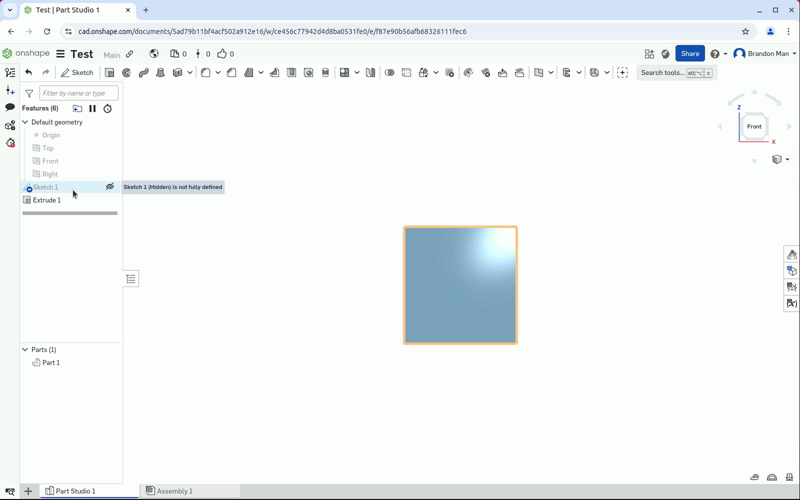
click(73, 189)
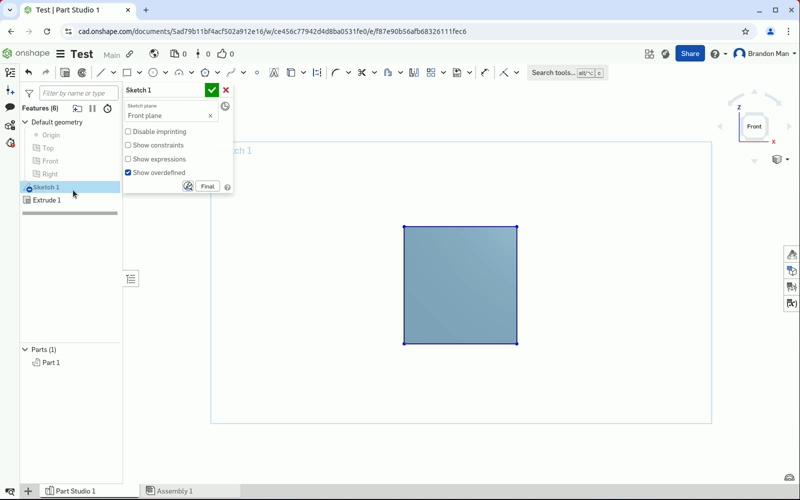
mouse_move(229, 92)
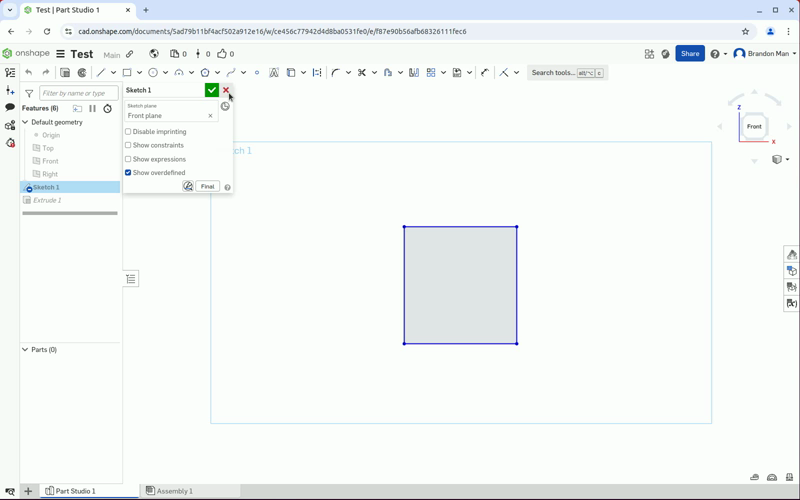
click(229, 92)
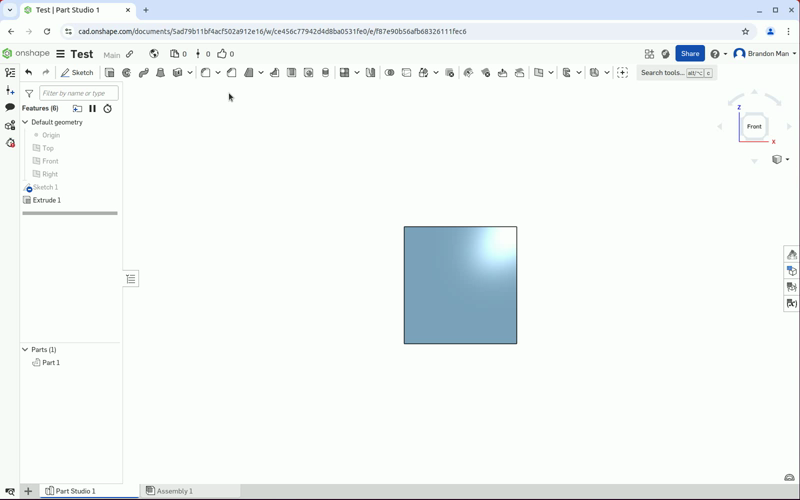
mouse_move(73, 352)
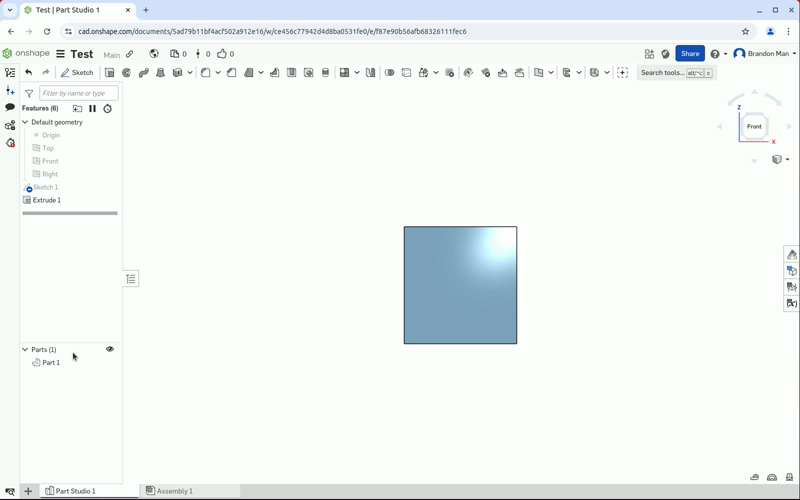
key(y)
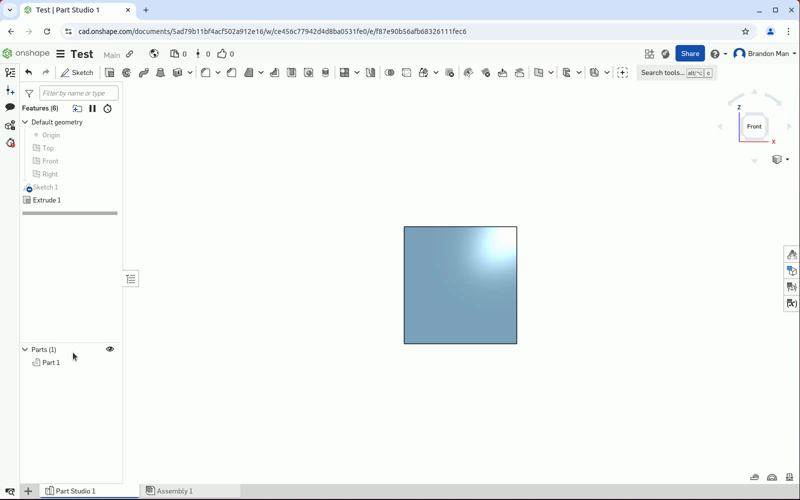
key(shift+p)
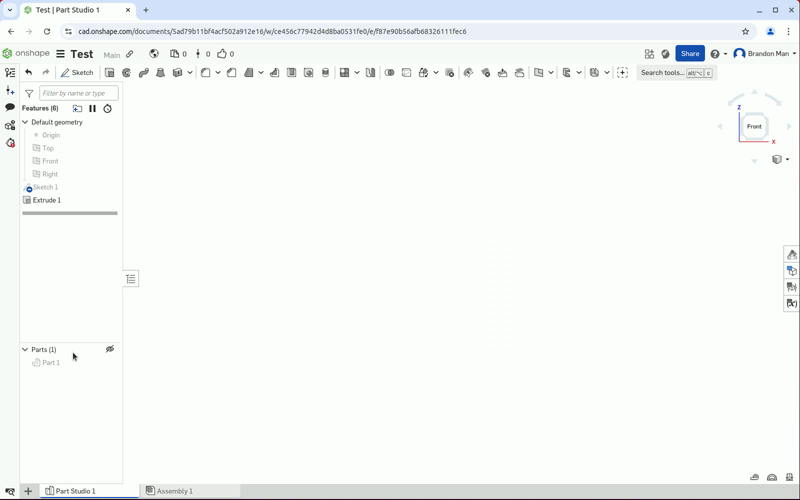
key(space)
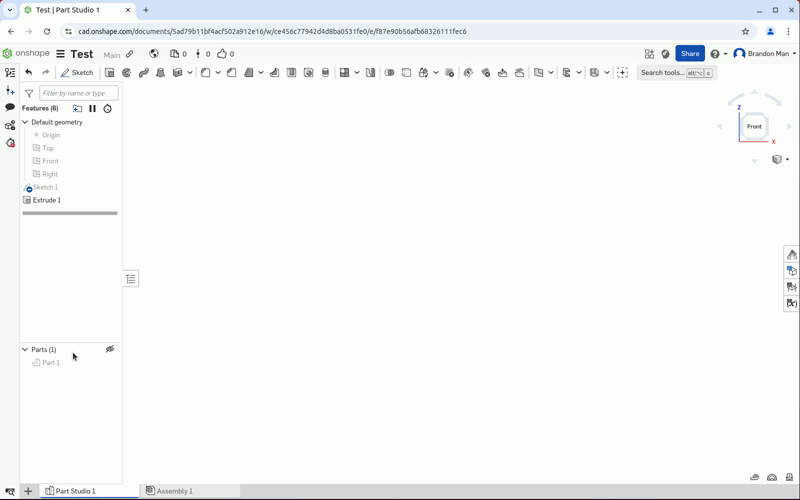
key_down(shift)
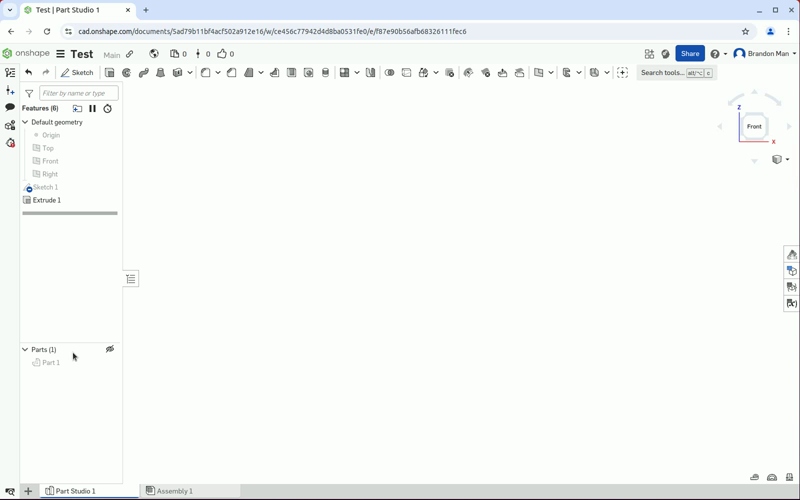
key(left)
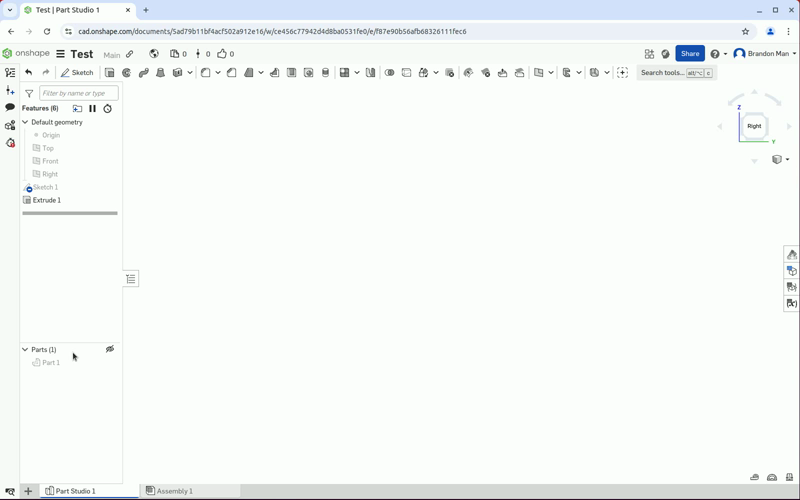
key_up(shift)
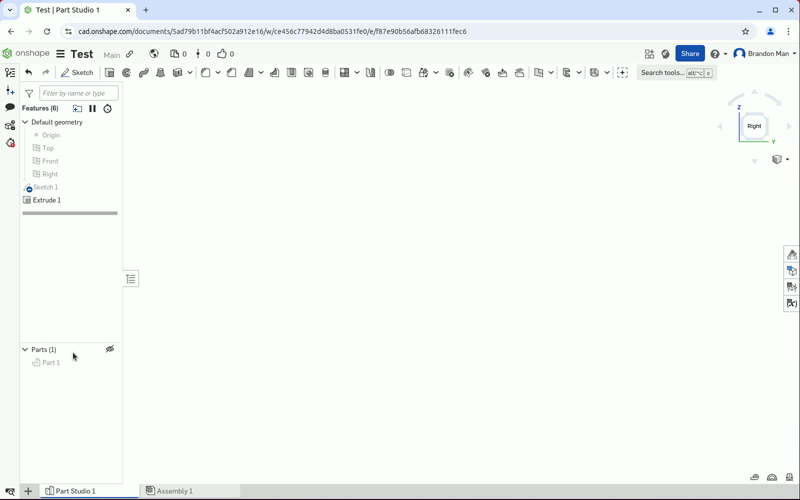
mouse_move(73, 352)
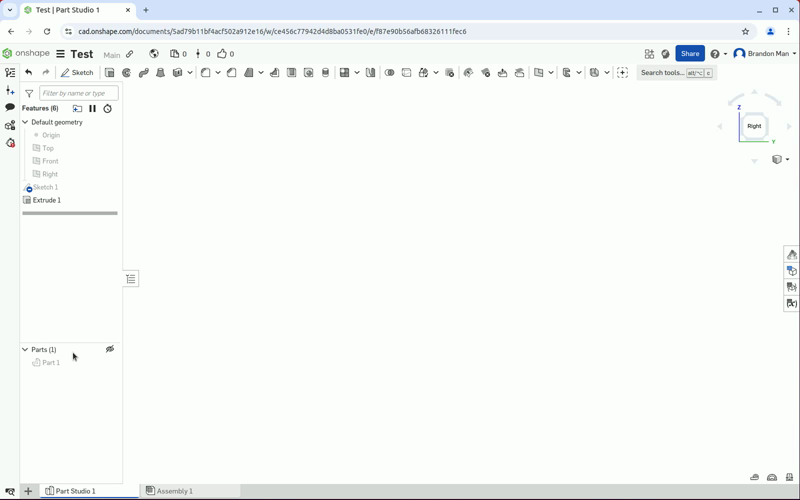
key(shift+y)
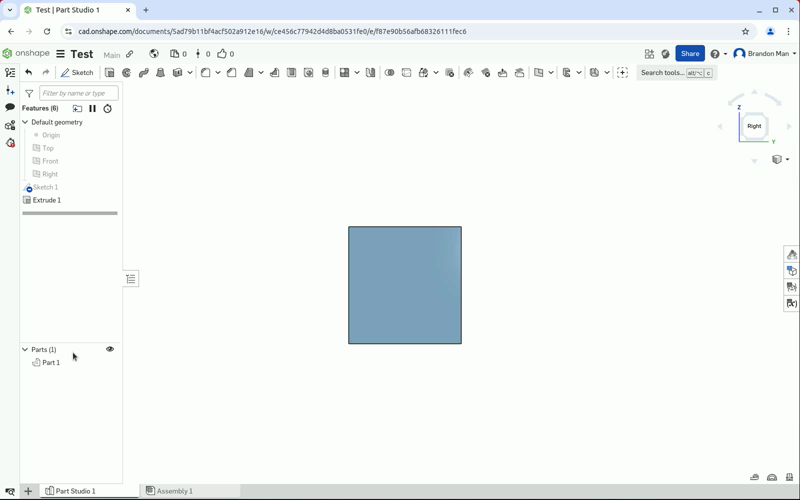
mouse_move(541, 75)
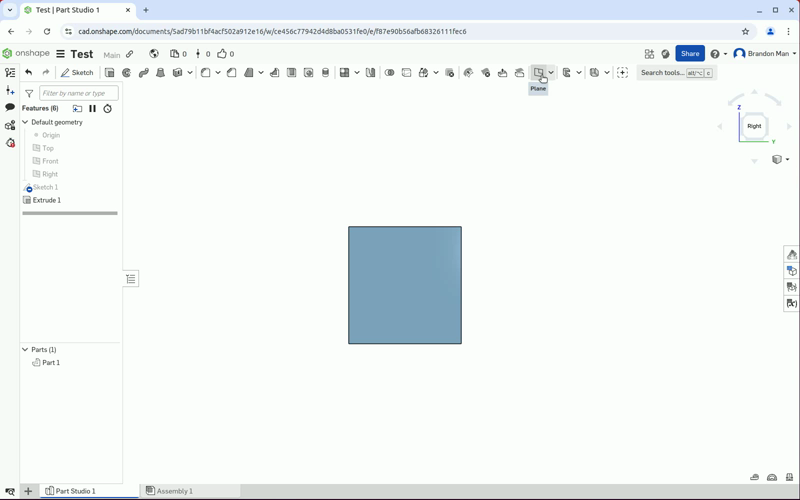
click(541, 75)
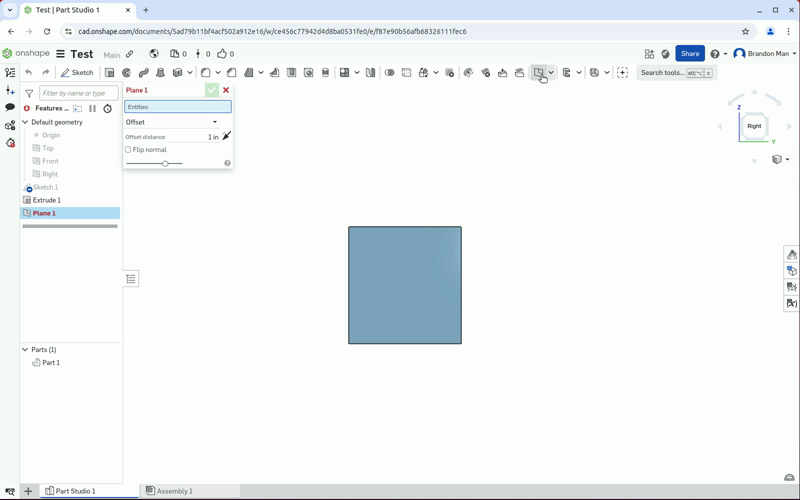
mouse_move(73, 176)
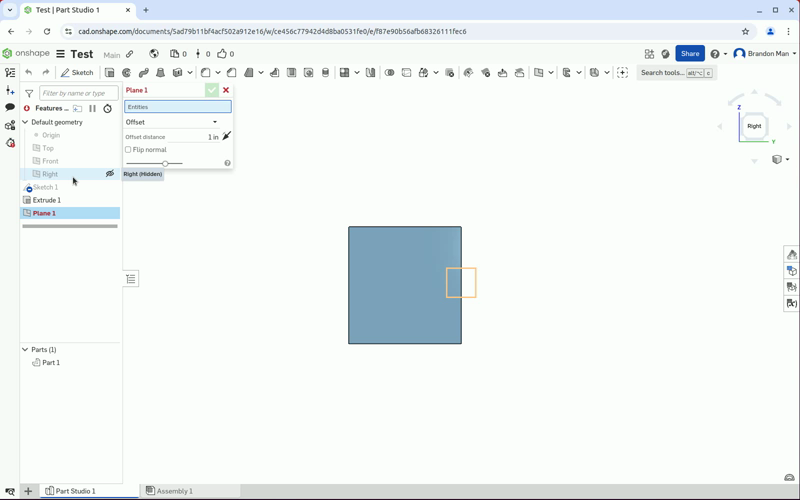
click(73, 176)
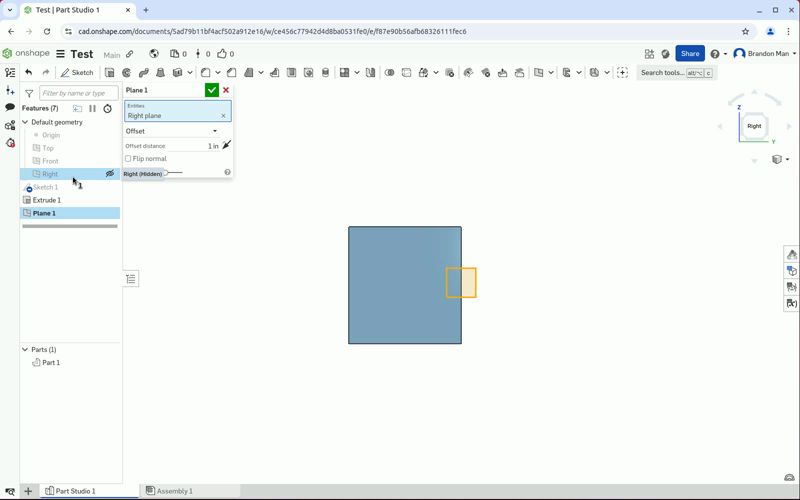
key(tab, 2)
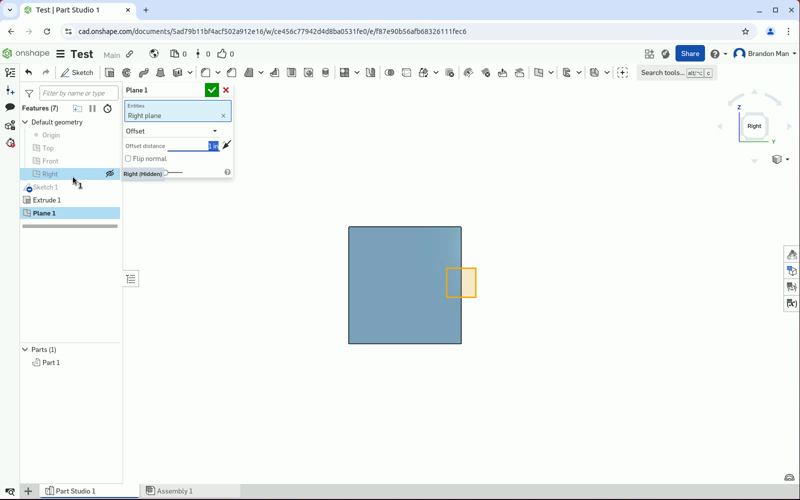
text(11.554)
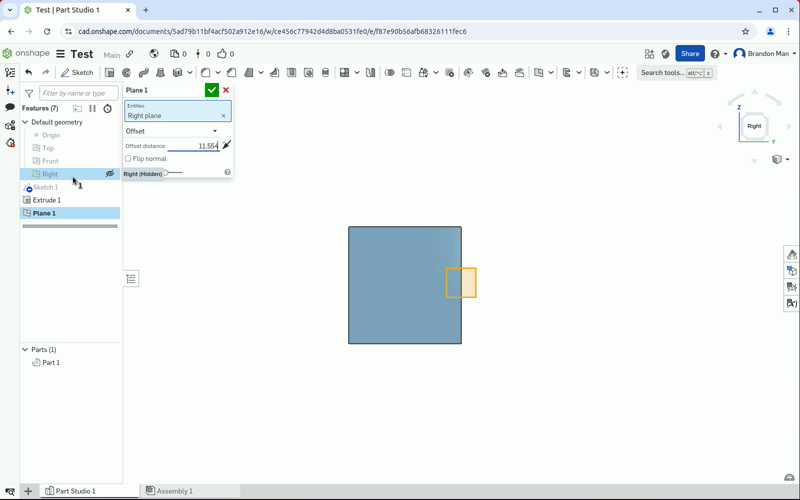
key(enter, 2)
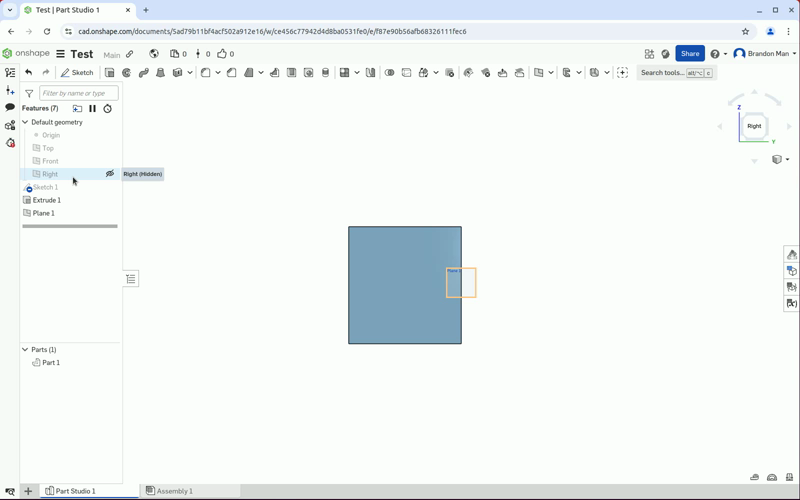
key(shift+s)
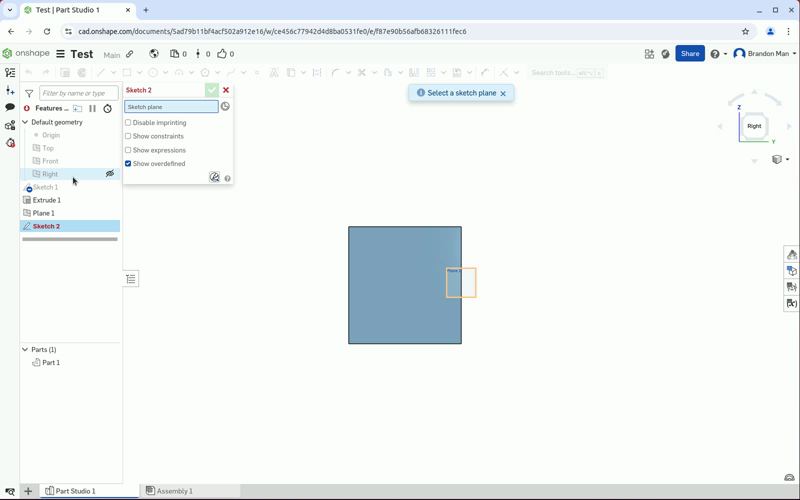
mouse_move(73, 215)
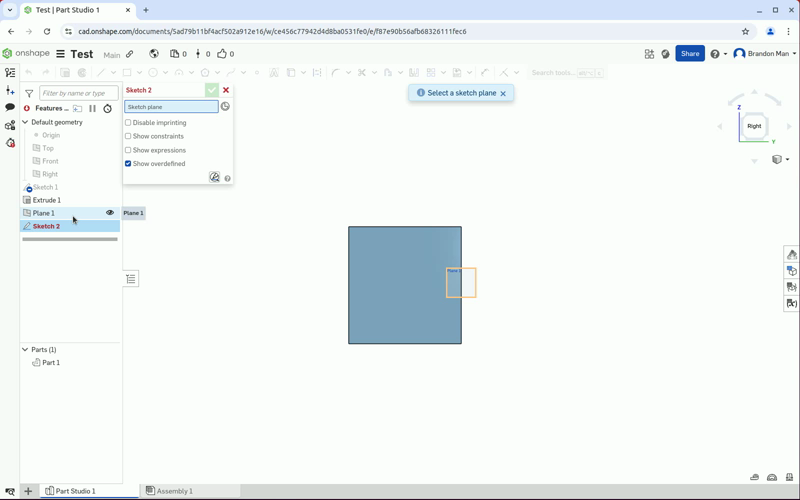
click(73, 215)
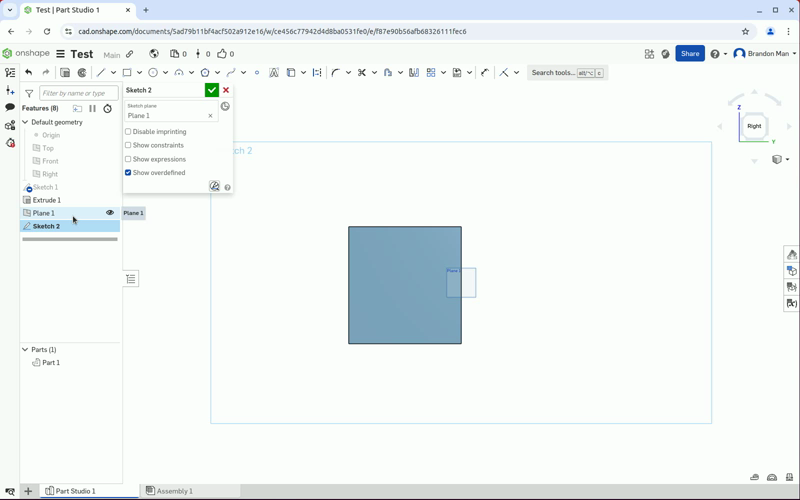
mouse_move(73, 352)
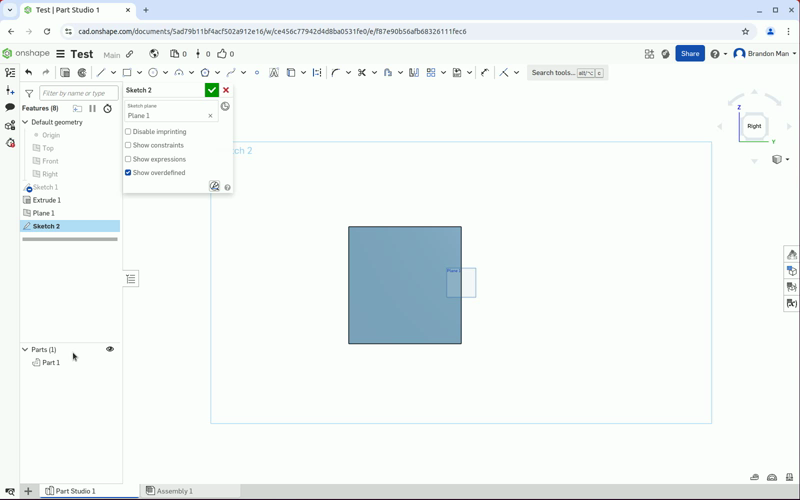
key(y)
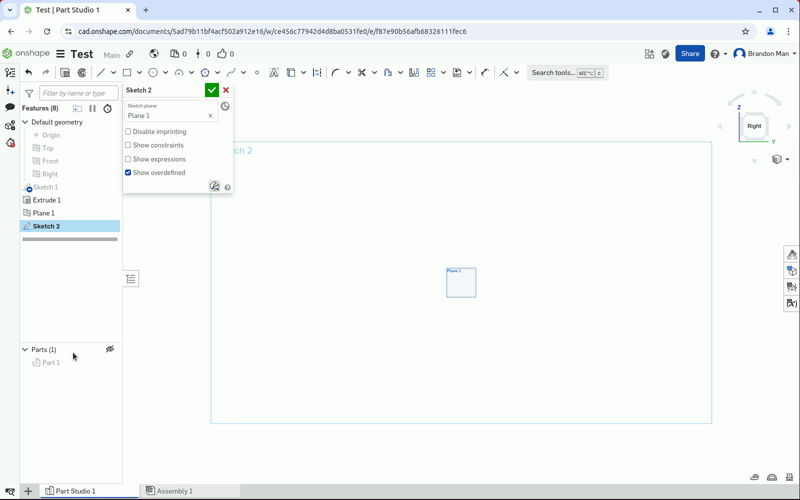
key(l)
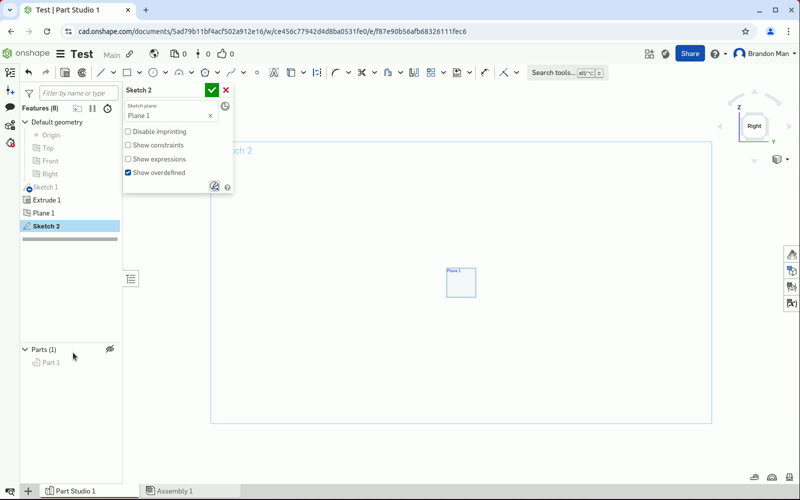
key_down(shift)
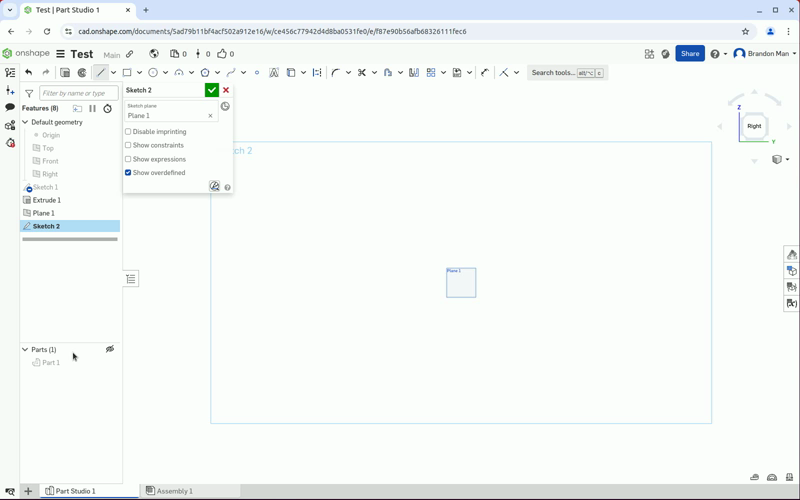
mouse_move(348, 228)
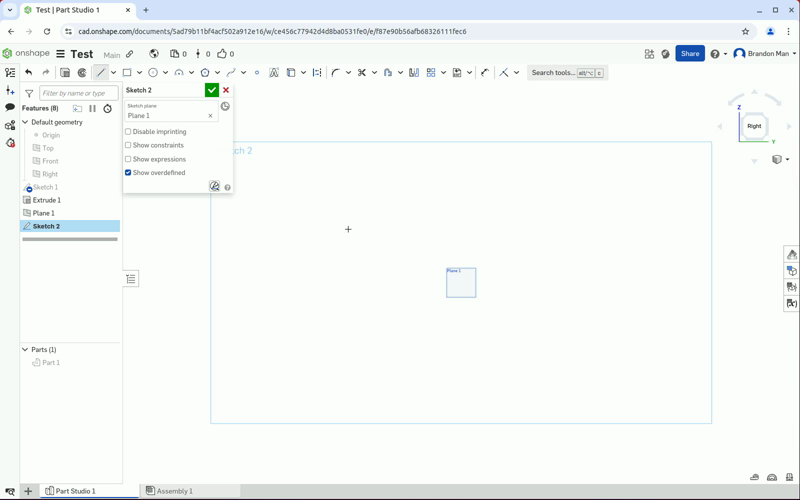
click(348, 228)
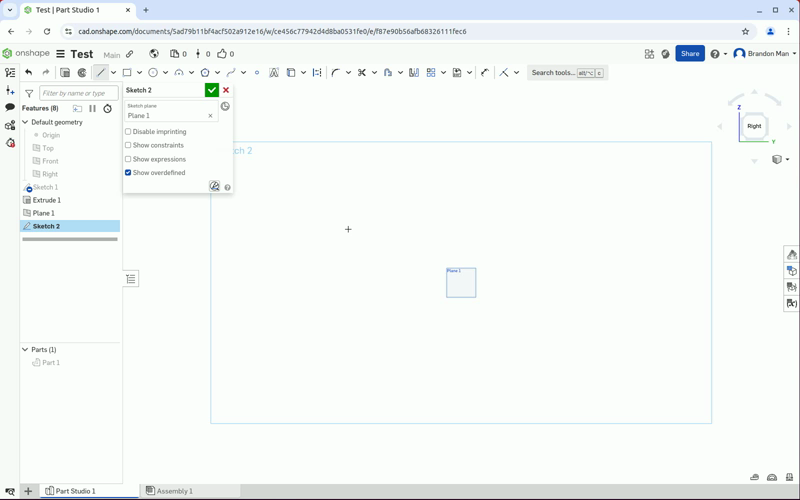
key_up(shift)
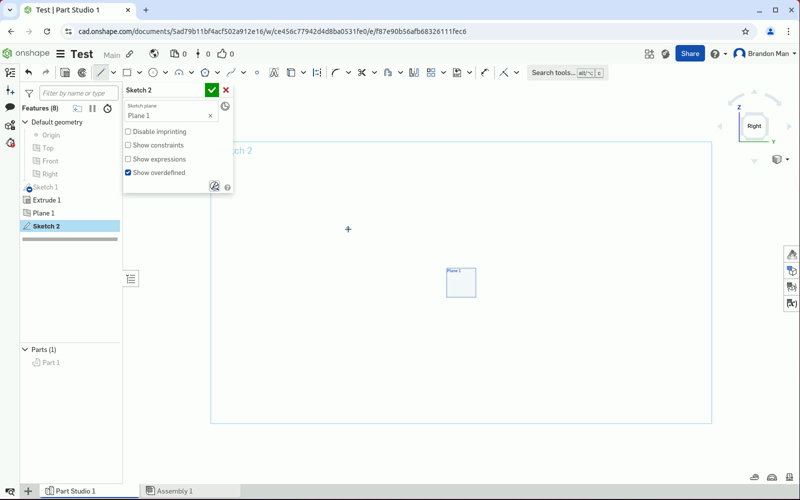
key_down(shift)
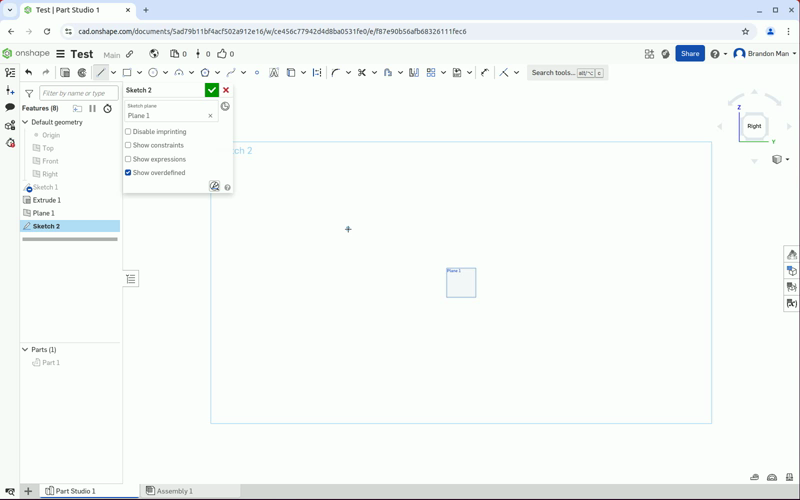
mouse_move(460, 229)
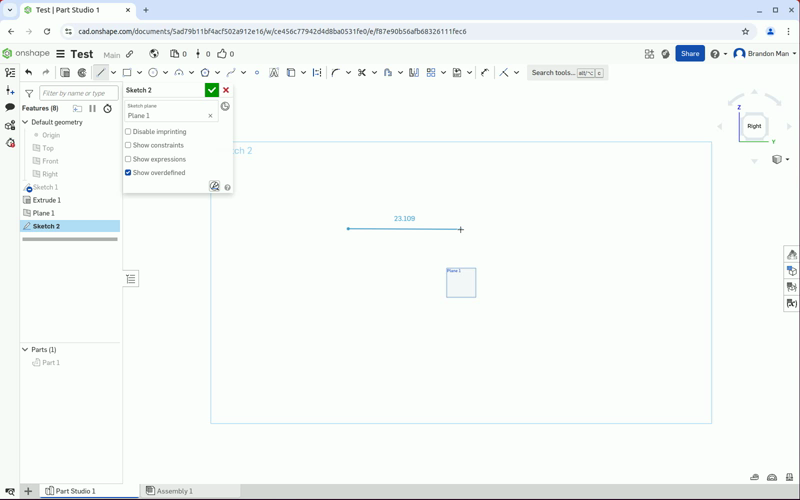
click(460, 229)
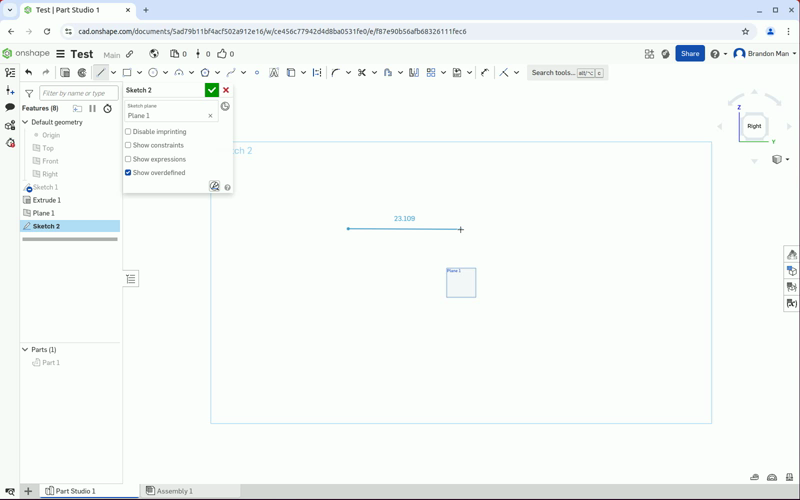
key_up(shift)
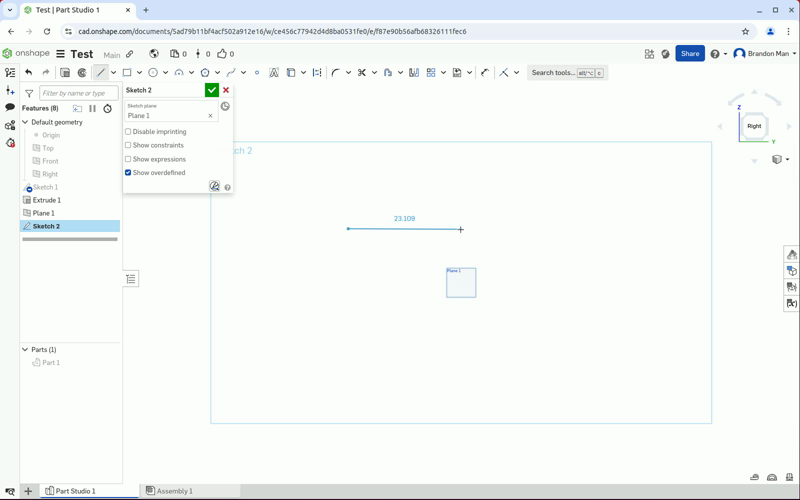
key_down(shift)
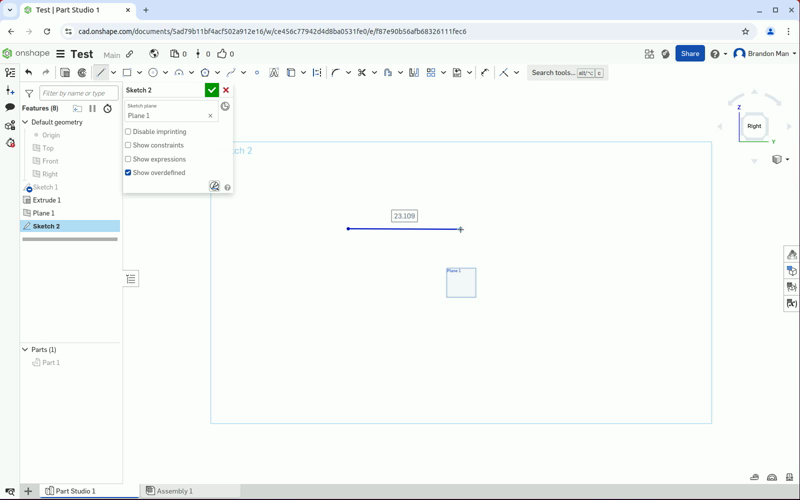
mouse_move(490, 229)
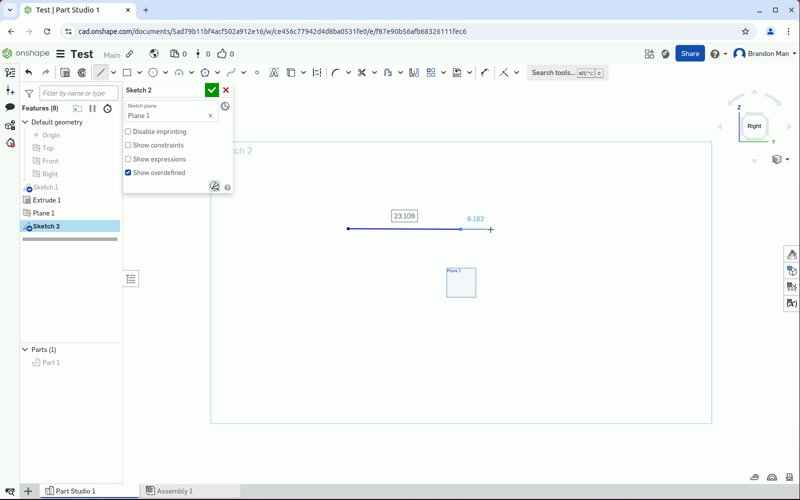
mouse_move(460, 226)
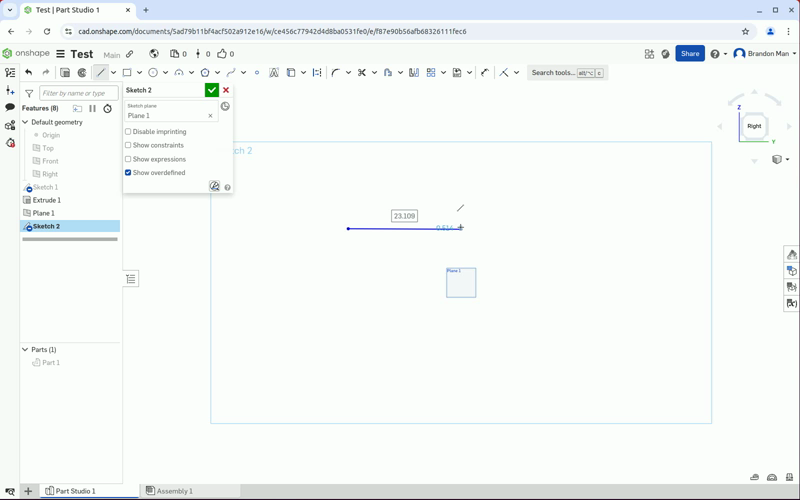
scroll(6)
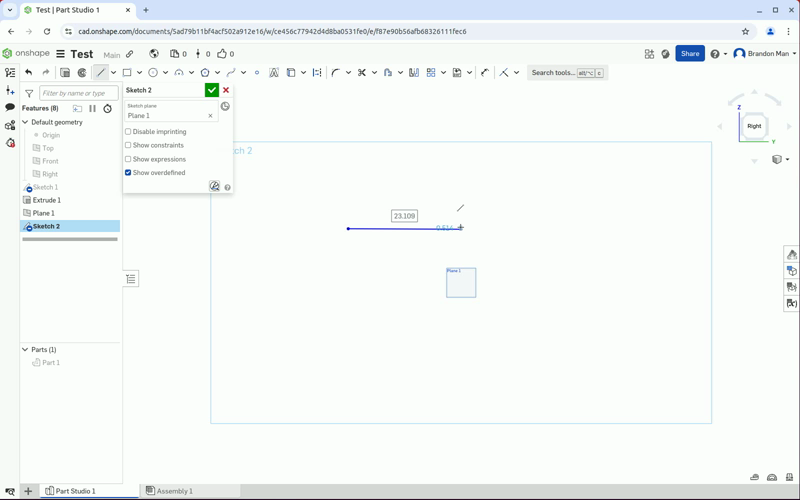
scroll(6)
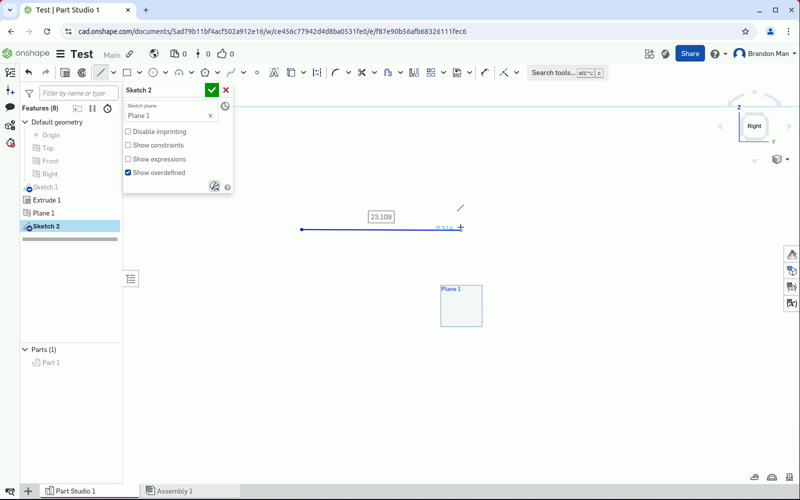
scroll(6)
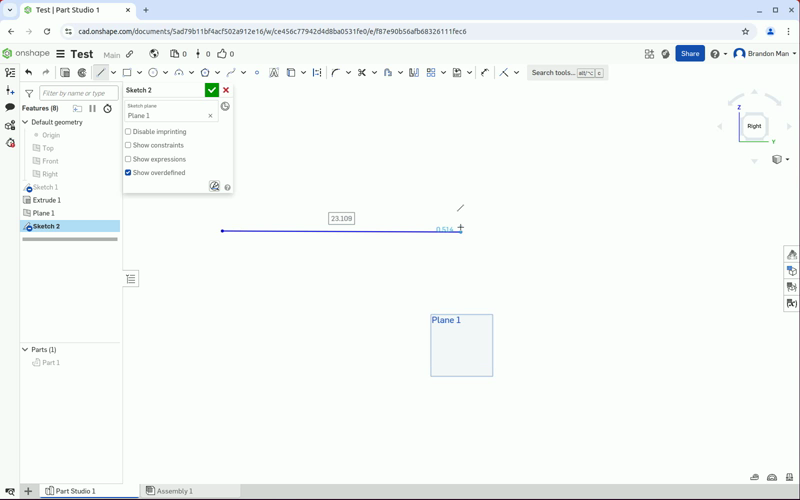
scroll(6)
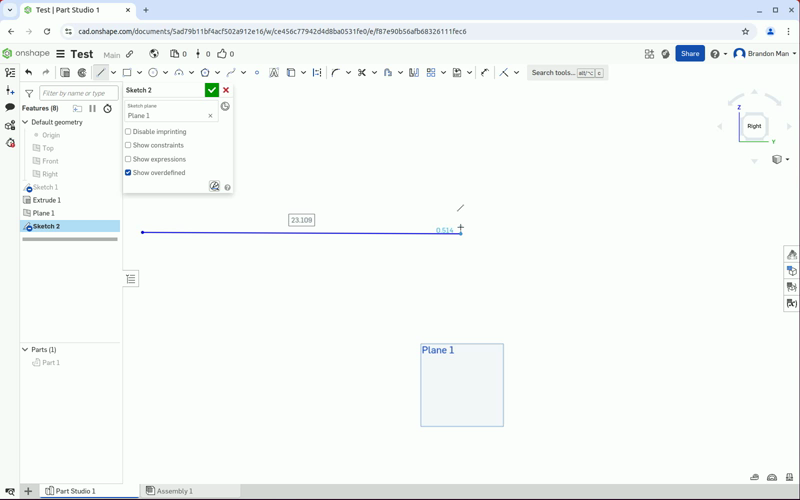
scroll(6)
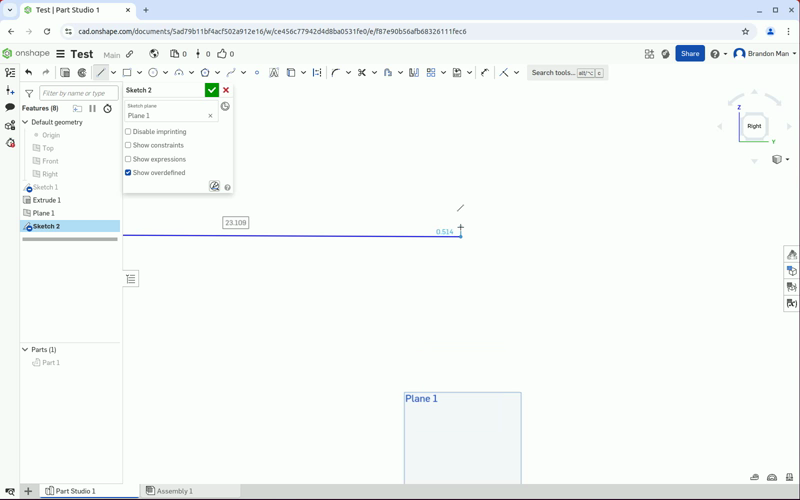
scroll(6)
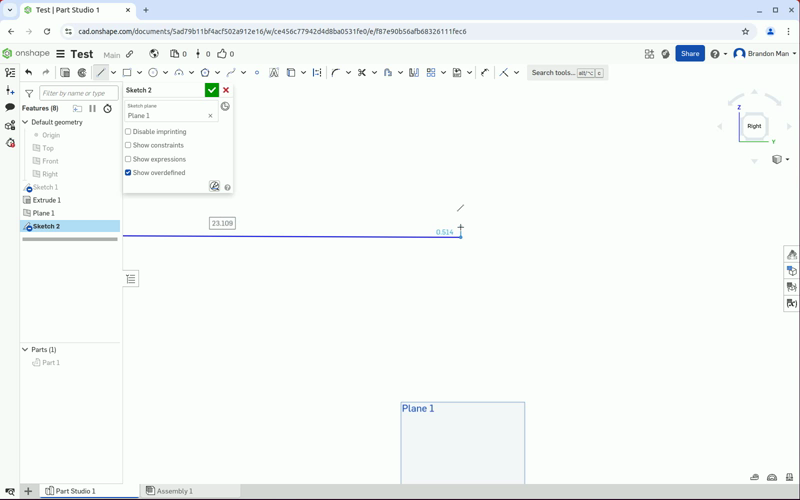
scroll(6)
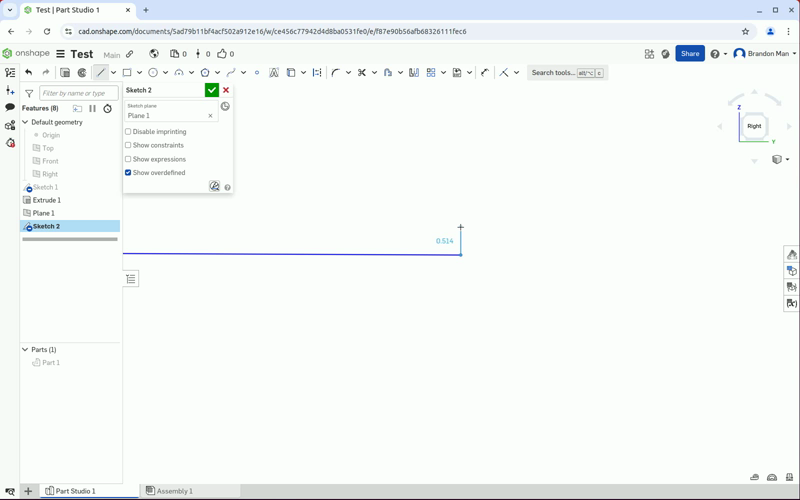
click(460, 226)
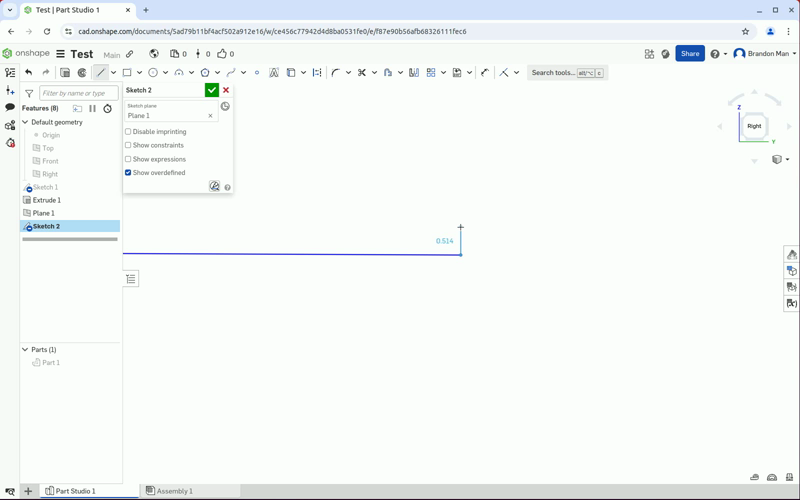
scroll(-6)
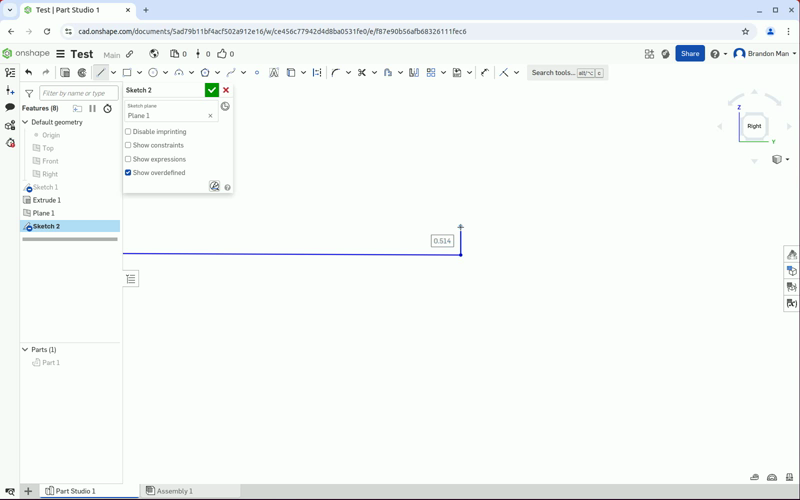
scroll(-6)
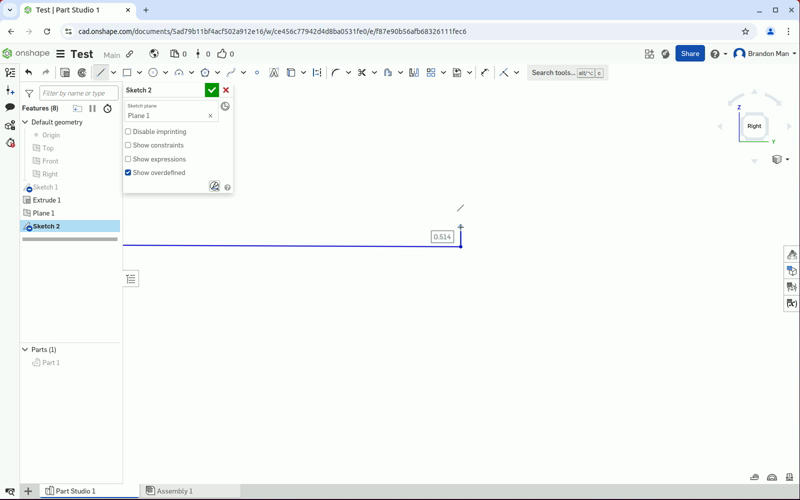
scroll(-6)
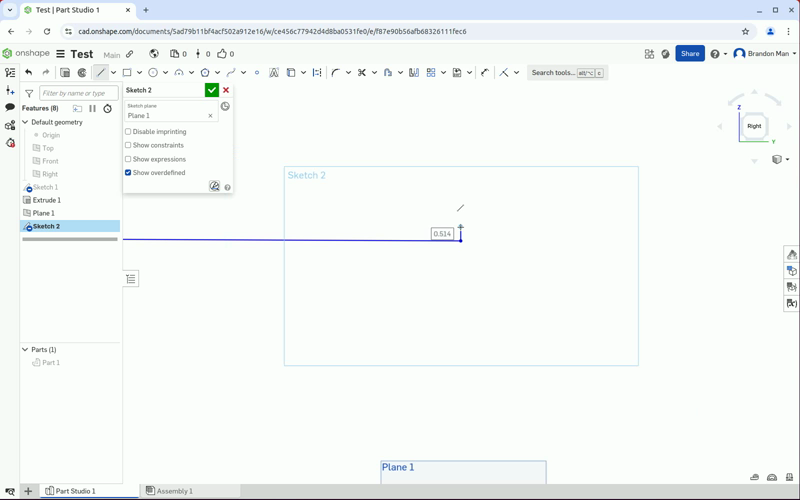
scroll(-6)
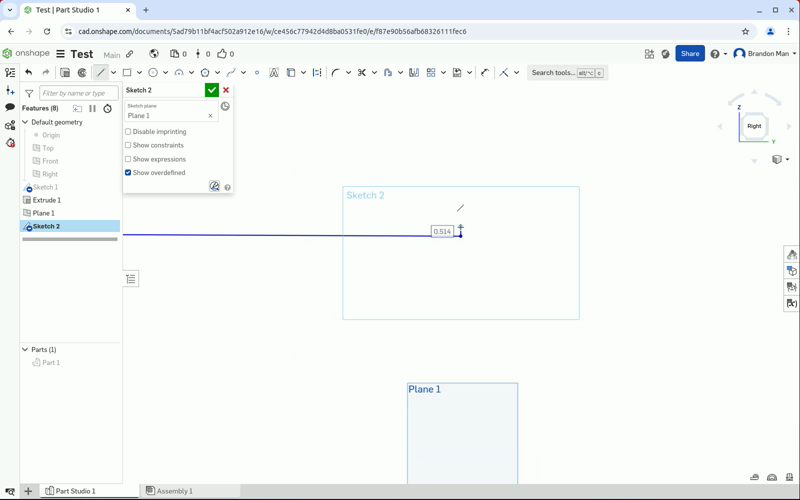
scroll(-6)
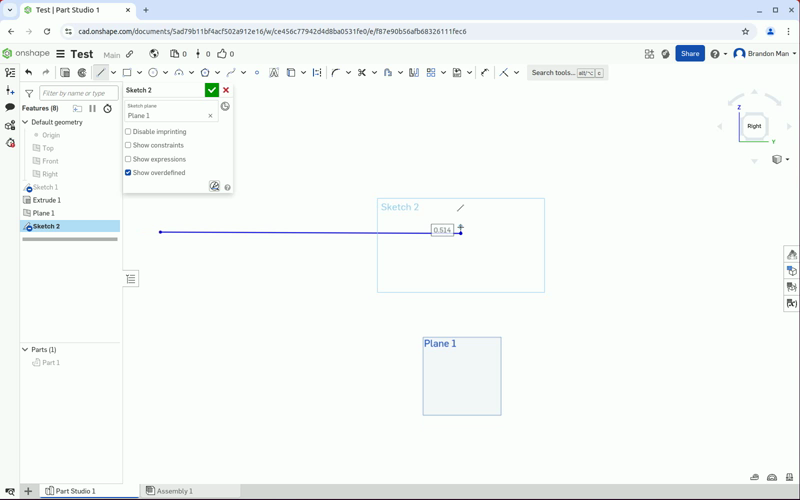
scroll(-6)
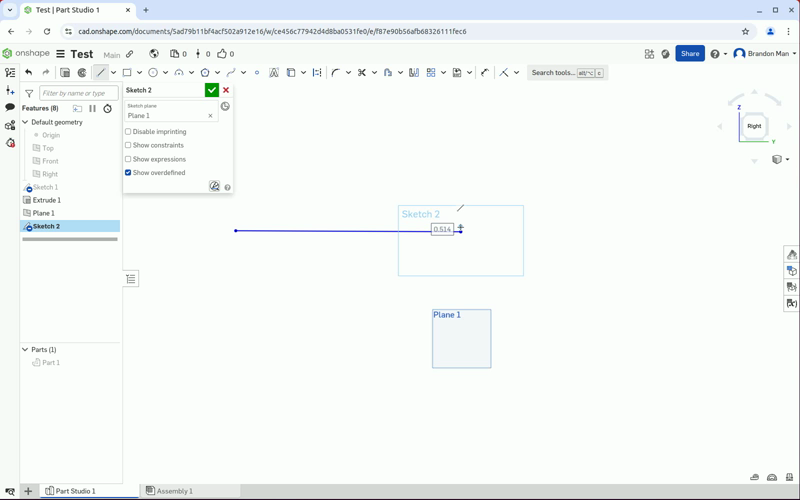
scroll(-6)
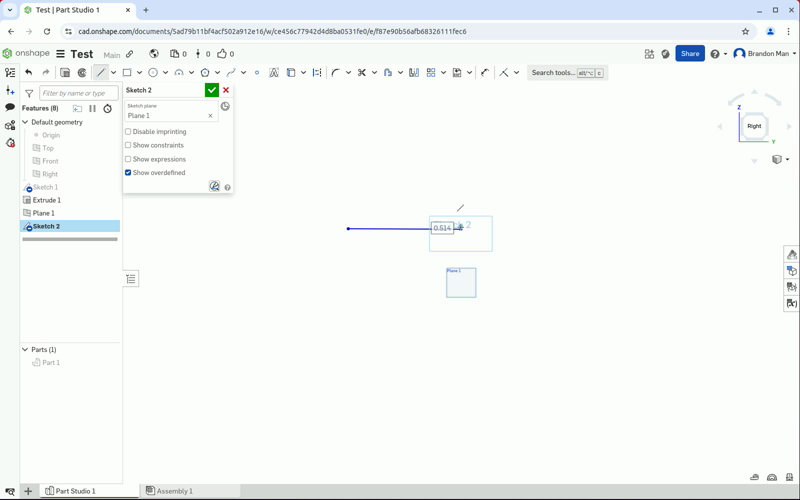
key_up(shift)
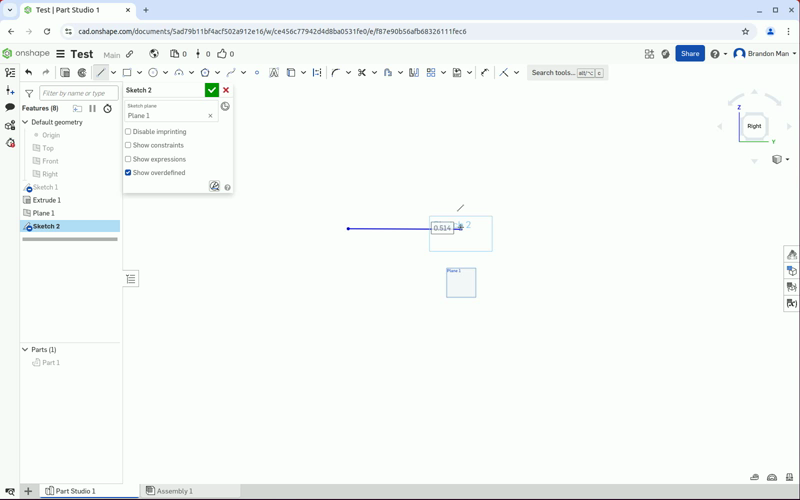
key_down(shift)
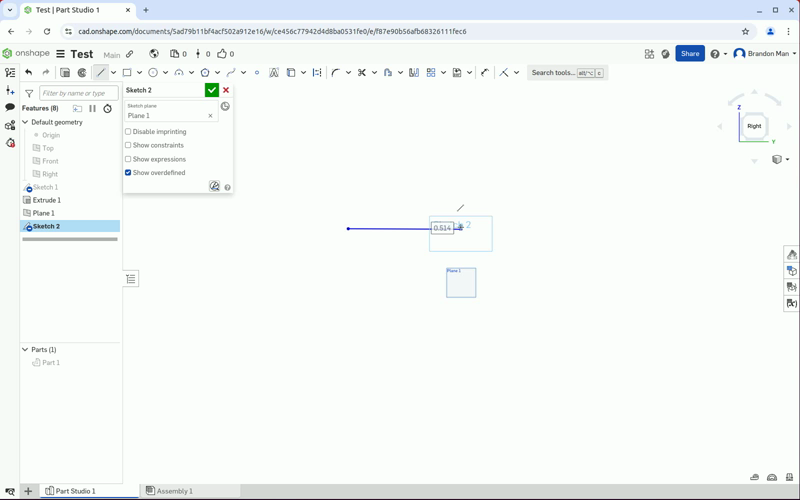
mouse_move(348, 226)
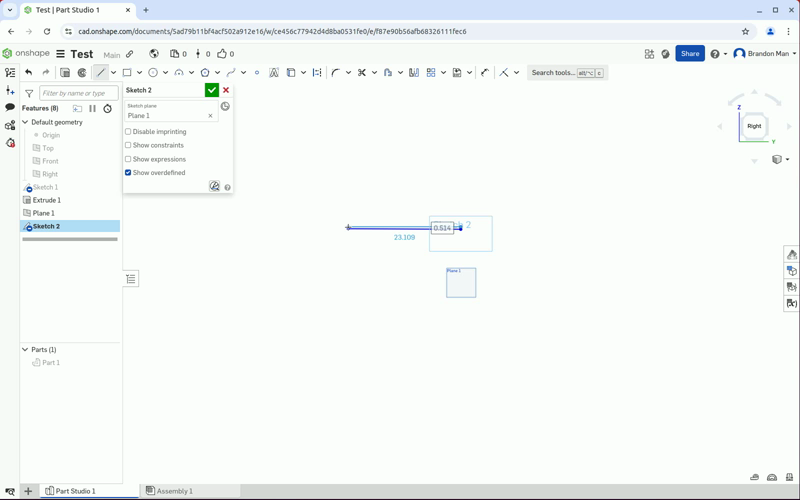
scroll(6)
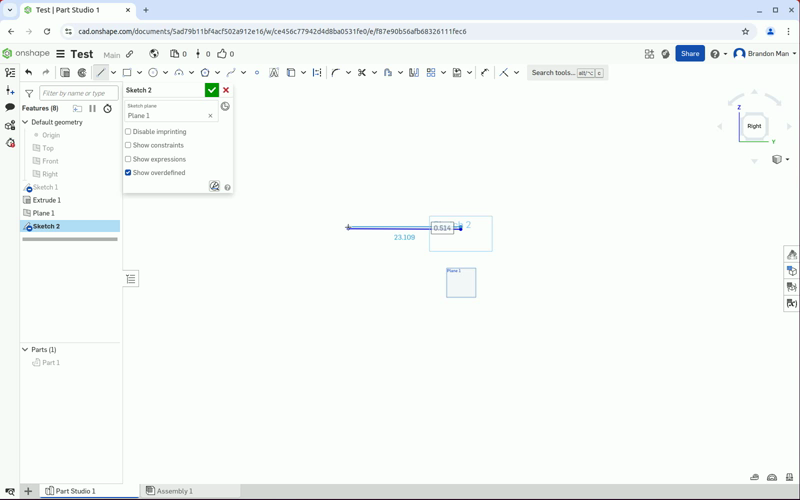
scroll(6)
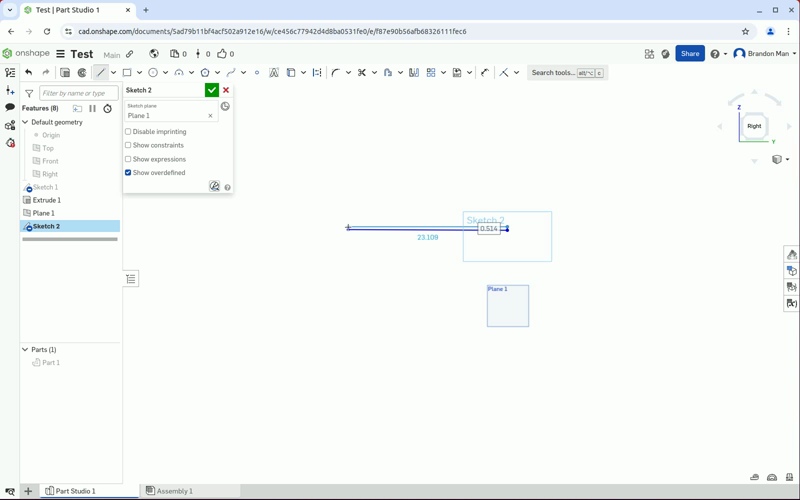
scroll(6)
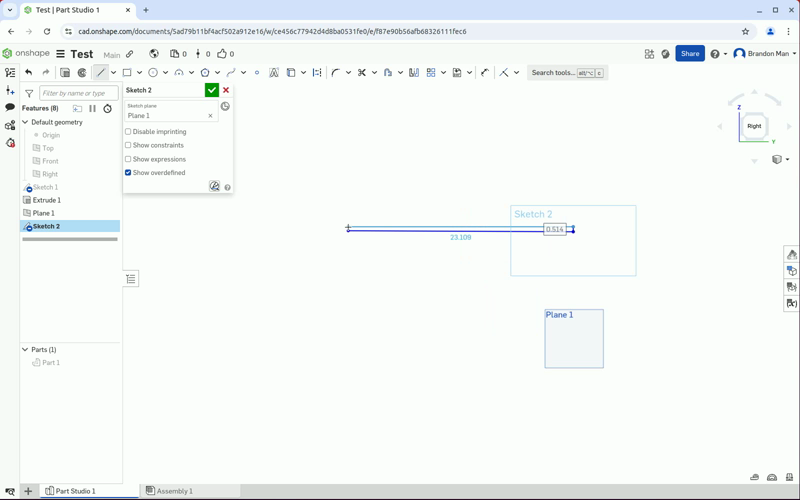
scroll(6)
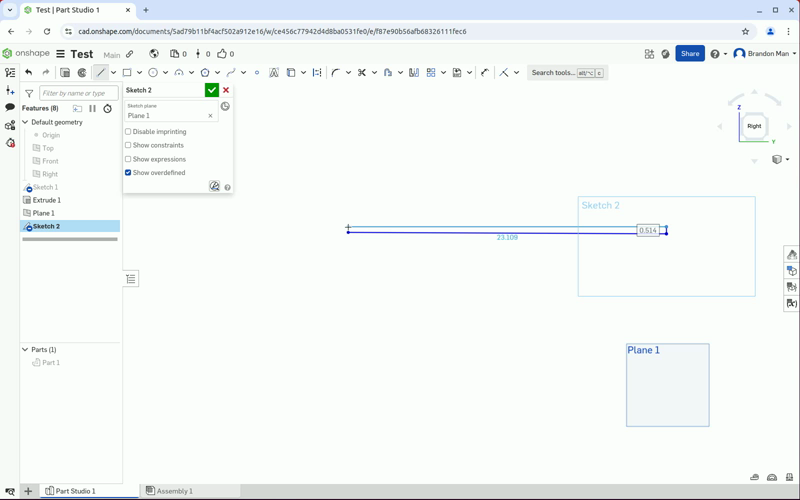
scroll(6)
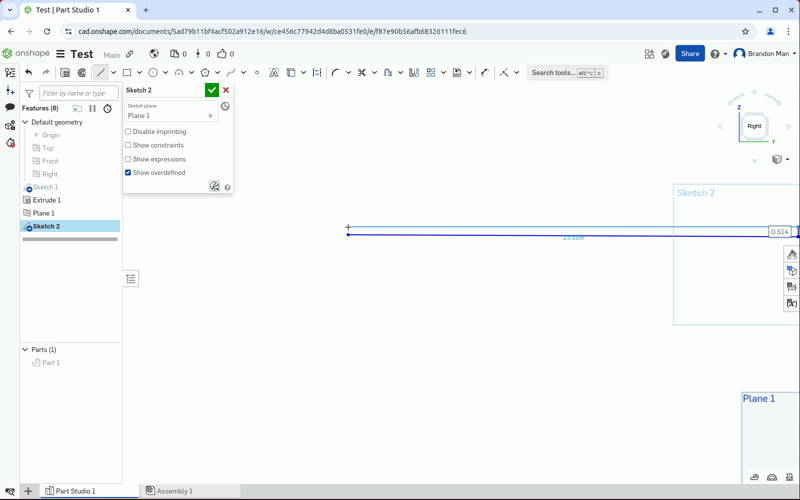
scroll(6)
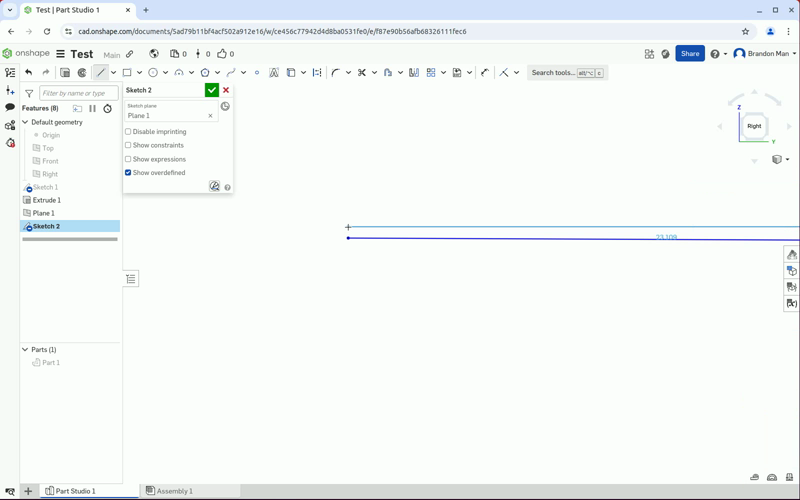
scroll(6)
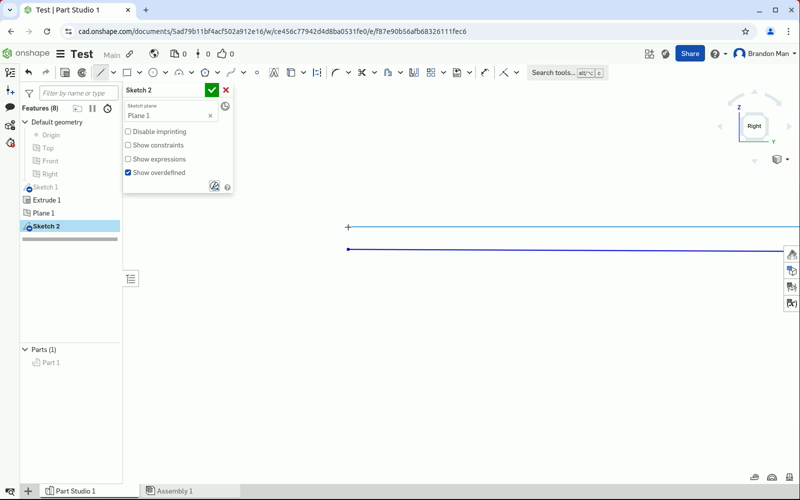
click(348, 226)
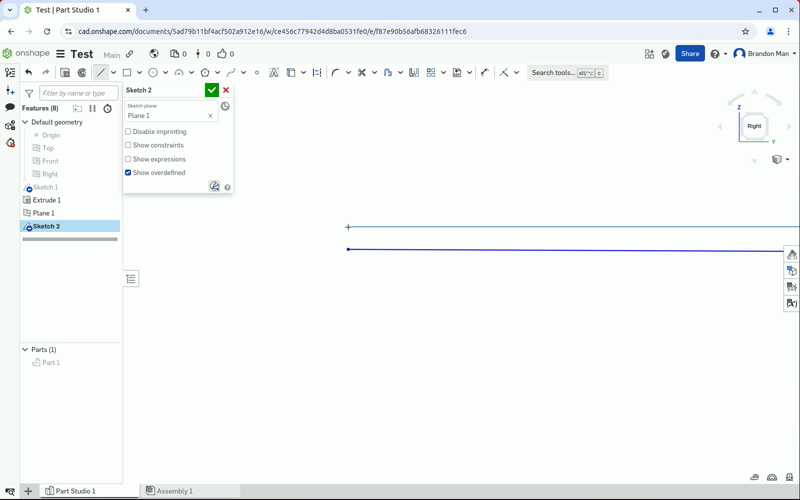
scroll(-6)
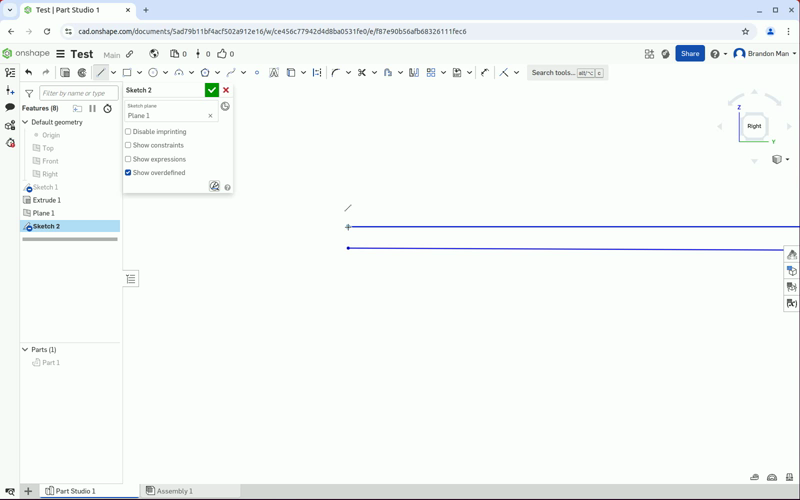
scroll(-6)
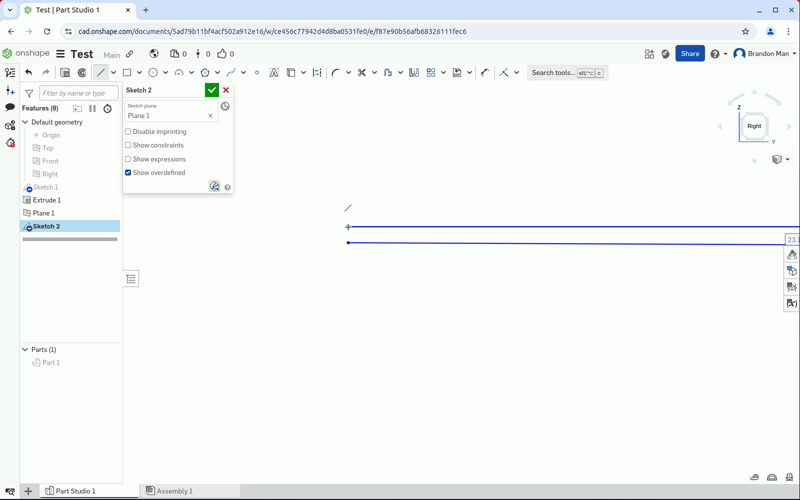
scroll(-6)
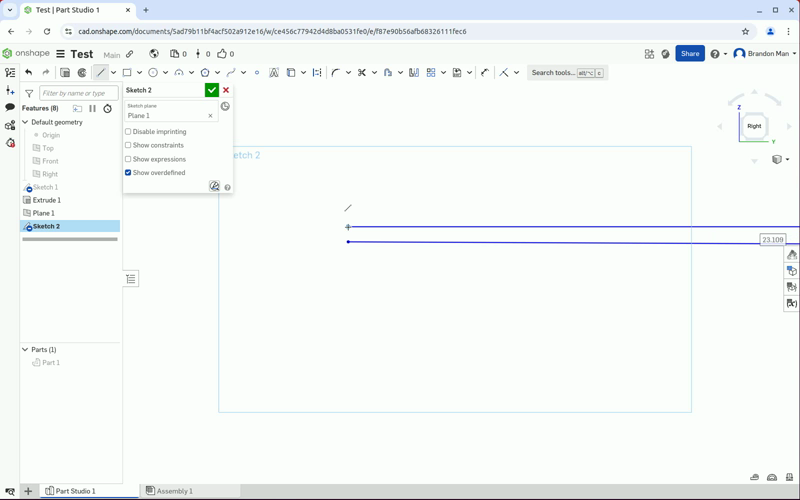
scroll(-6)
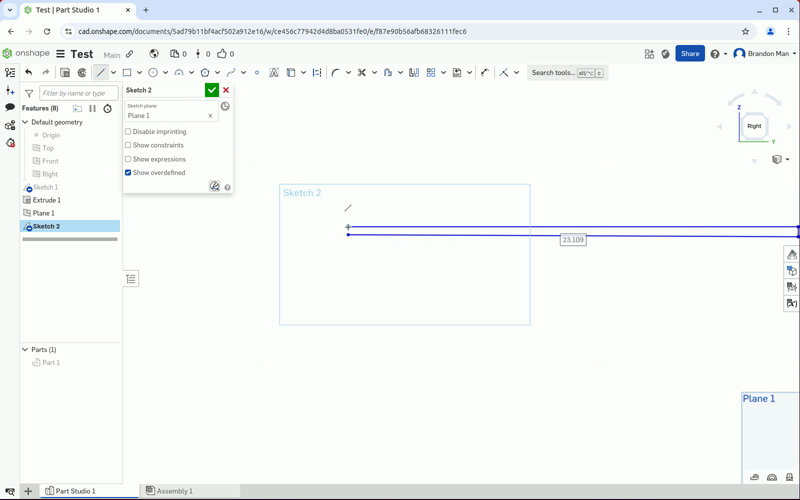
scroll(-6)
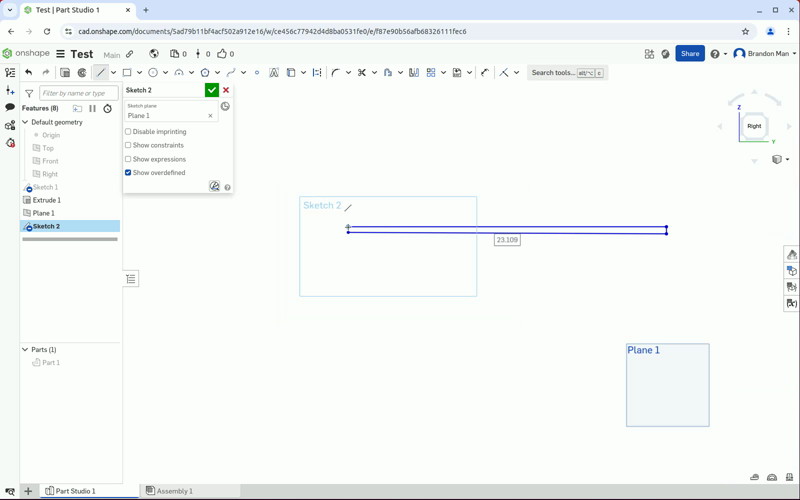
scroll(-6)
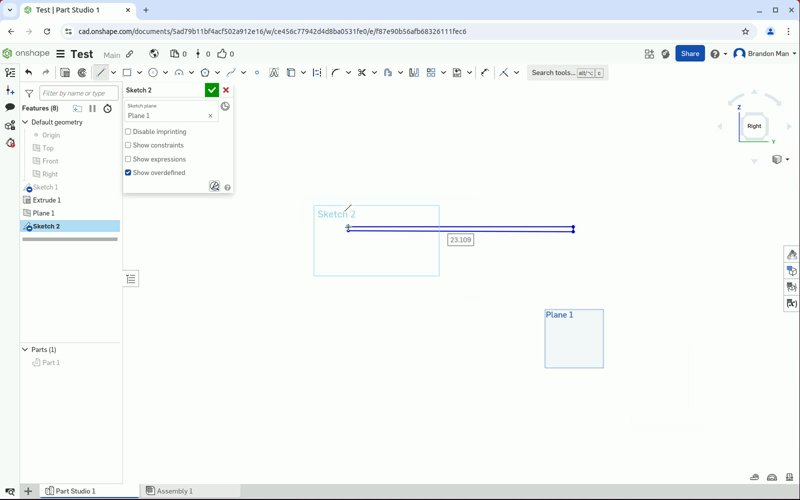
scroll(-6)
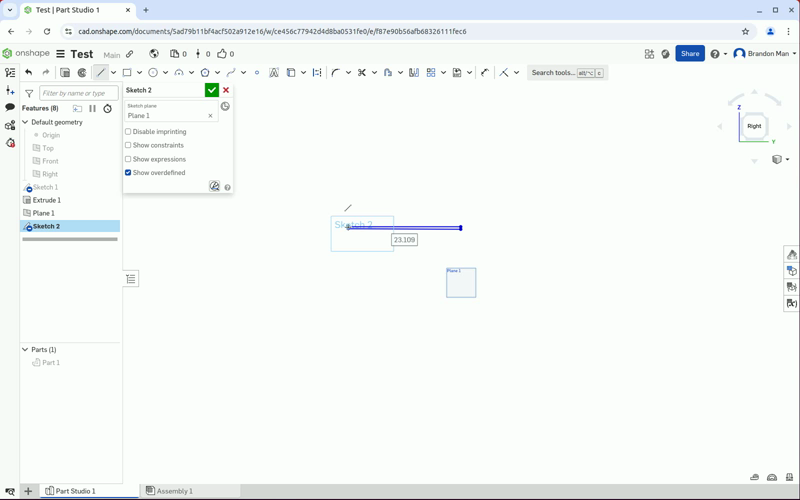
key_up(shift)
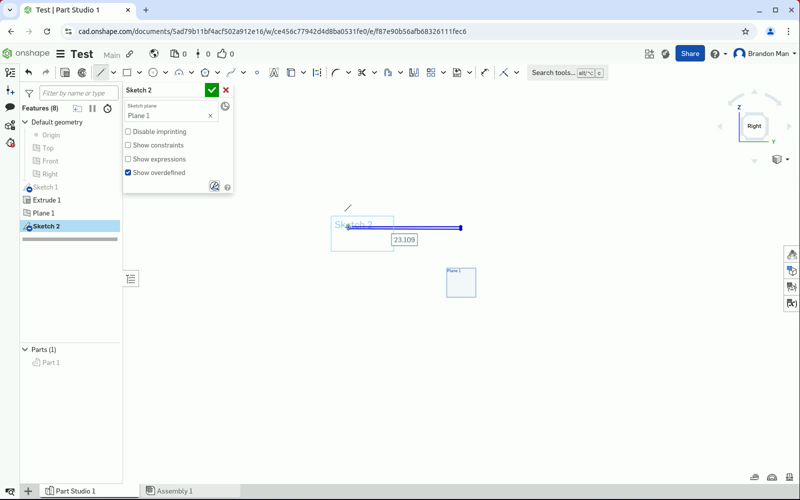
mouse_move(378, 226)
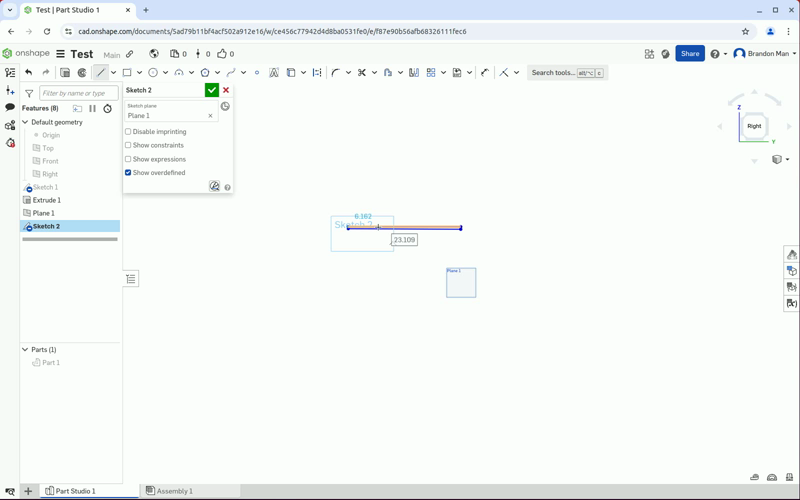
key_down(shift)
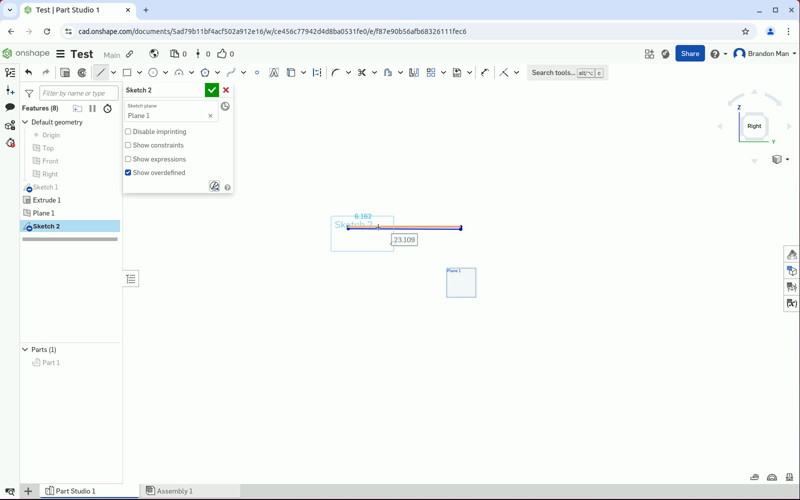
mouse_move(348, 228)
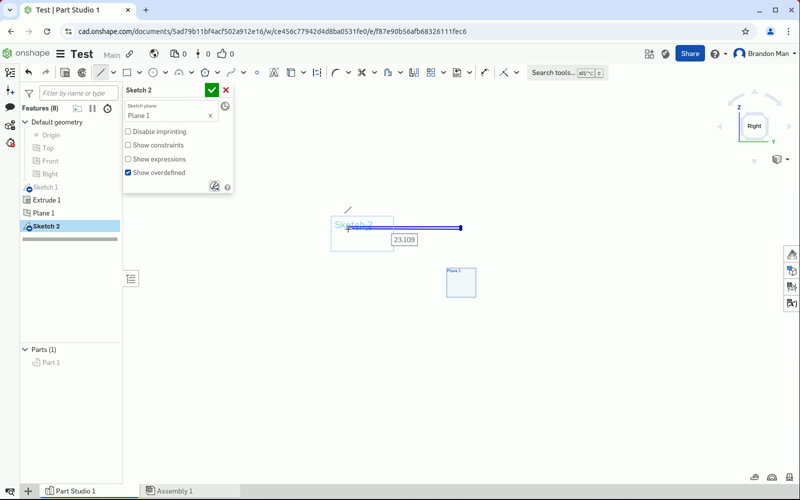
scroll(6)
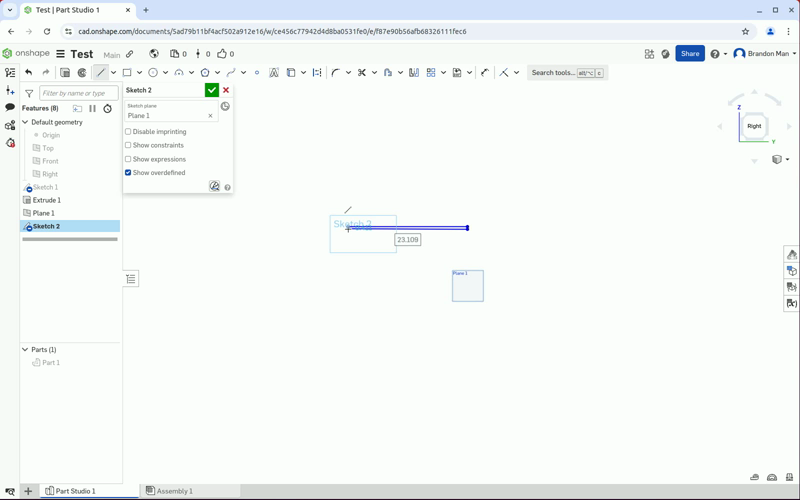
scroll(6)
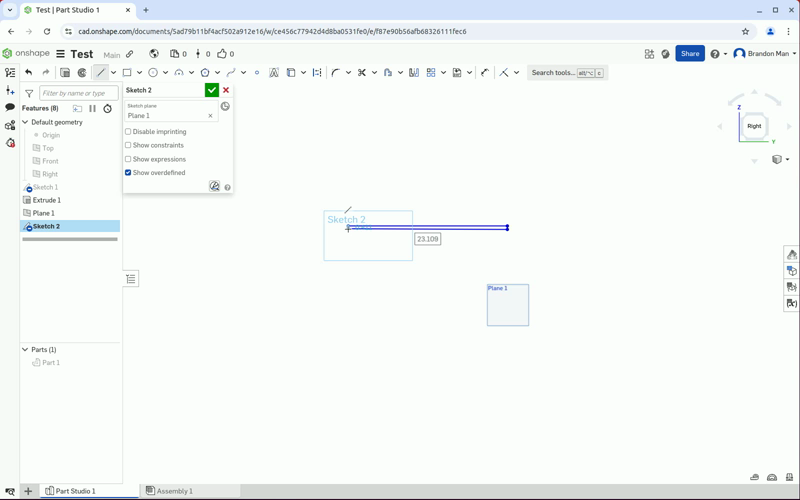
scroll(6)
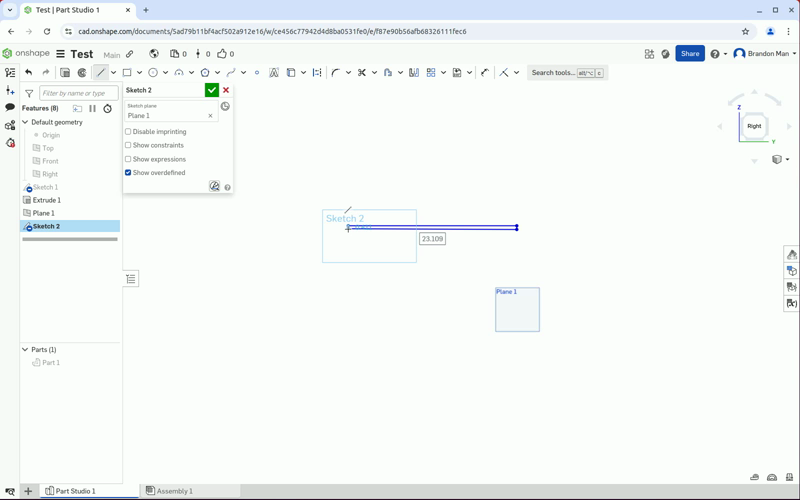
scroll(6)
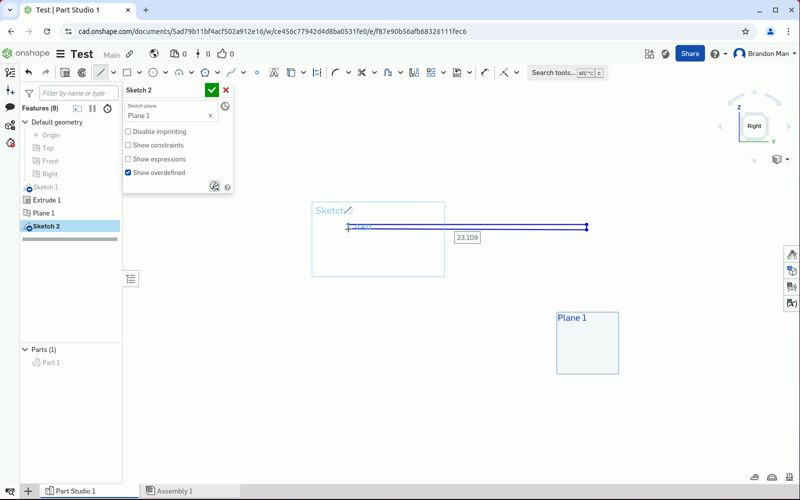
scroll(6)
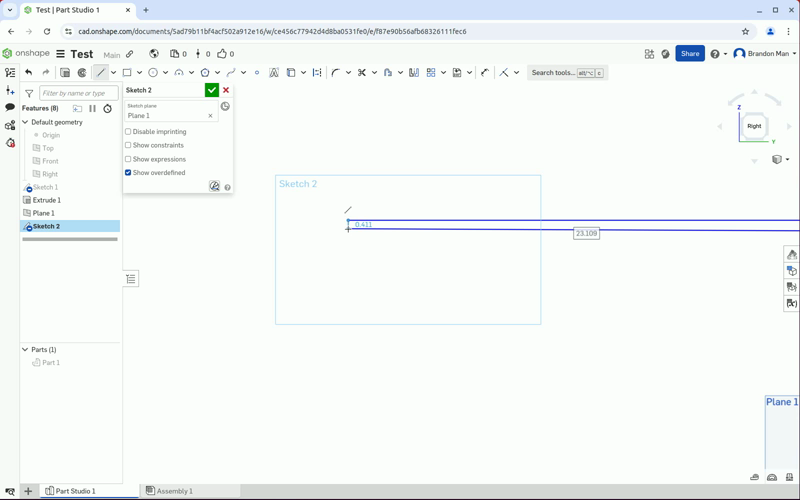
scroll(6)
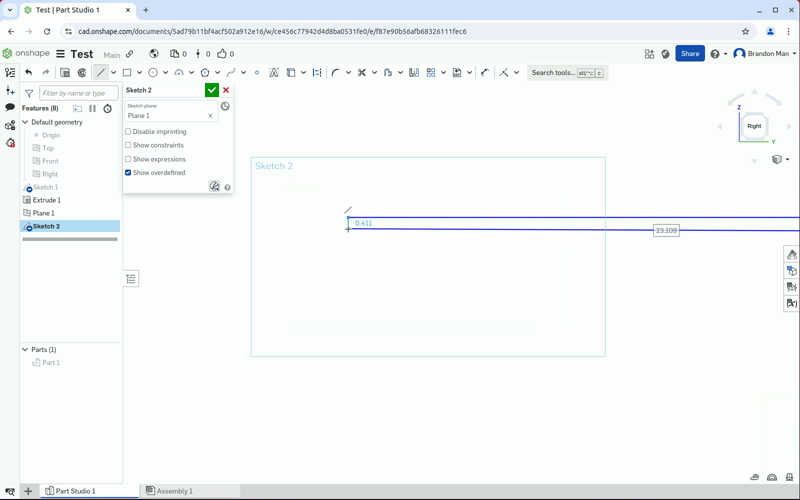
scroll(6)
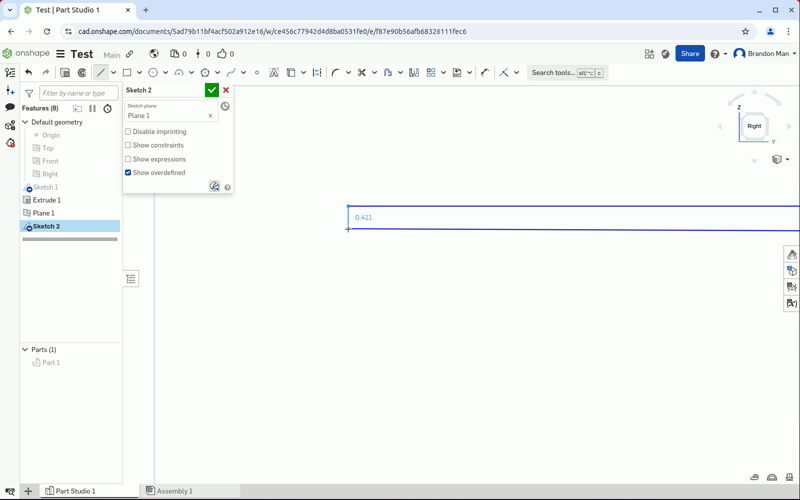
key_up(shift)
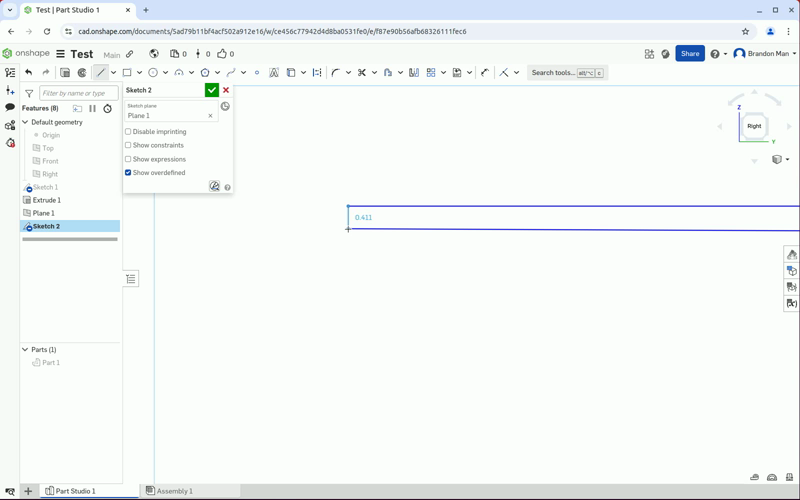
click(348, 228)
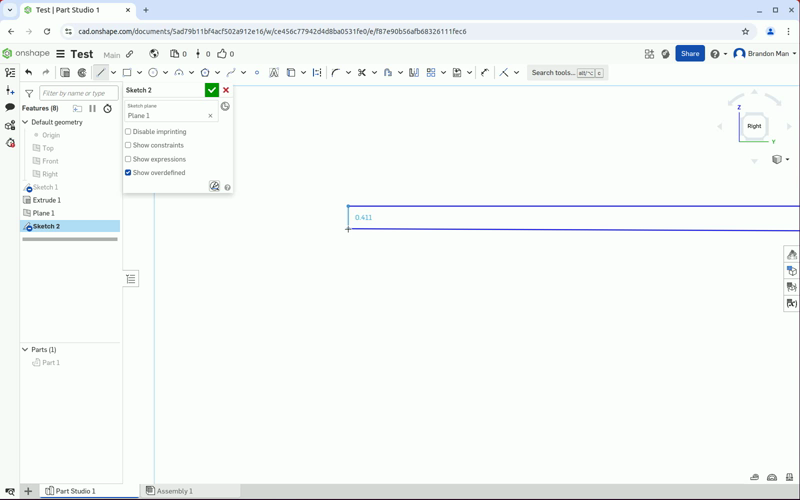
scroll(-6)
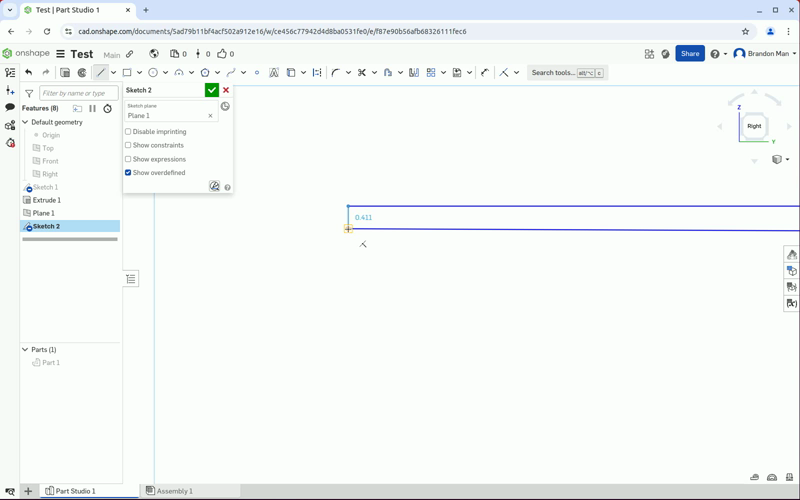
scroll(-6)
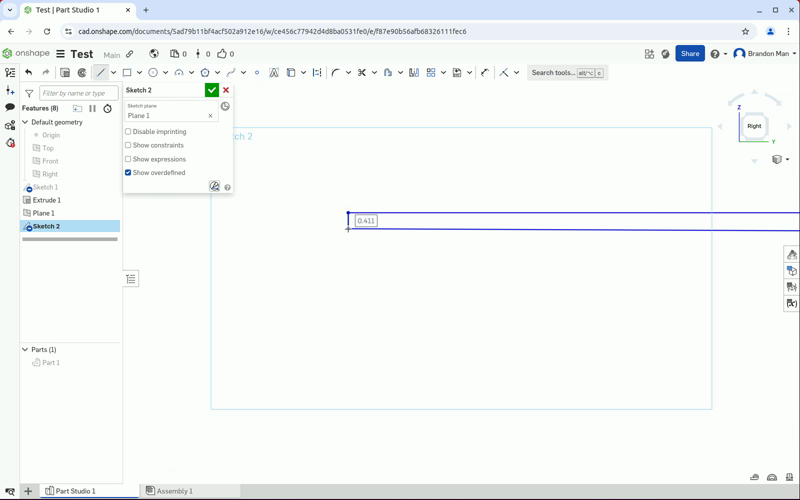
scroll(-6)
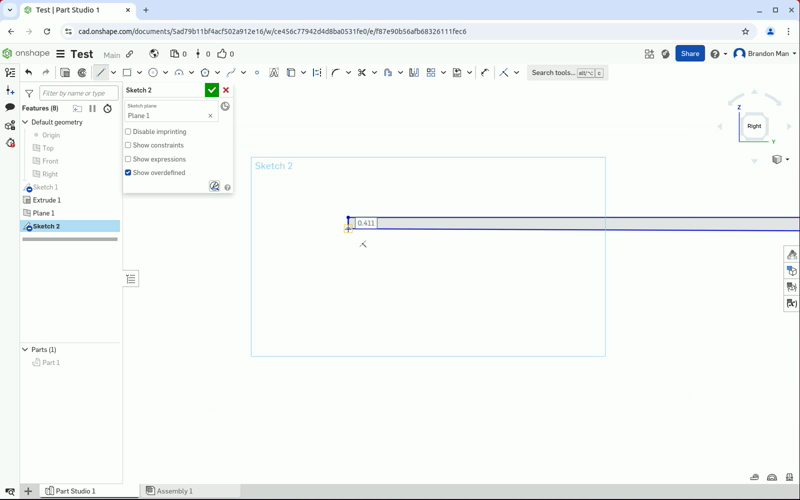
scroll(-6)
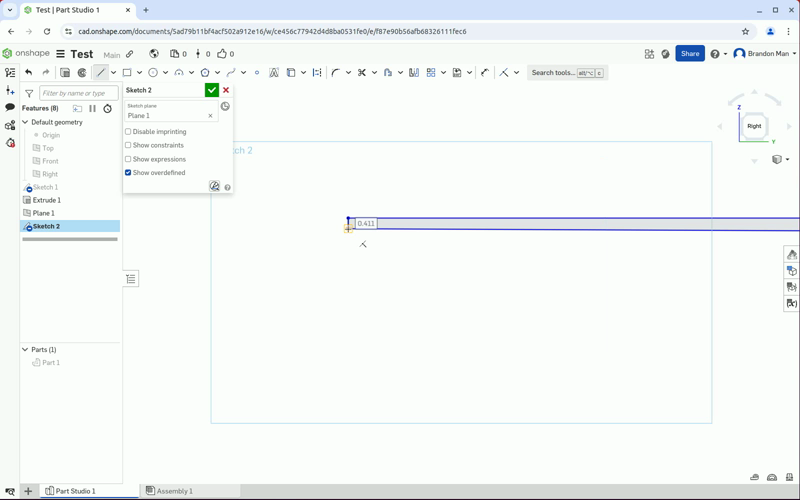
scroll(-6)
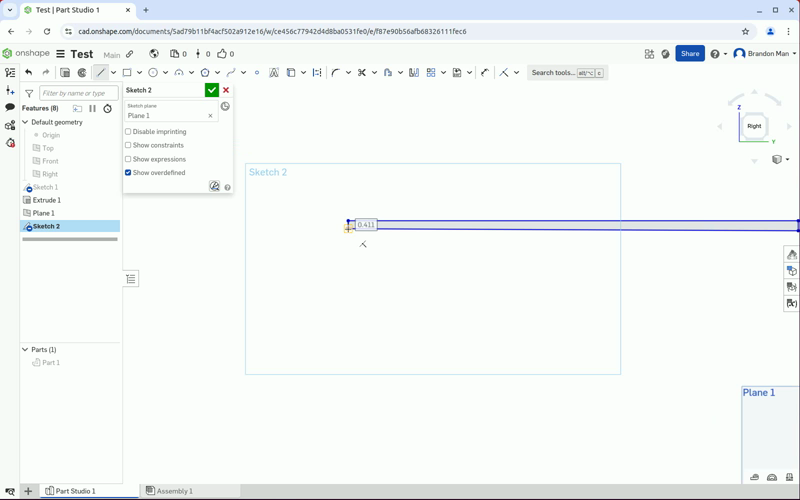
scroll(-6)
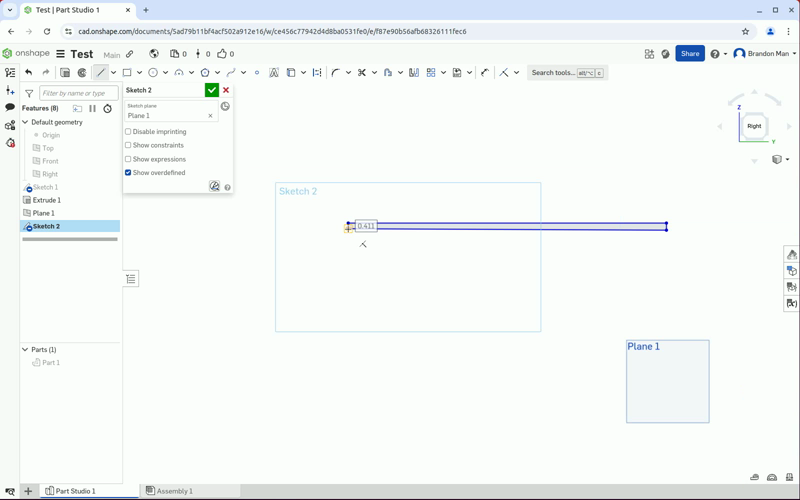
scroll(-6)
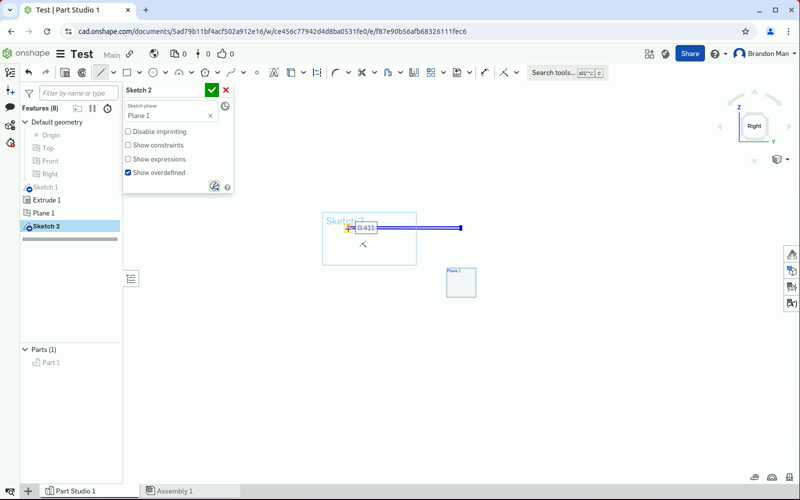
key(esc)
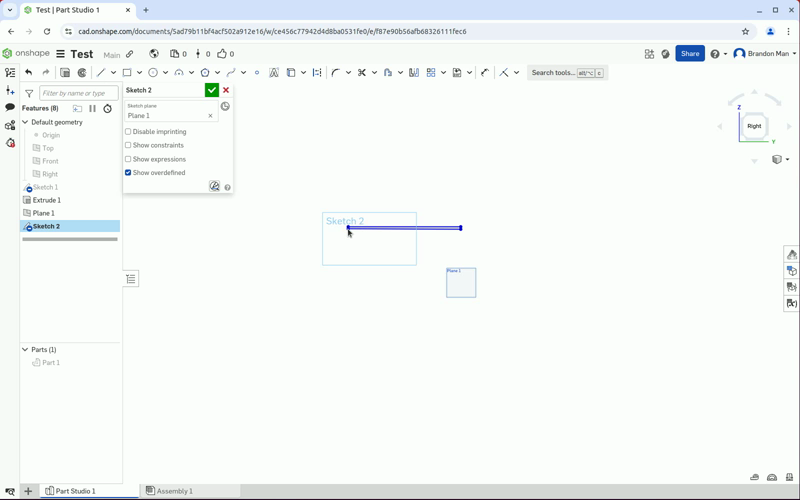
mouse_move(423, 227)
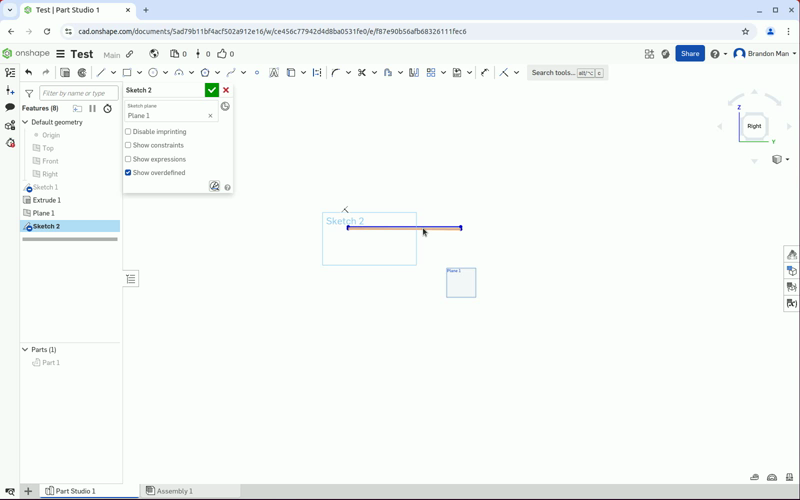
scroll(6)
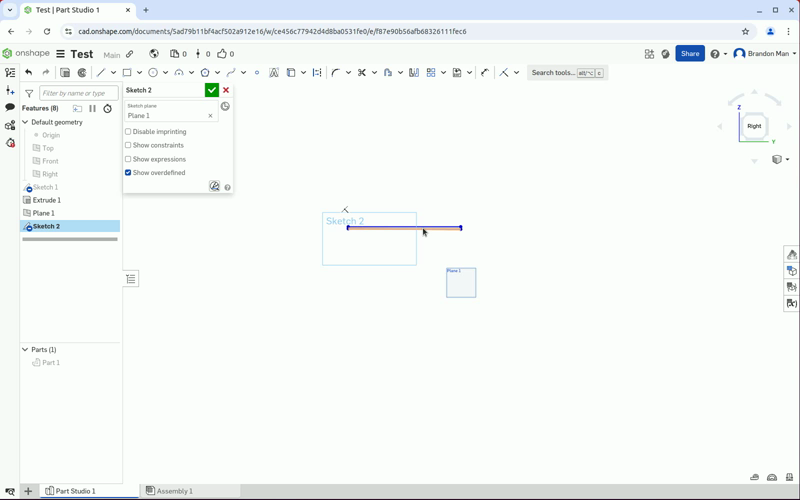
scroll(6)
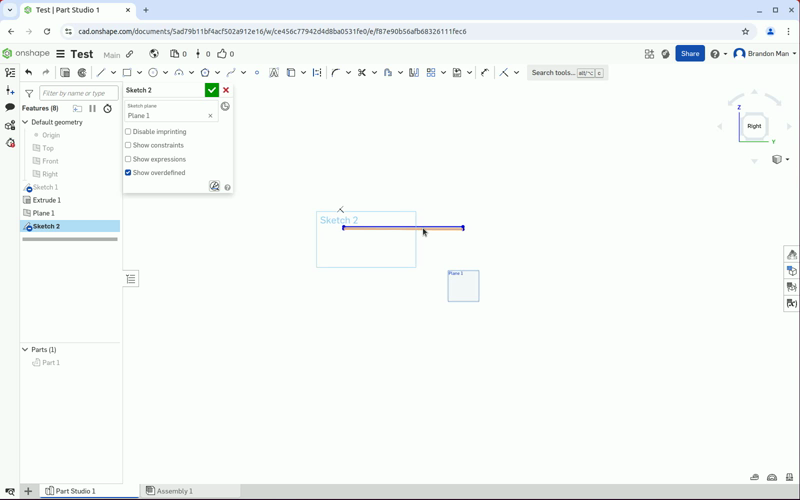
scroll(6)
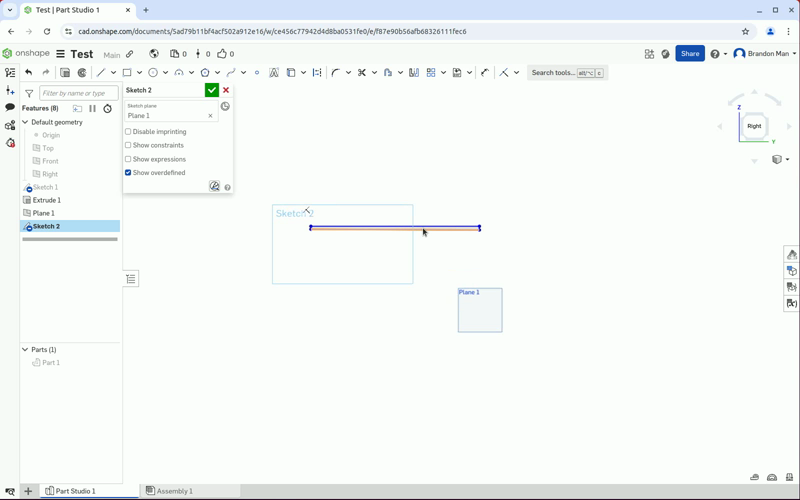
scroll(6)
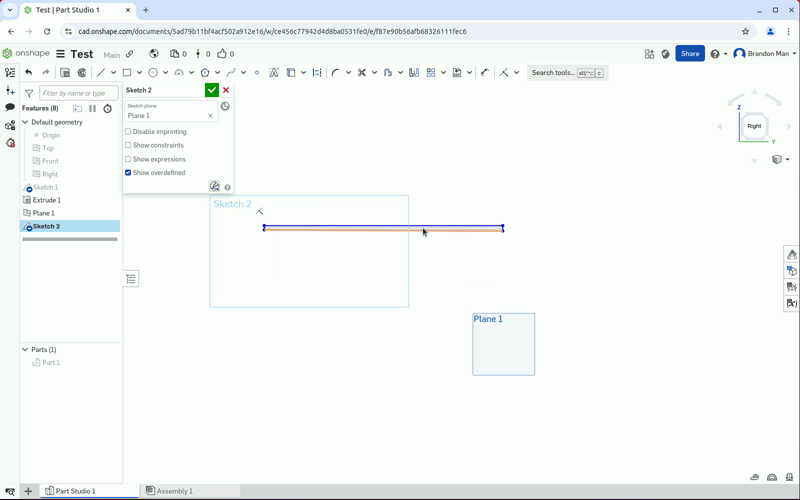
scroll(6)
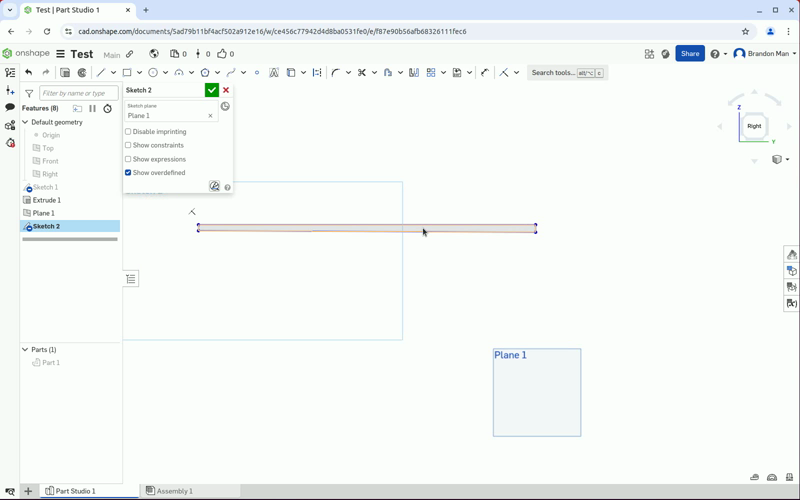
scroll(6)
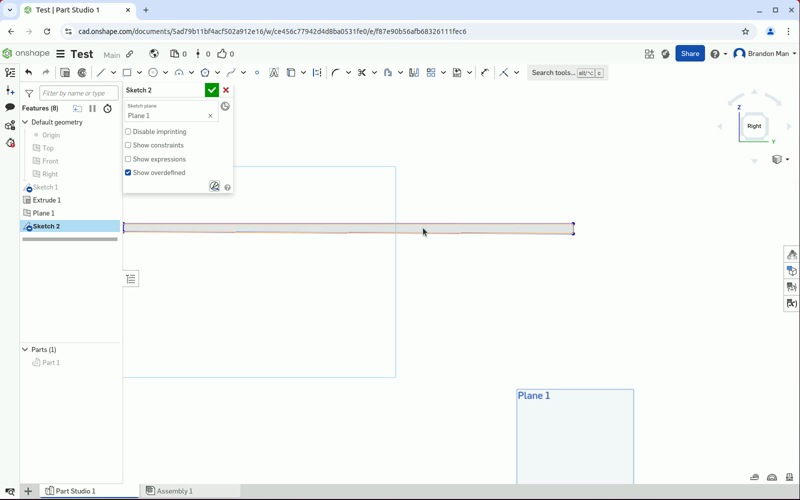
scroll(6)
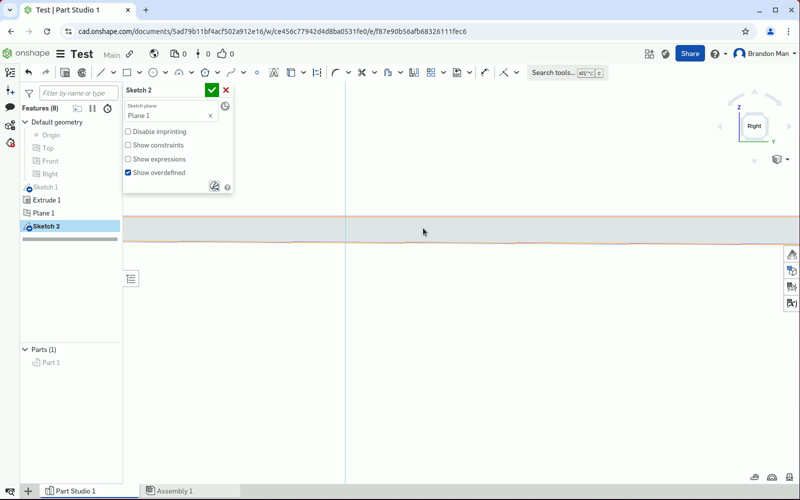
click(423, 227)
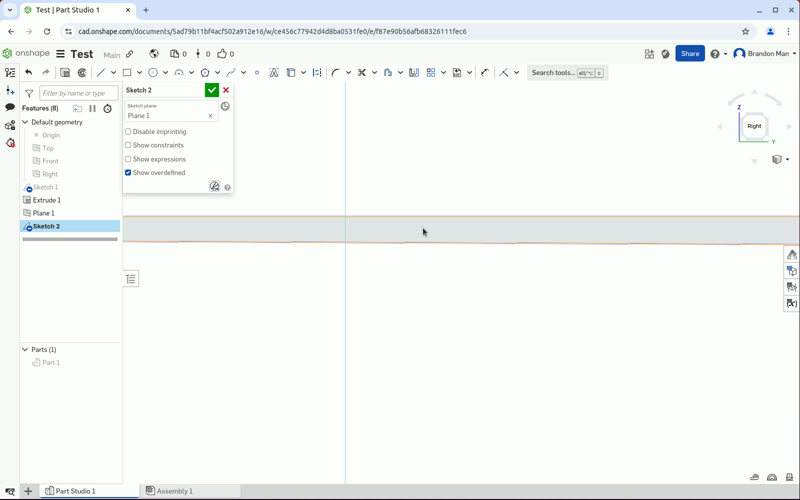
scroll(-6)
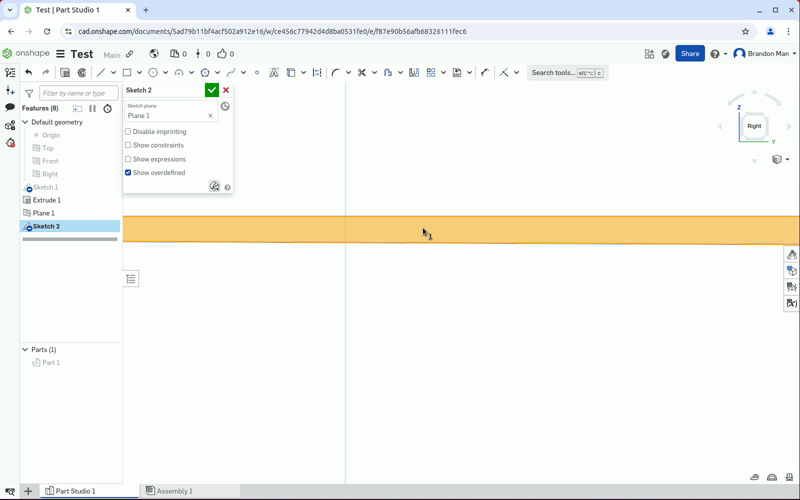
scroll(-6)
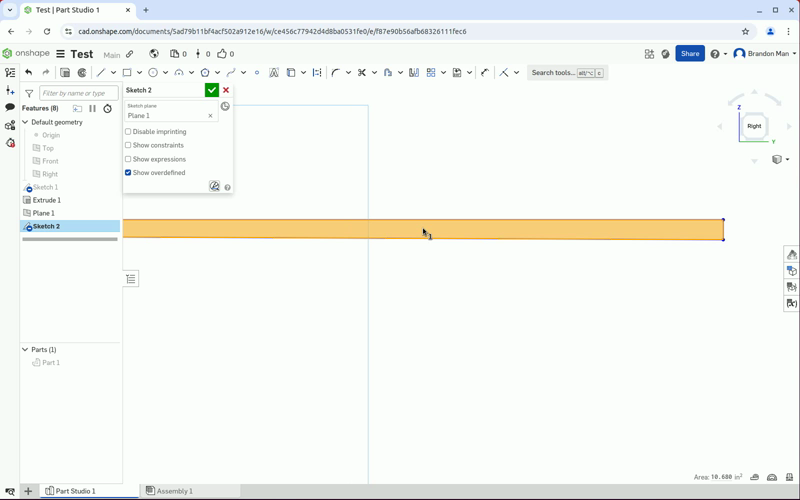
scroll(-6)
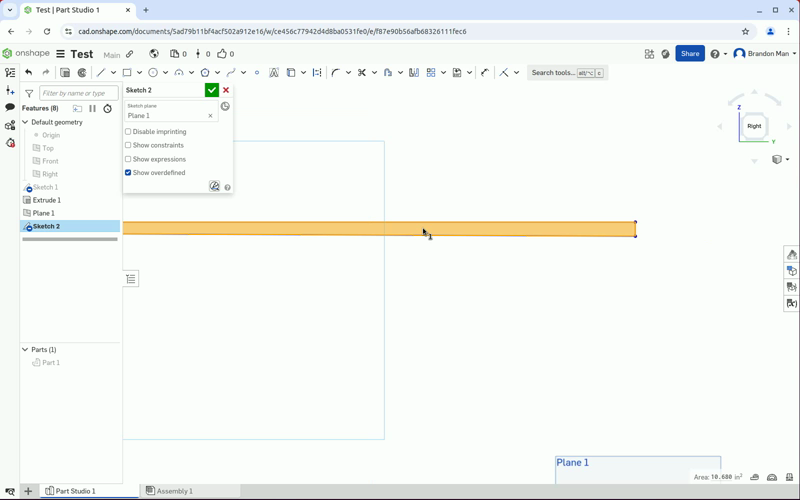
scroll(-6)
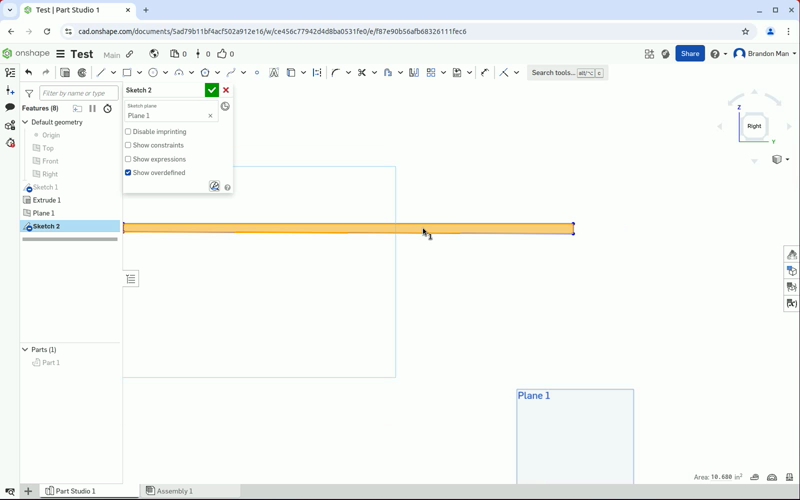
scroll(-6)
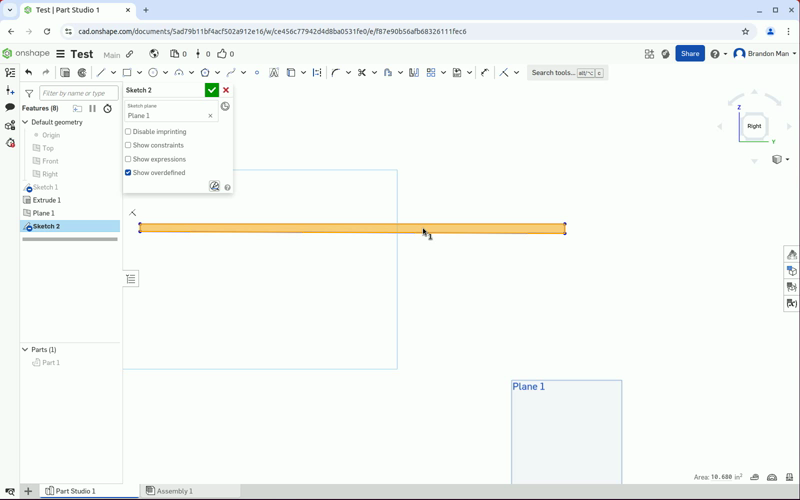
scroll(-6)
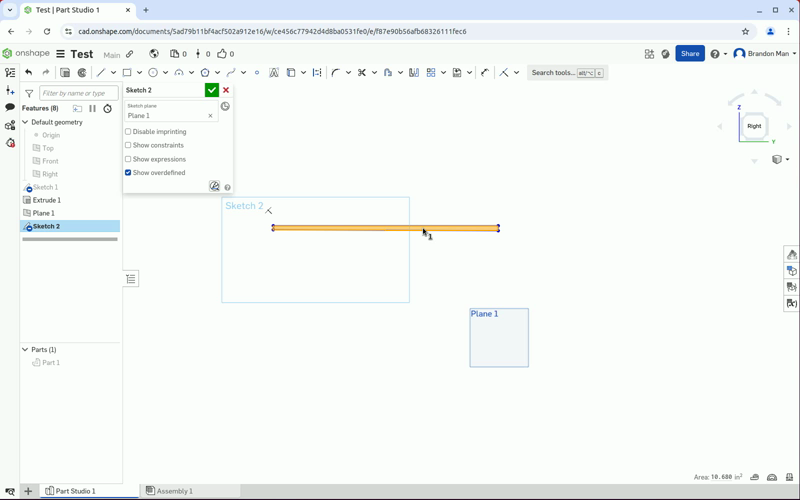
scroll(-6)
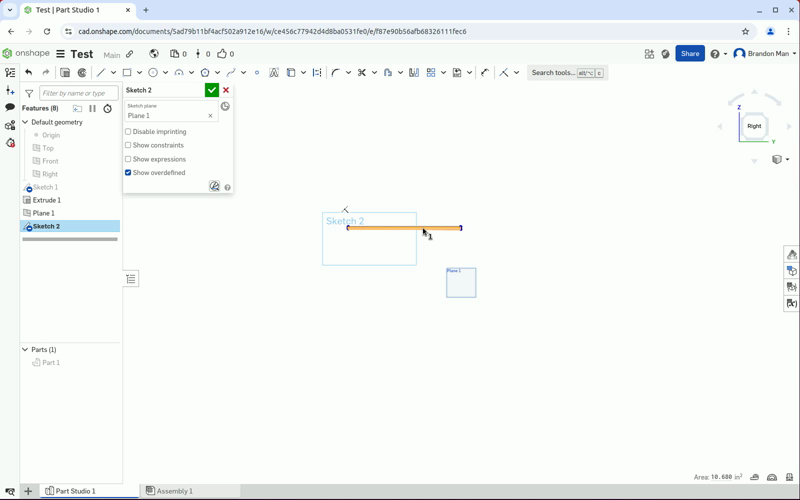
mouse_move(73, 352)
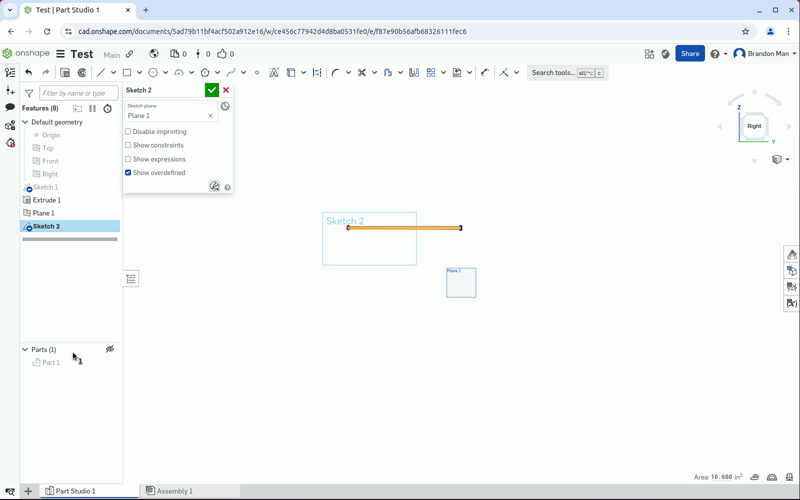
key(shift+y)
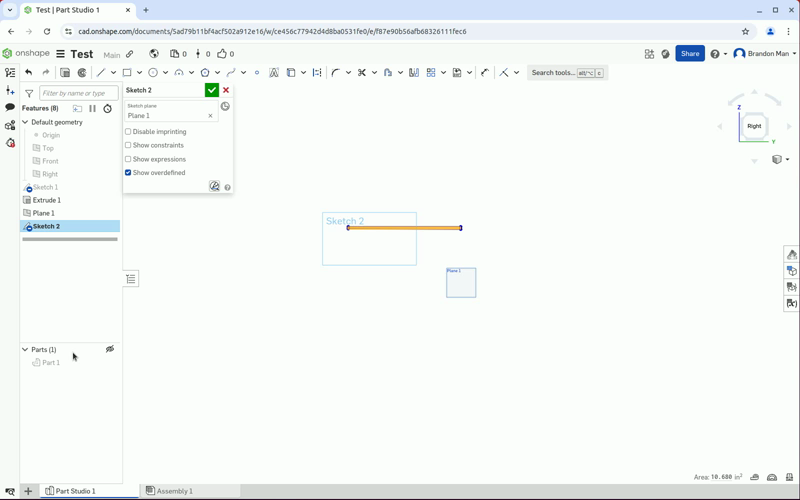
key(shift+e)
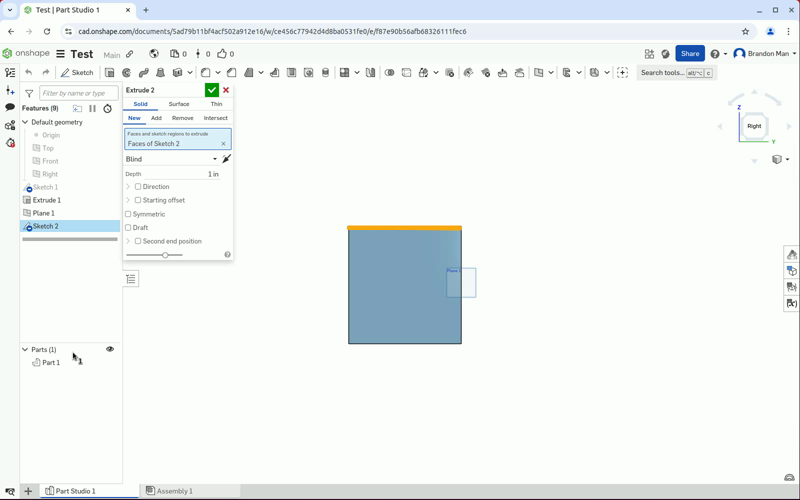
mouse_move(143, 106)
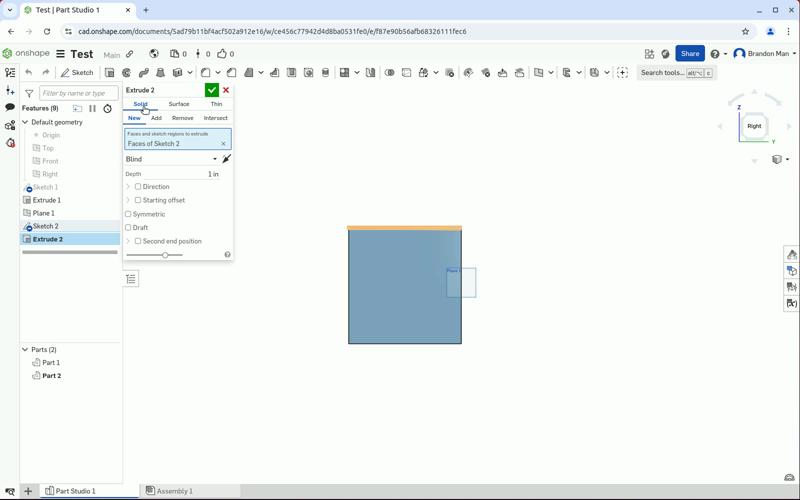
click(143, 106)
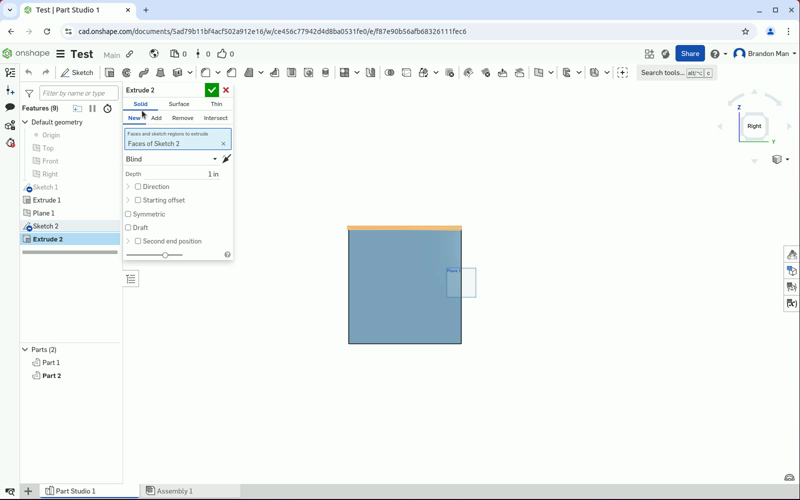
mouse_move(137, 120)
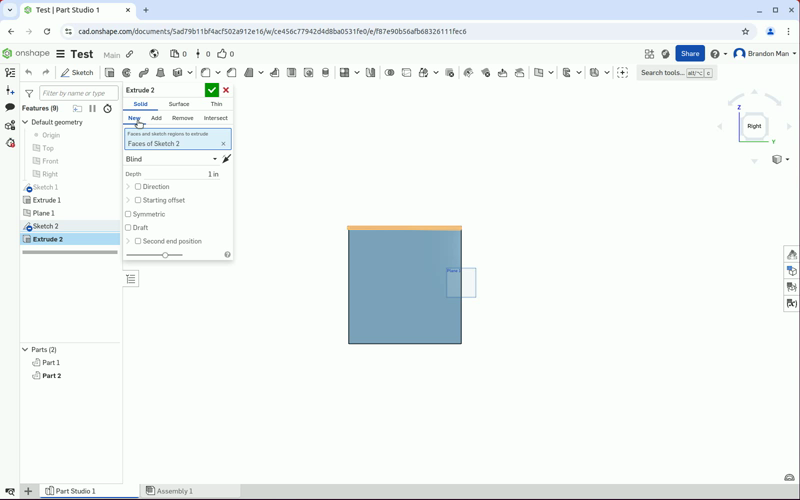
click(137, 120)
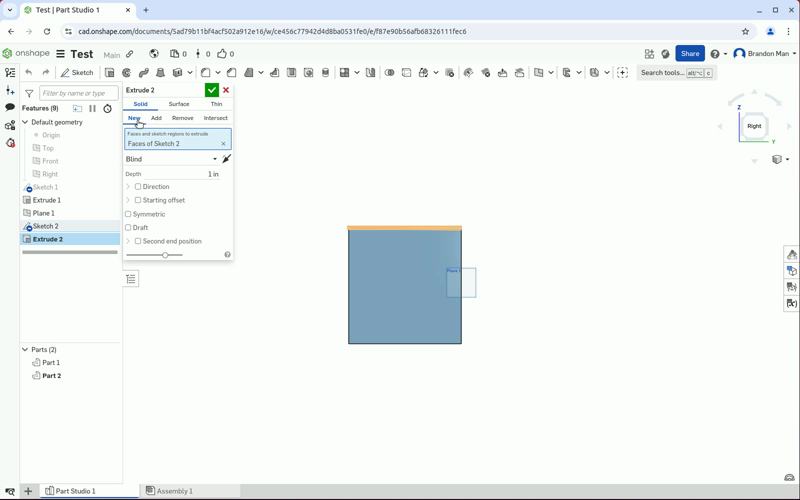
key(tab, 4)
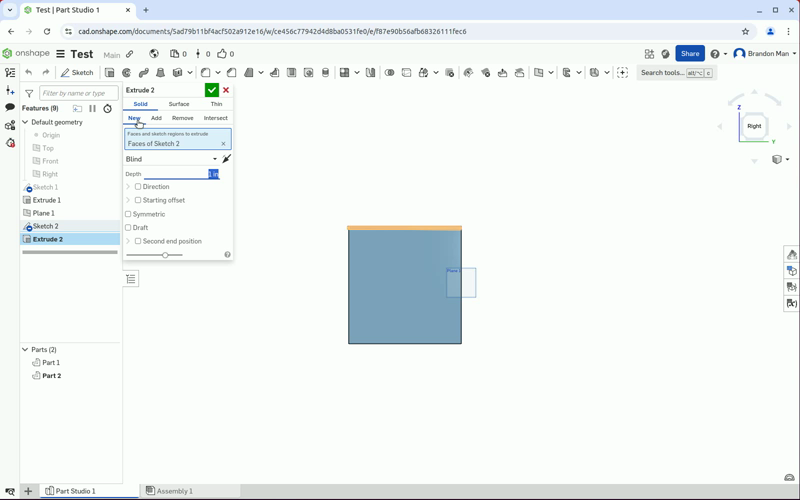
text(15.887)
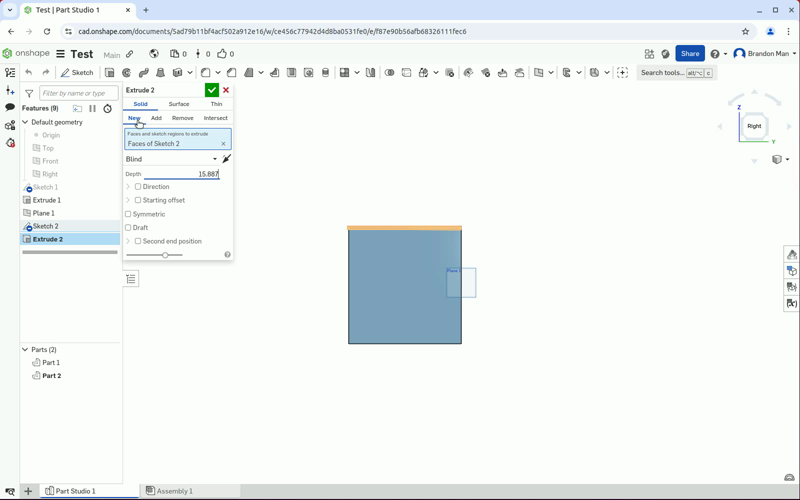
key(enter)
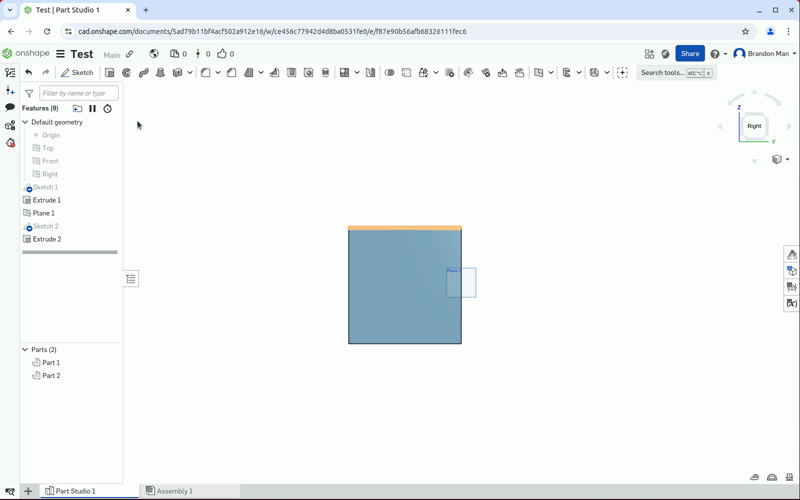
key(shift+h)
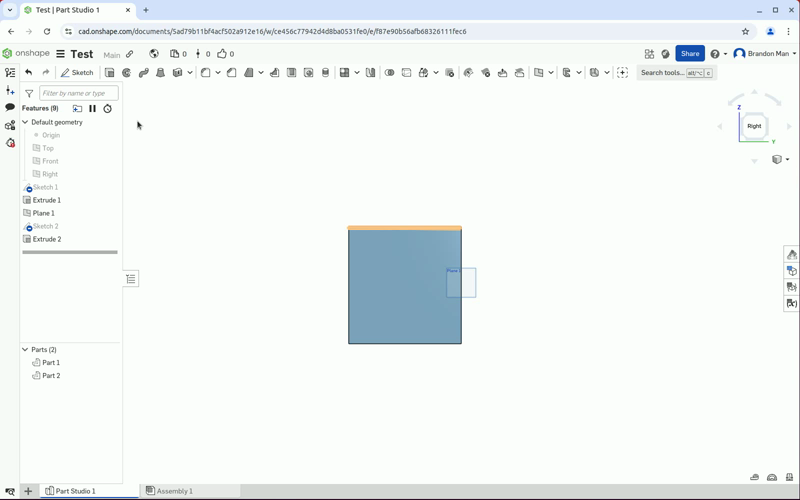
key(shift+h)
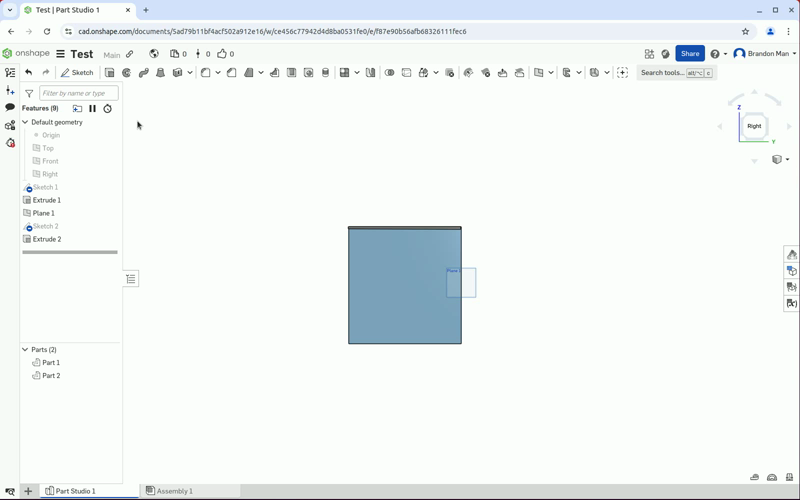
mouse_move(73, 189)
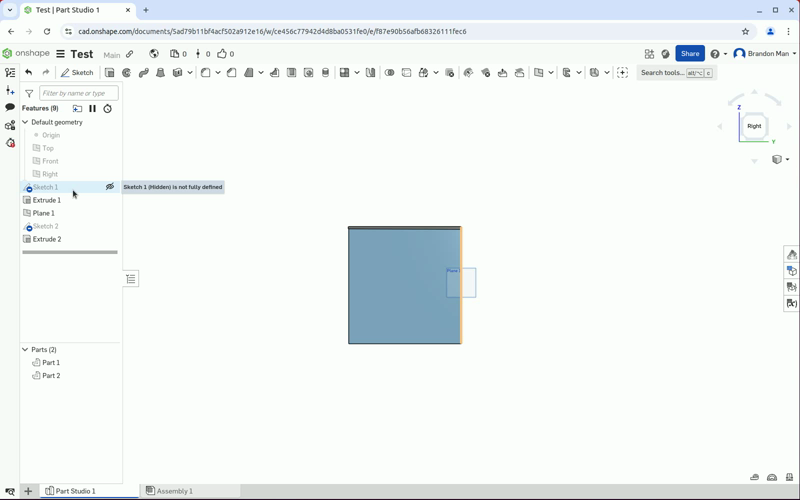
click(73, 189)
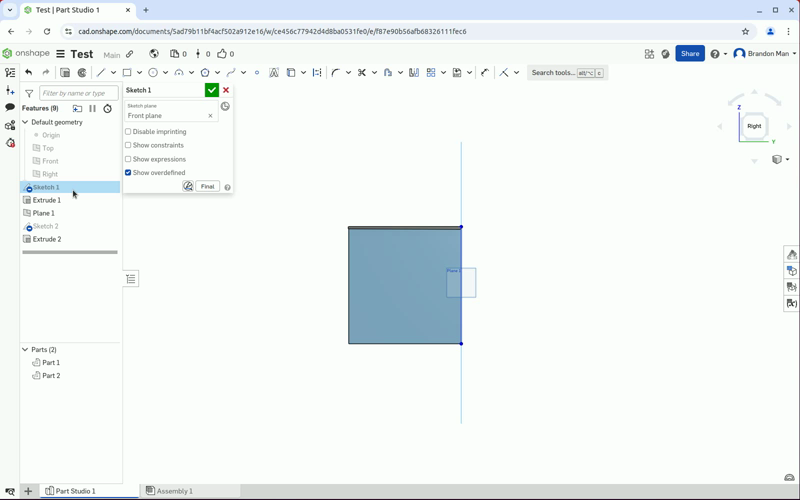
mouse_move(229, 92)
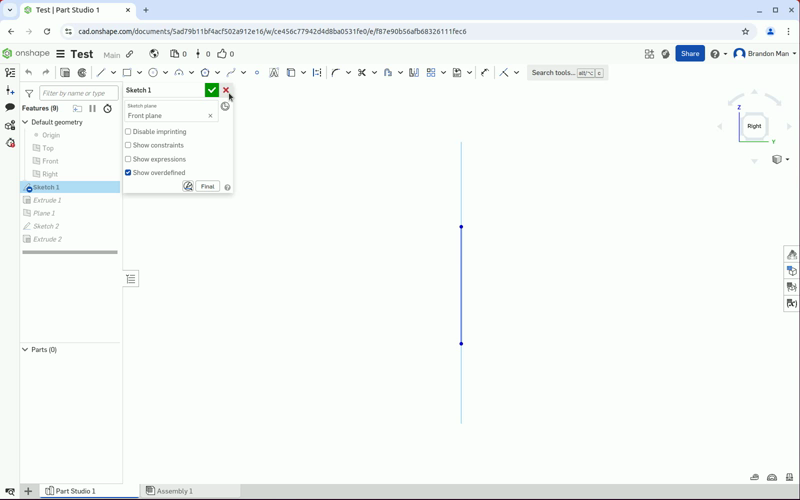
click(229, 92)
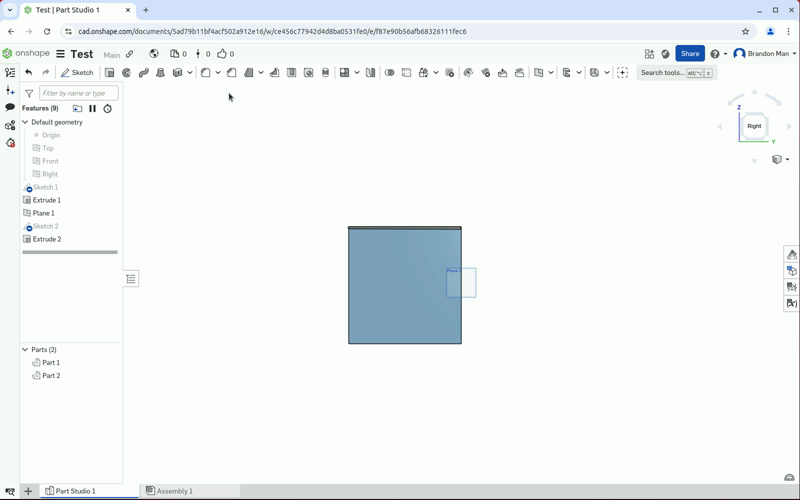
mouse_move(541, 75)
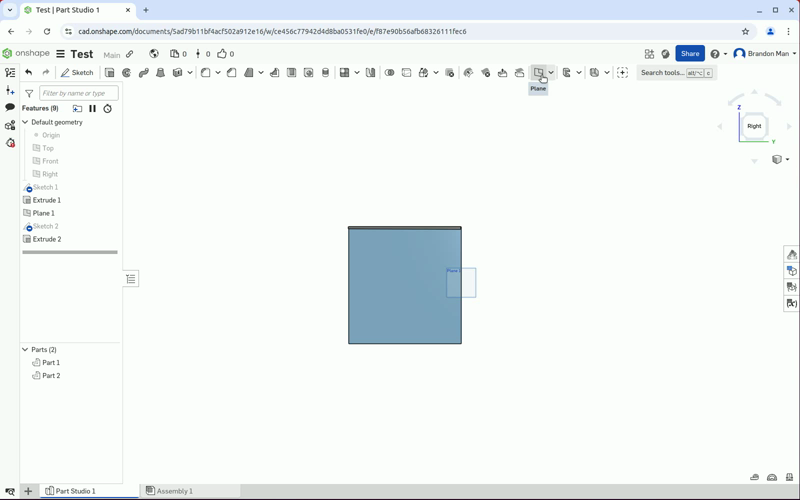
click(541, 75)
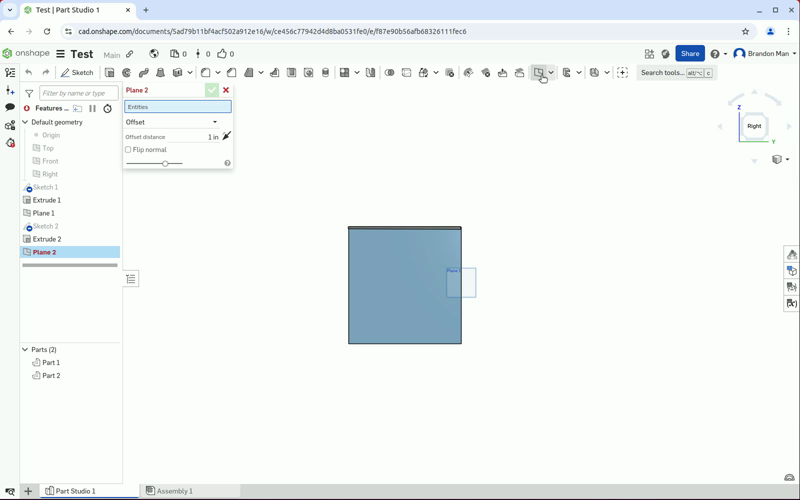
mouse_move(73, 176)
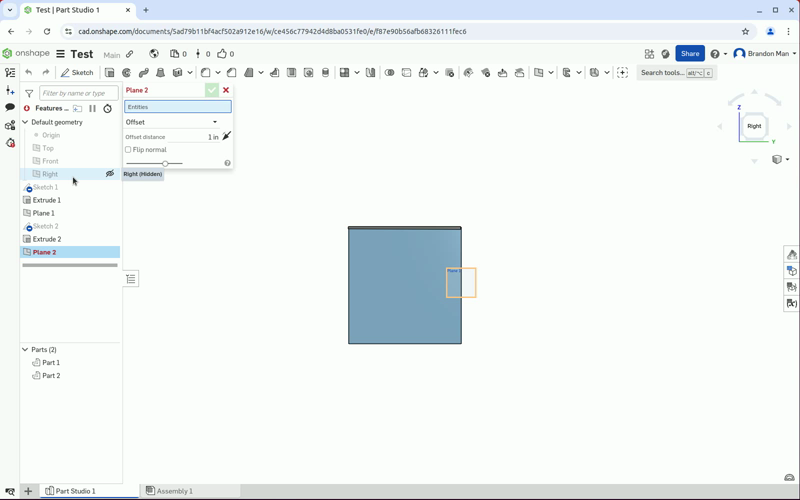
click(73, 176)
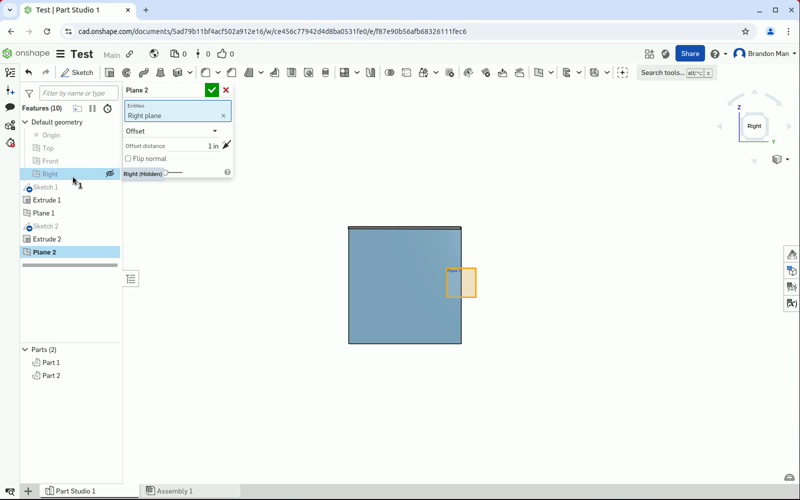
key(tab, 2)
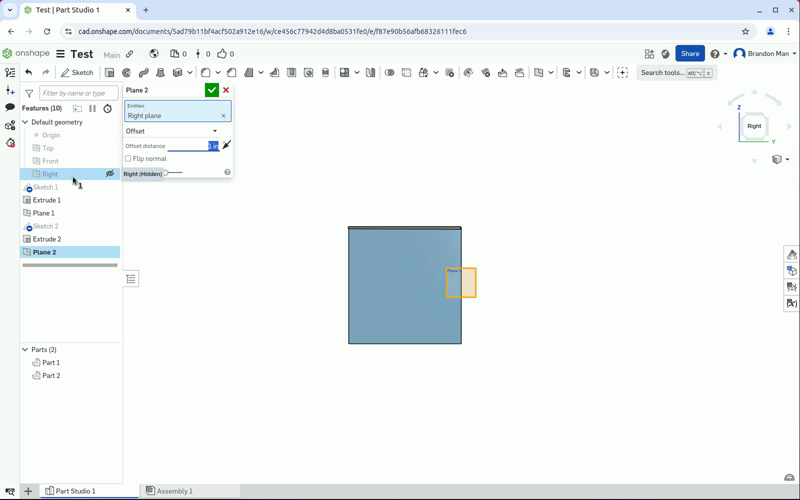
text(11.554)
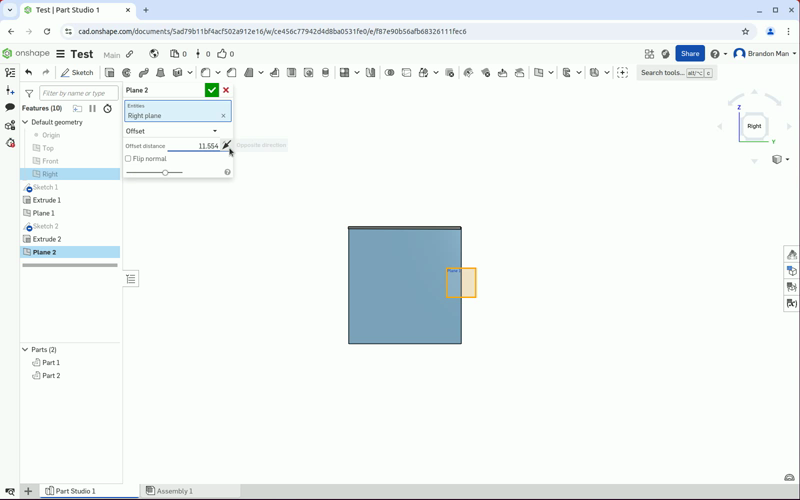
mouse_move(229, 147)
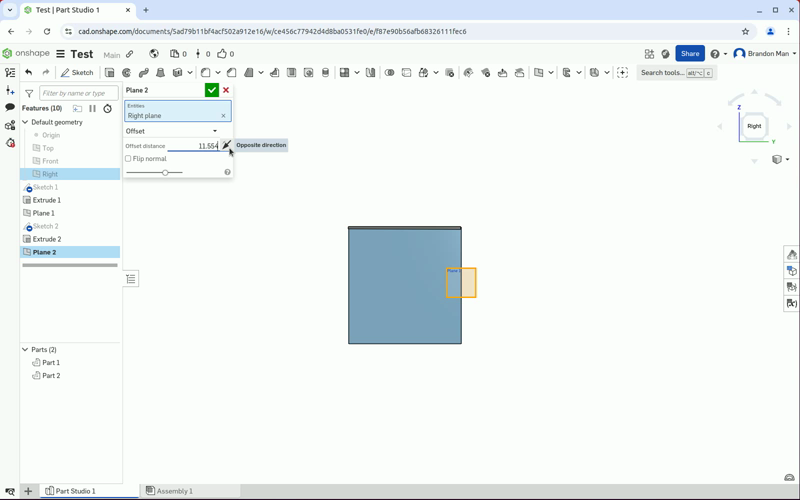
click(229, 147)
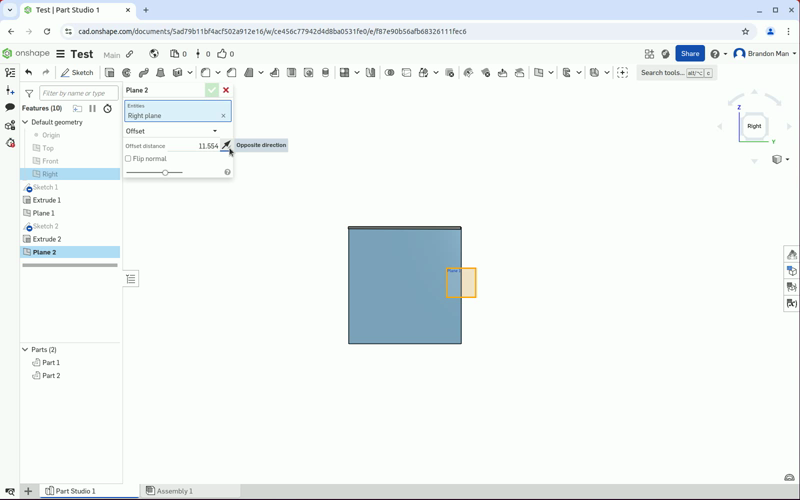
key(enter, 2)
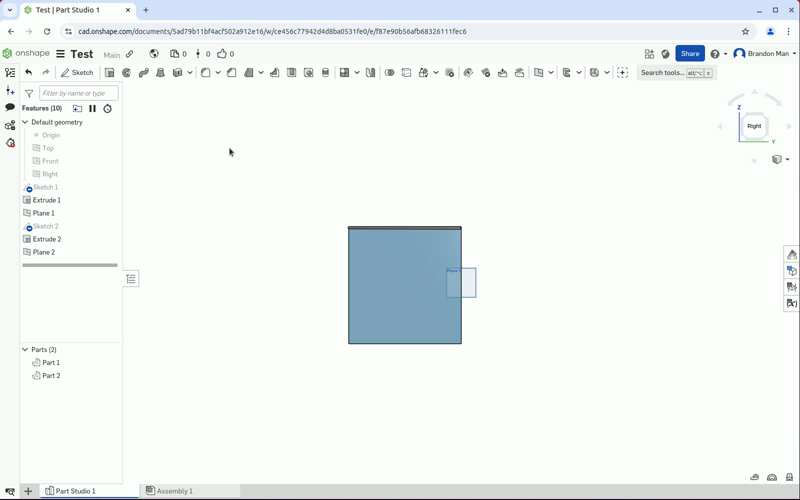
key(shift+s)
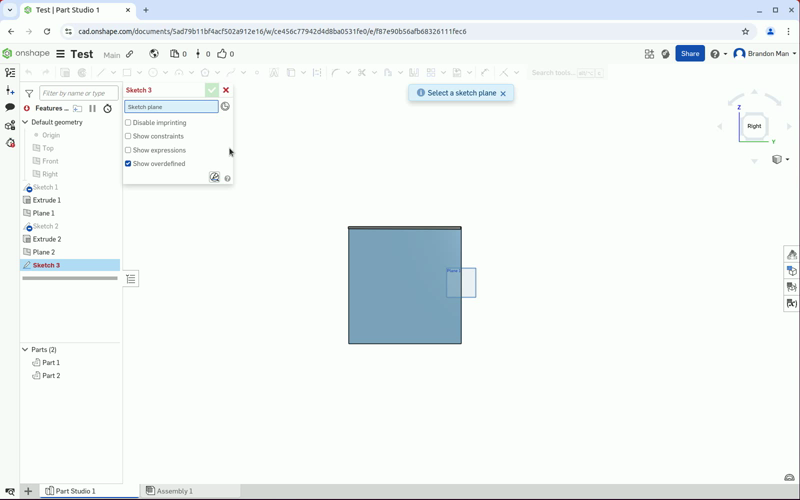
mouse_move(73, 254)
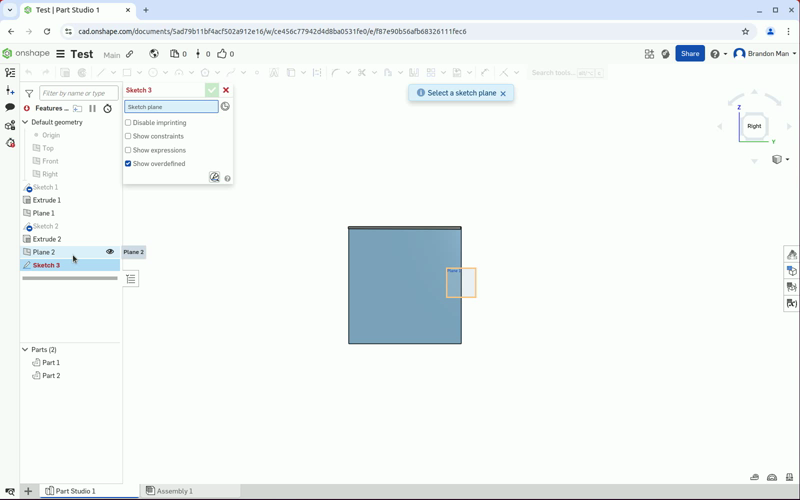
click(73, 254)
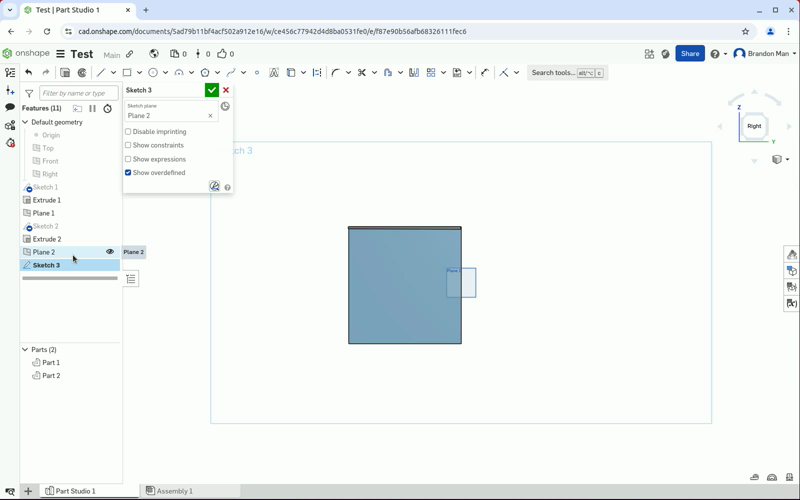
mouse_move(73, 352)
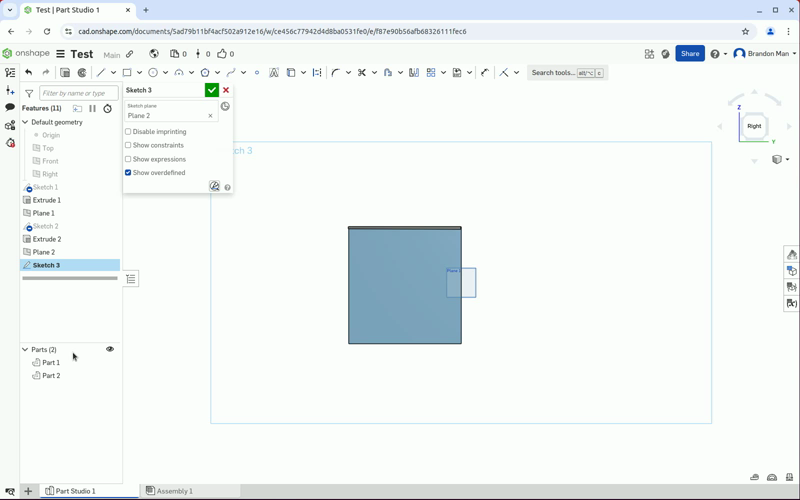
key(y)
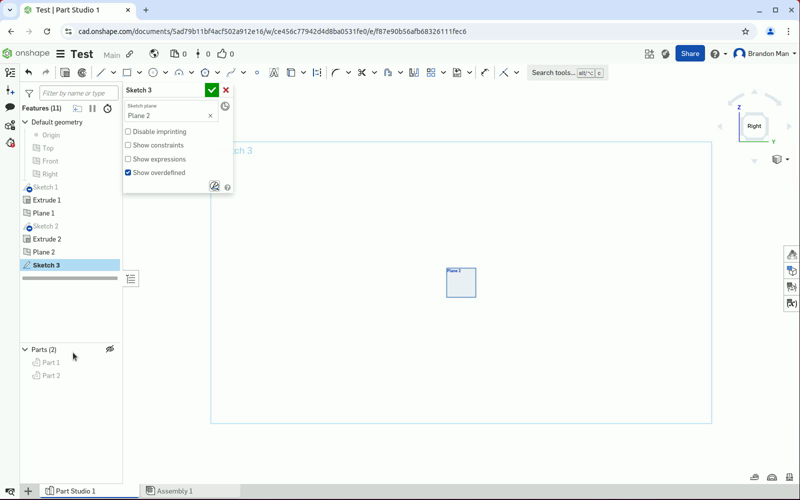
key(l)
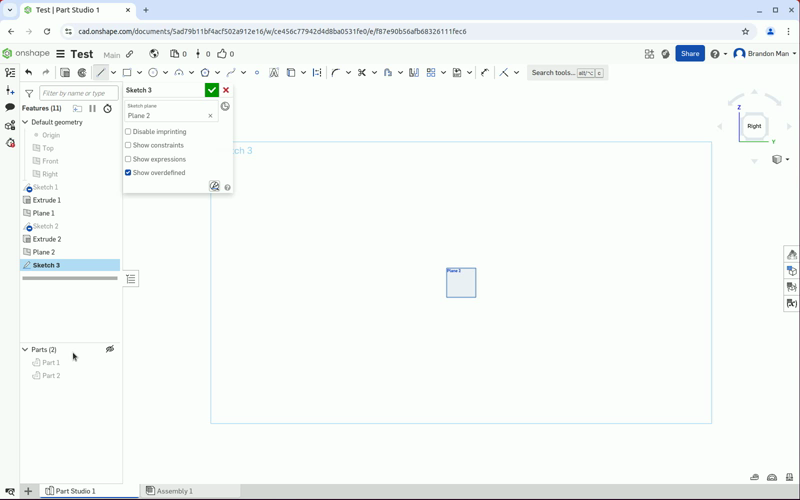
key_down(shift)
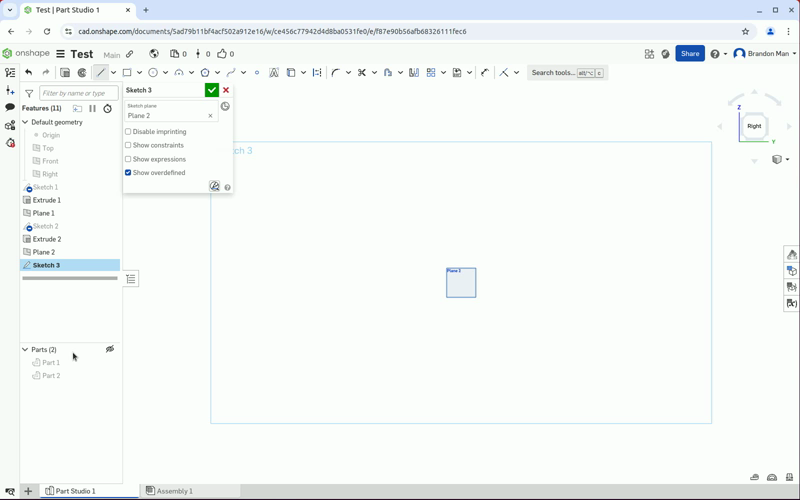
mouse_move(348, 230)
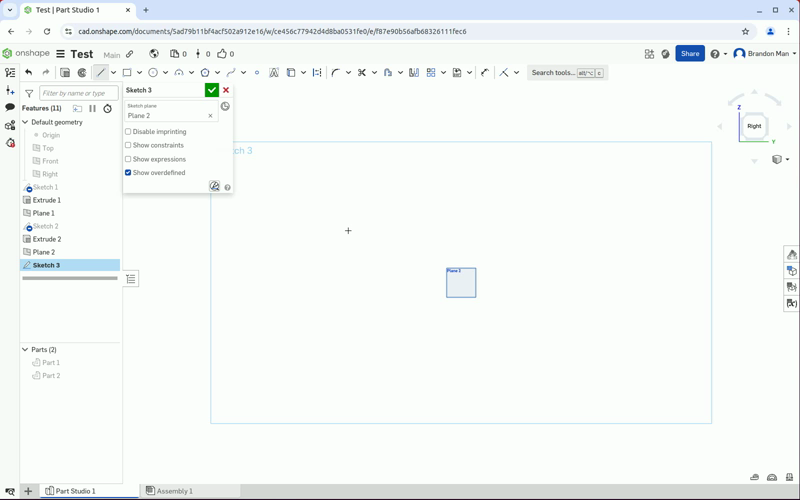
click(348, 230)
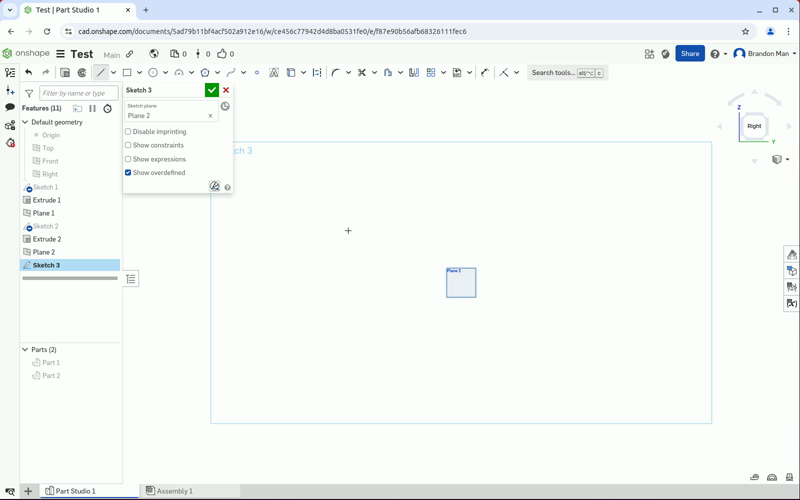
key_up(shift)
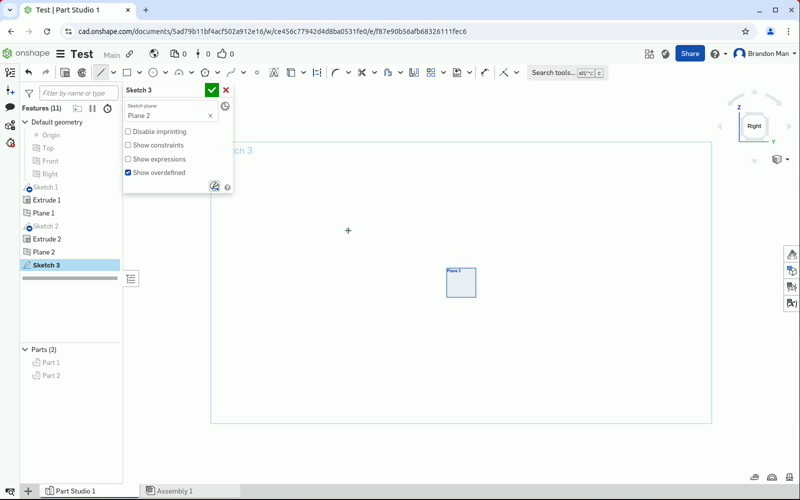
key_down(shift)
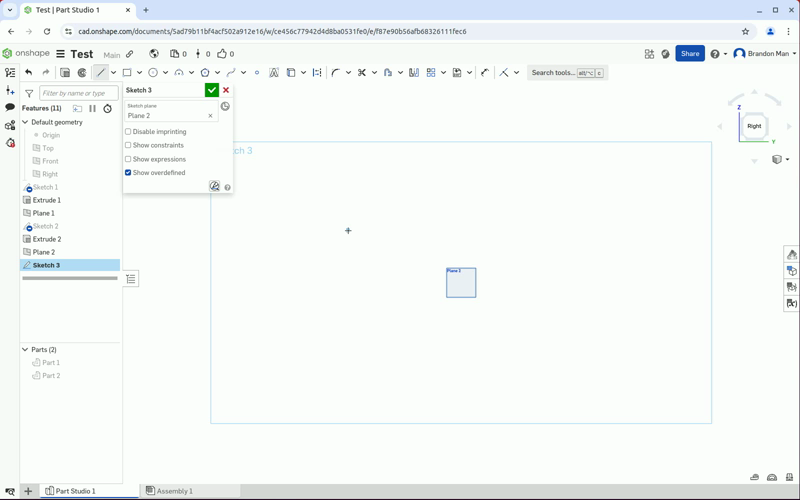
mouse_move(460, 230)
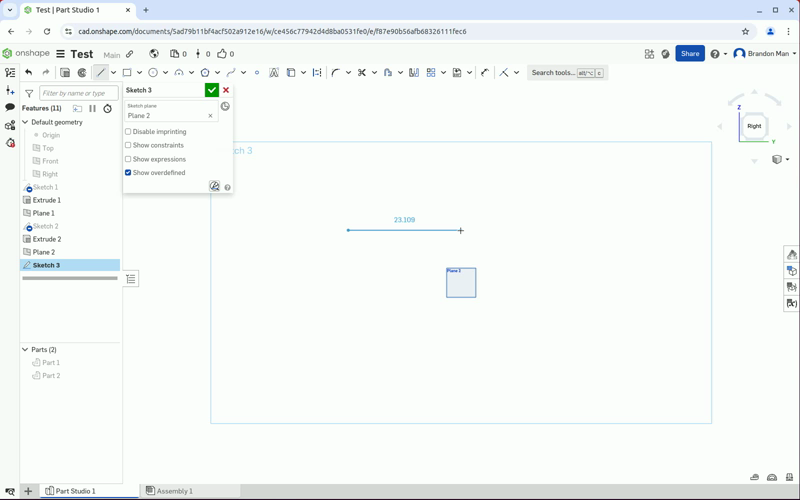
click(460, 230)
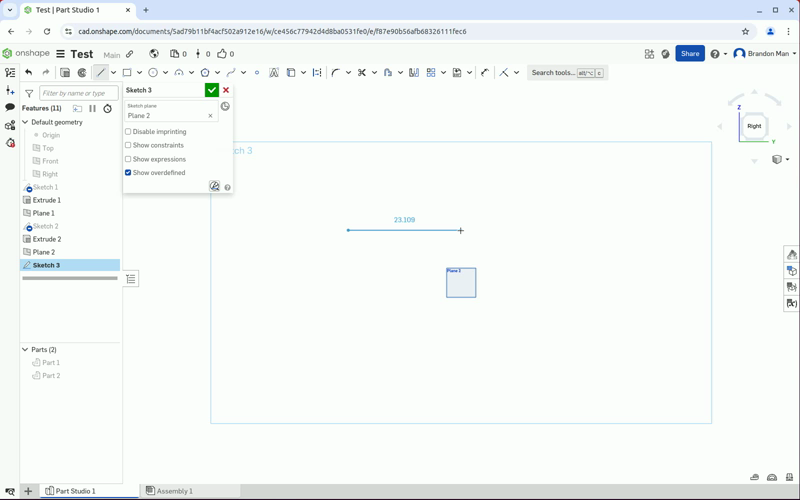
key_up(shift)
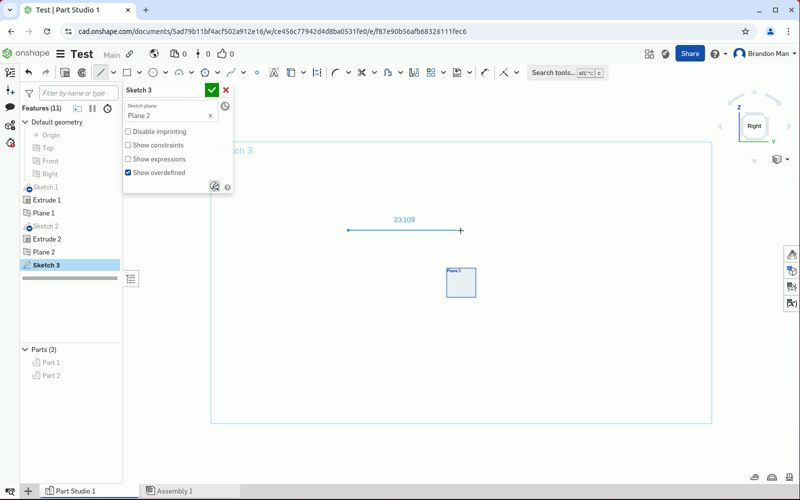
key_down(shift)
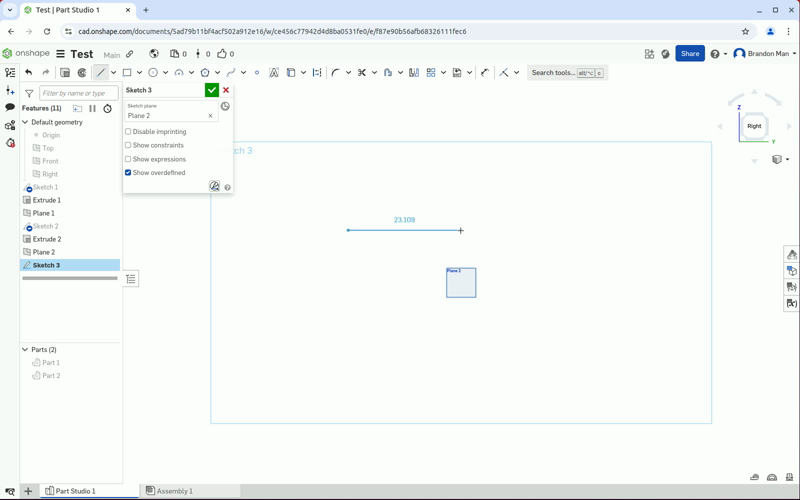
mouse_move(490, 230)
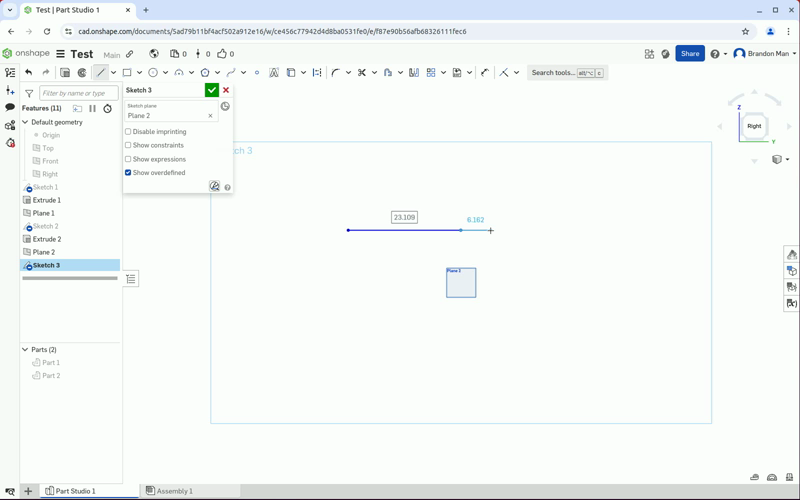
mouse_move(460, 225)
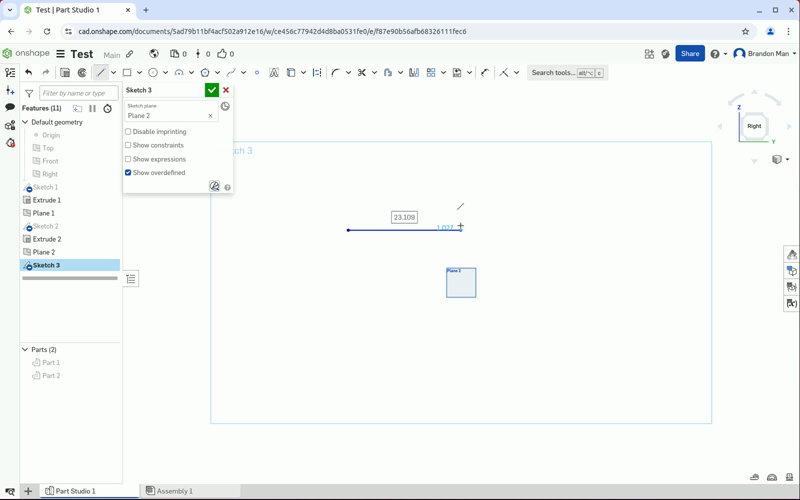
scroll(6)
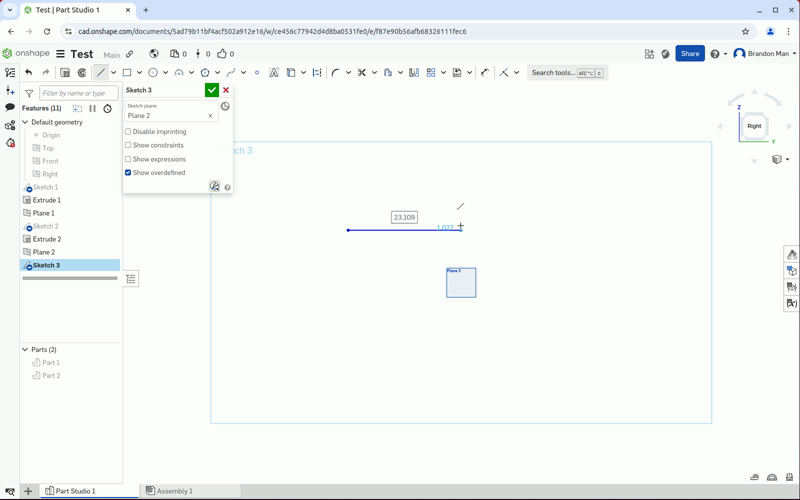
scroll(6)
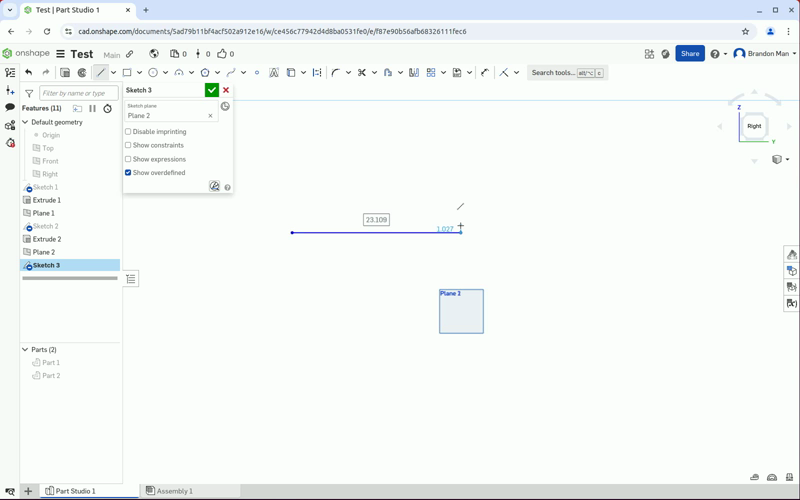
scroll(6)
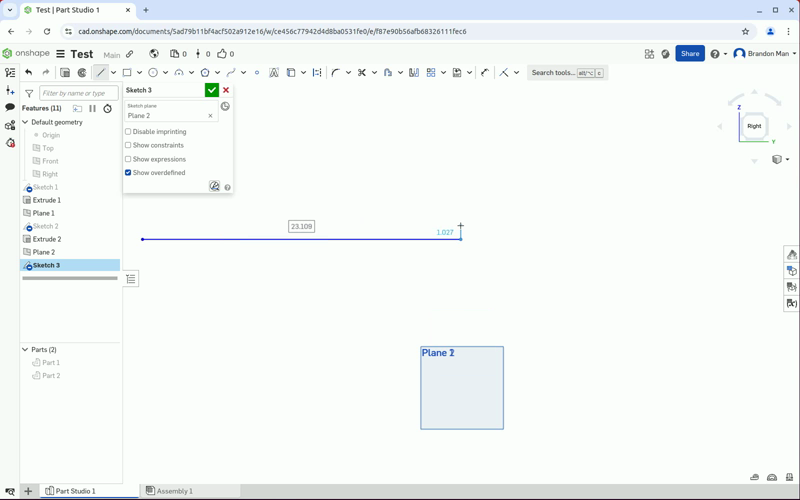
scroll(6)
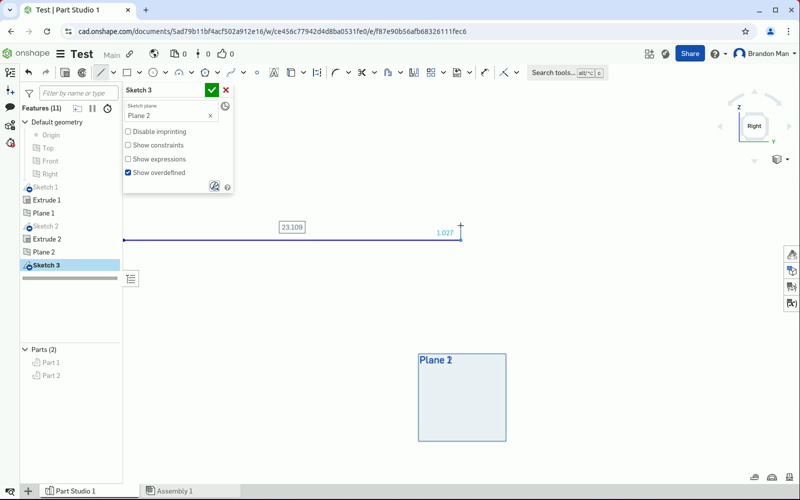
scroll(6)
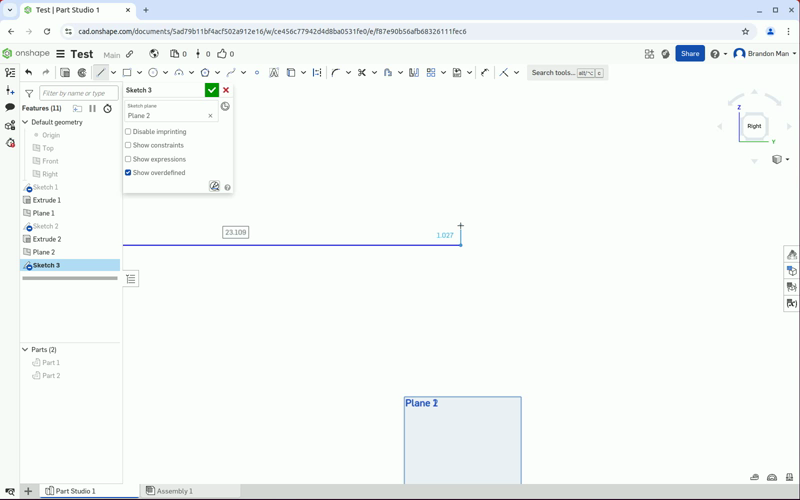
scroll(6)
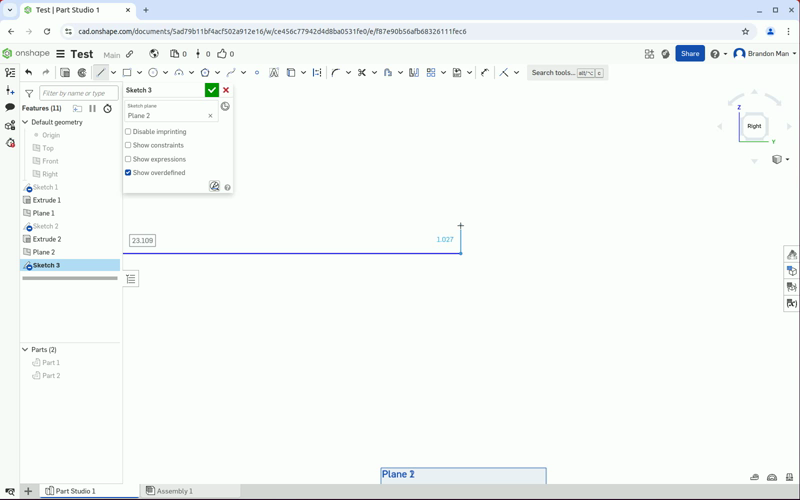
scroll(6)
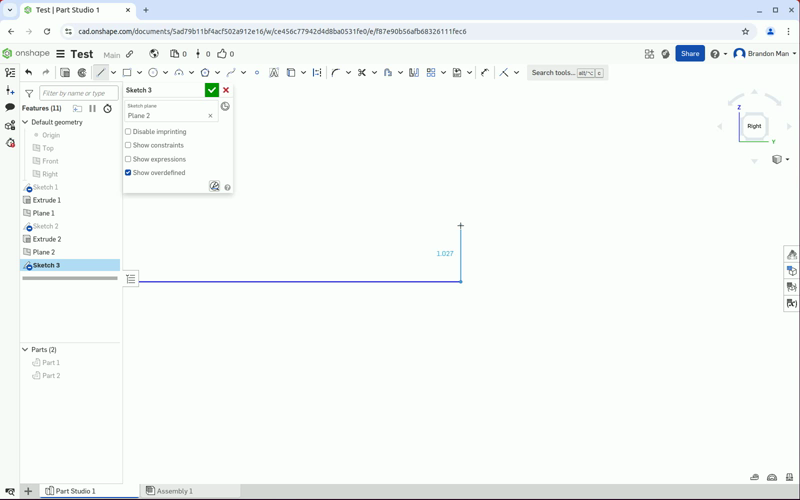
click(460, 225)
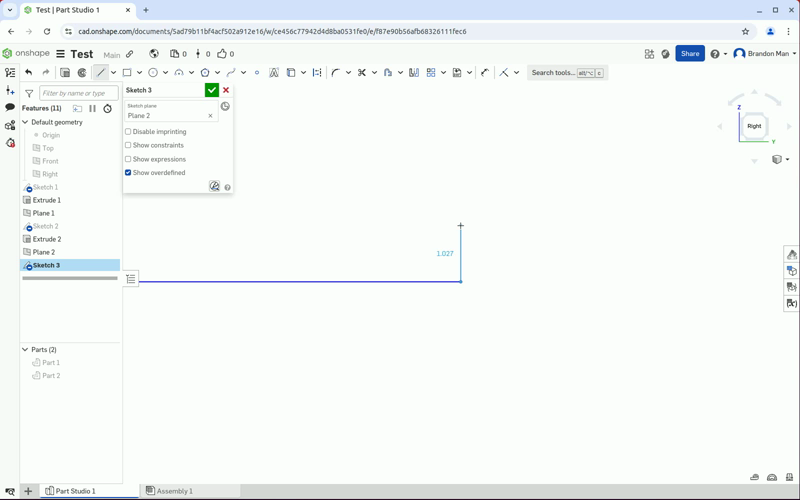
scroll(-6)
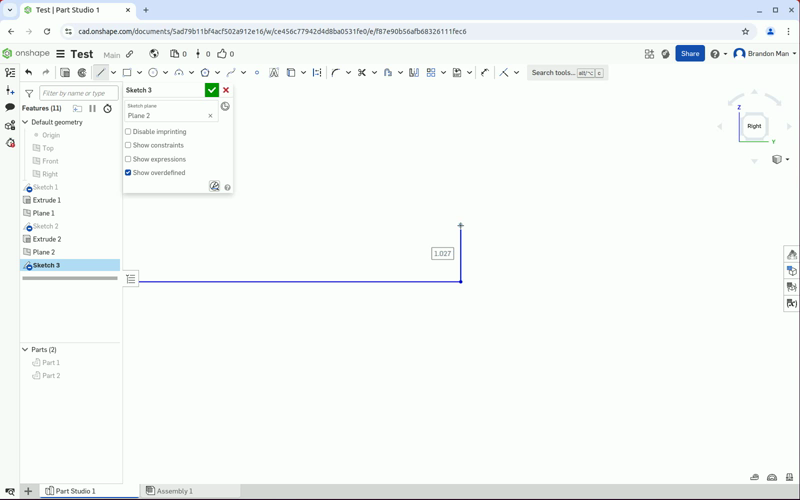
scroll(-6)
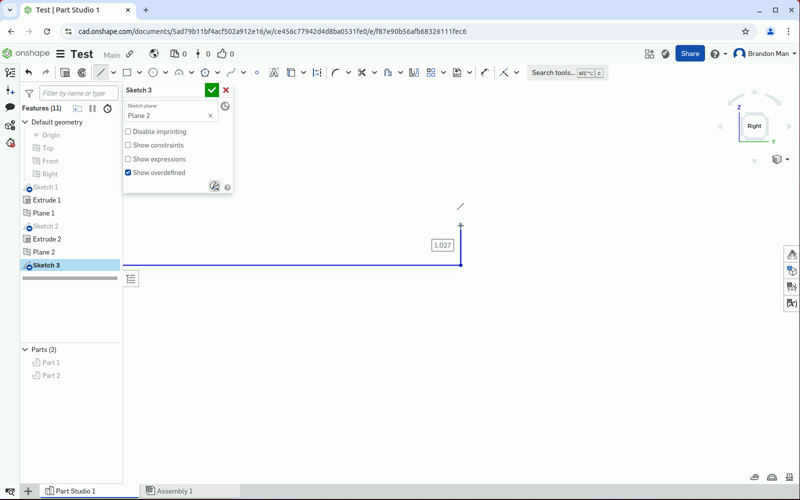
scroll(-6)
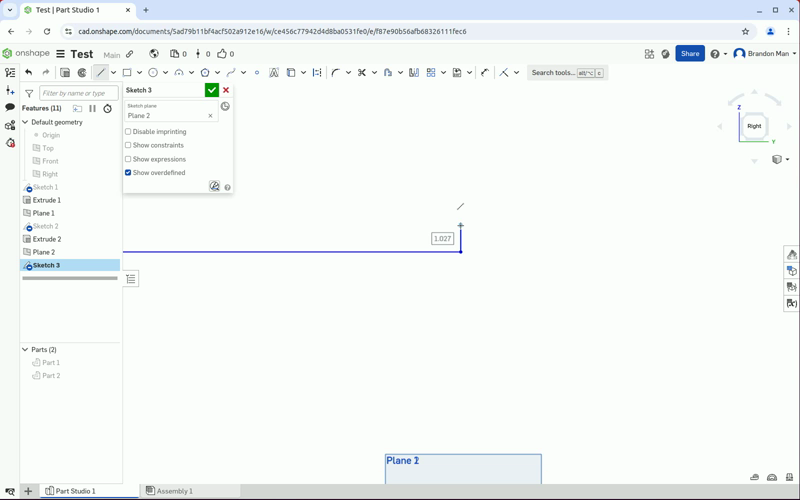
scroll(-6)
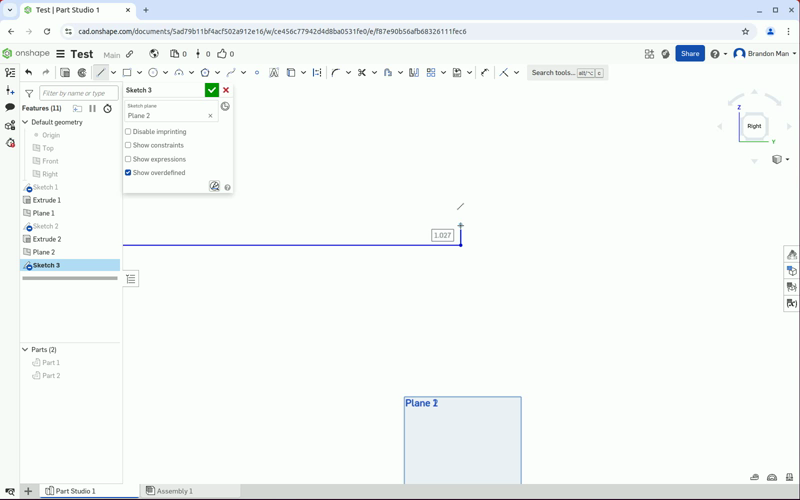
scroll(-6)
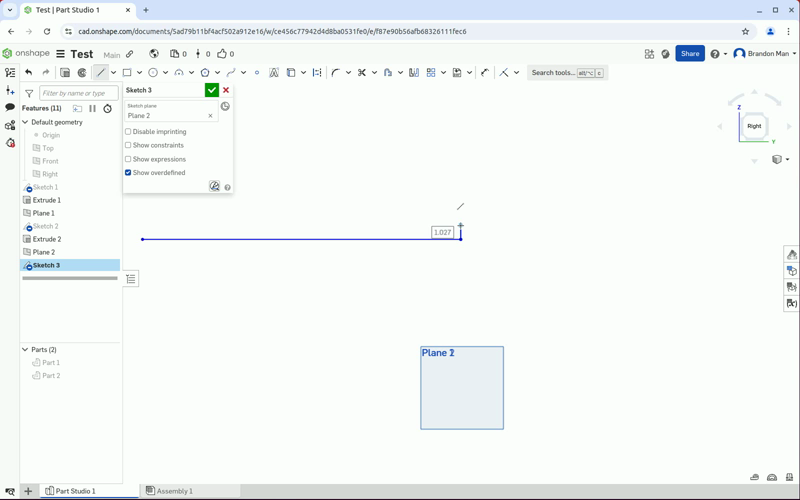
scroll(-6)
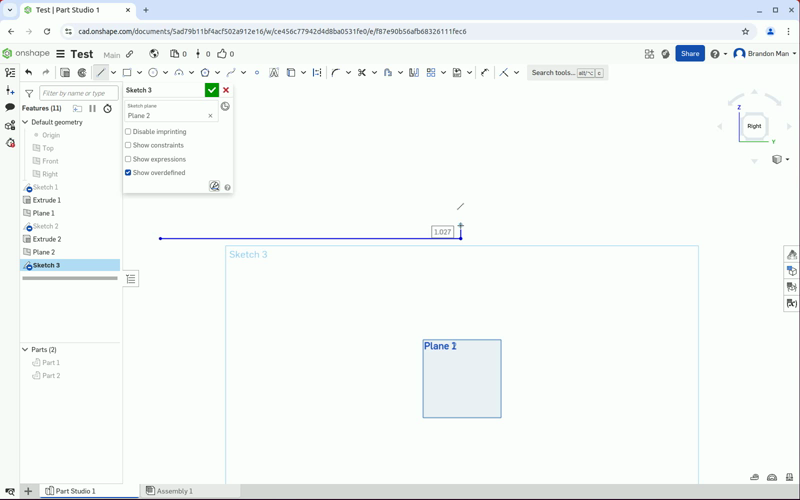
scroll(-6)
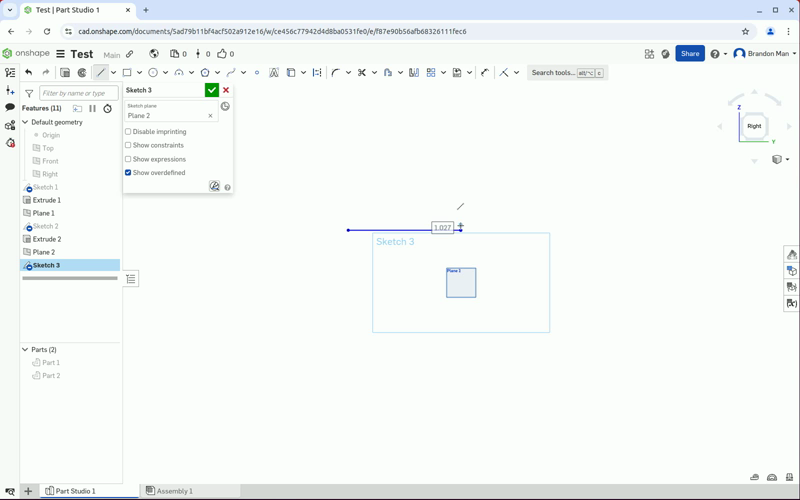
key_up(shift)
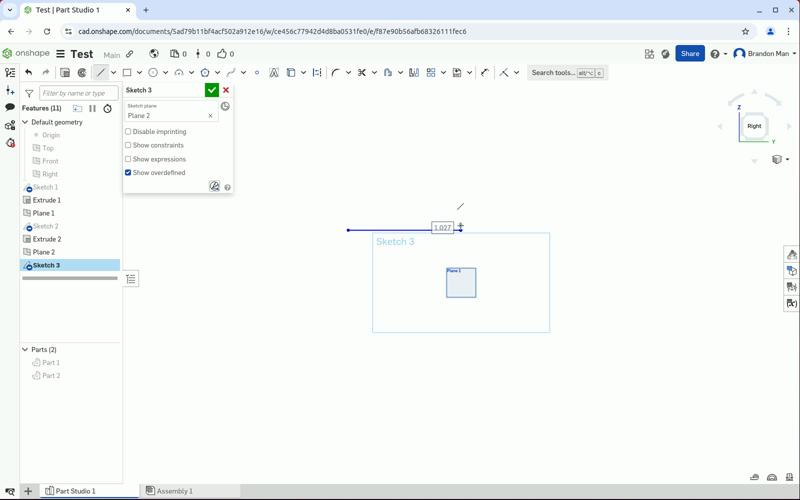
key_down(shift)
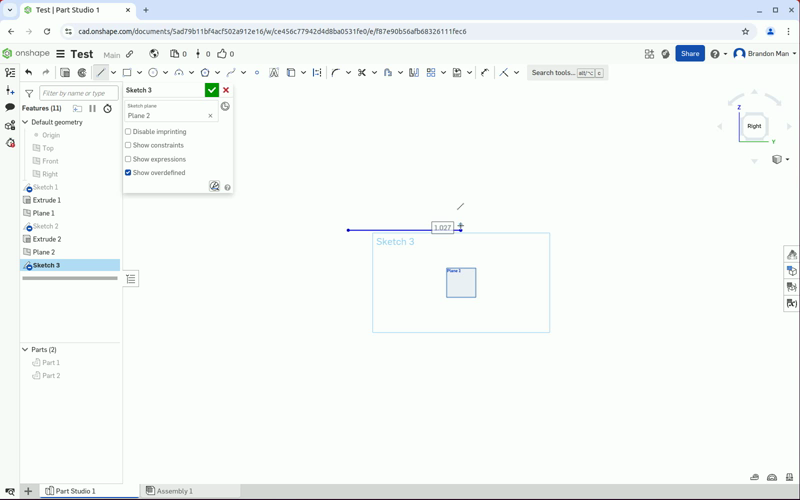
mouse_move(348, 225)
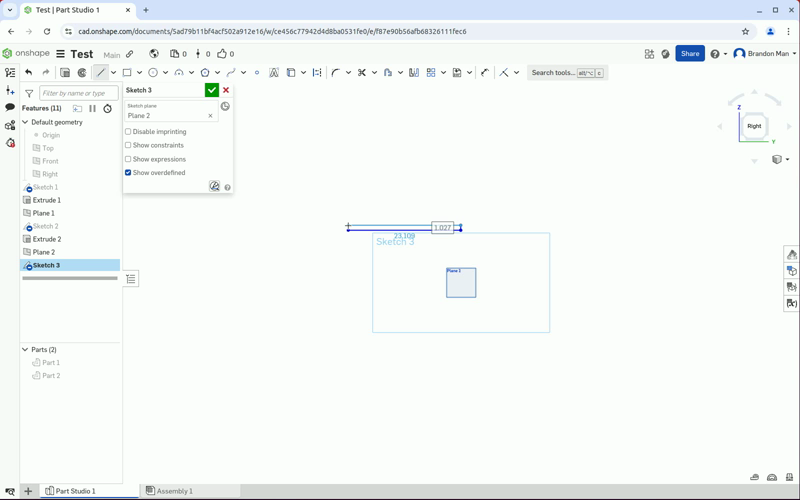
click(348, 225)
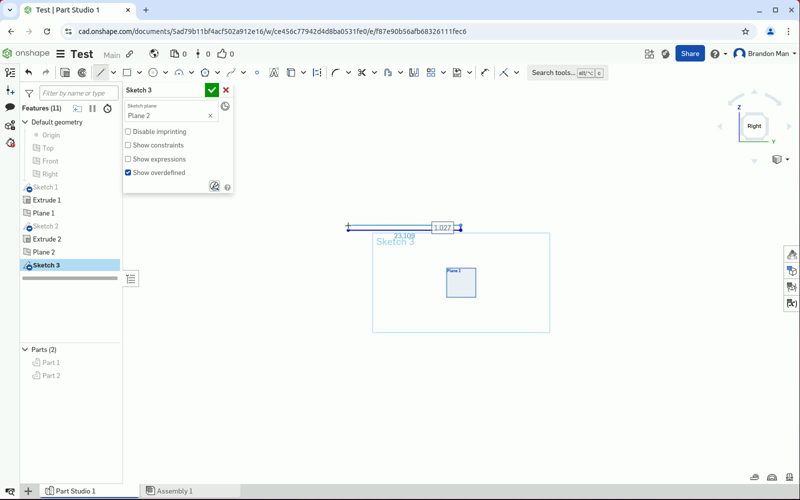
key_up(shift)
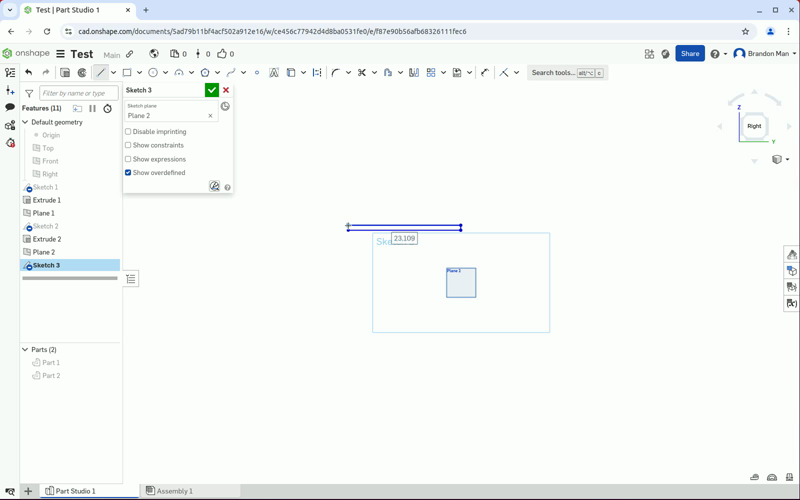
mouse_move(378, 225)
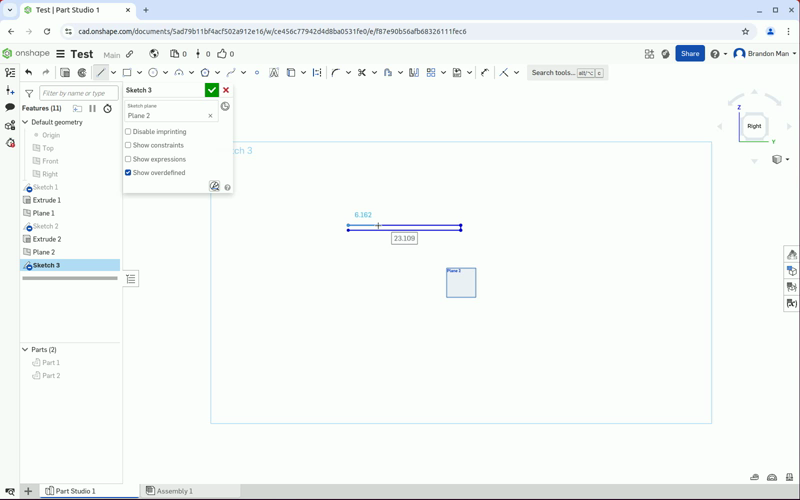
key_down(shift)
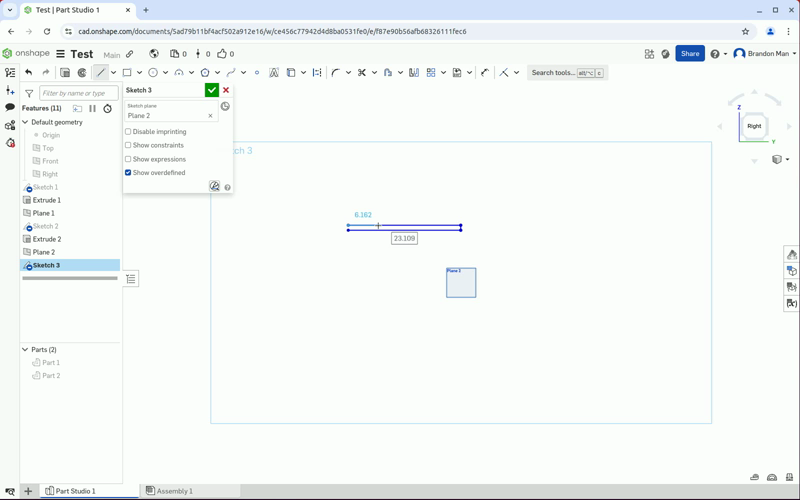
mouse_move(348, 230)
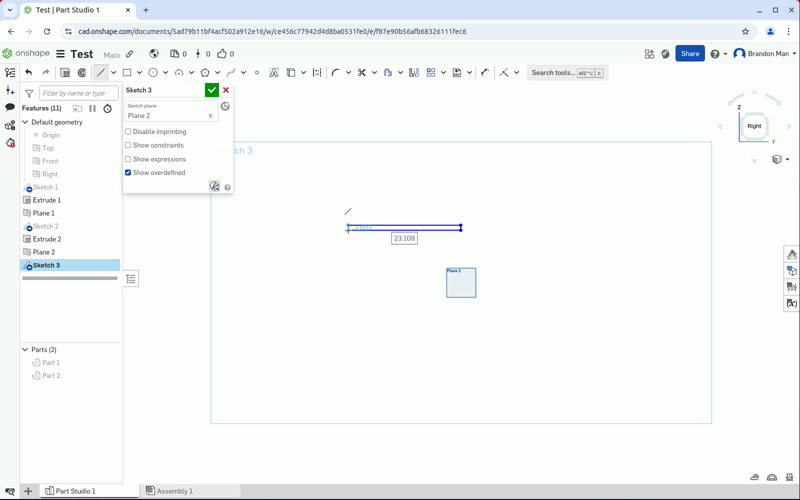
scroll(6)
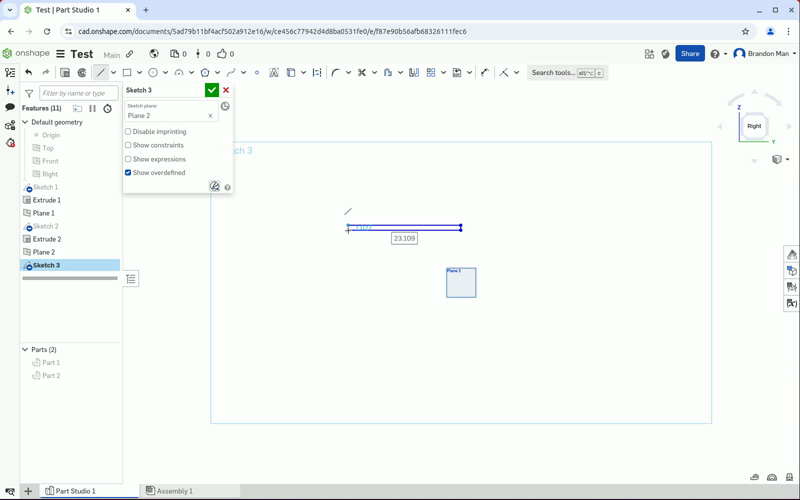
scroll(6)
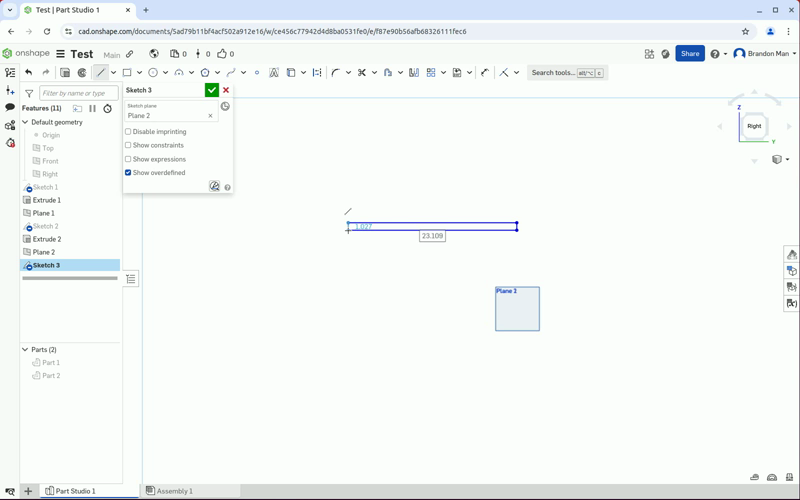
scroll(6)
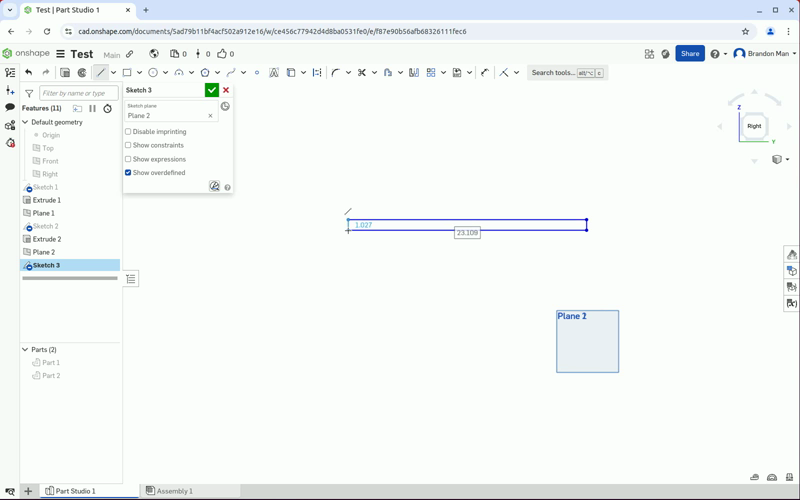
scroll(6)
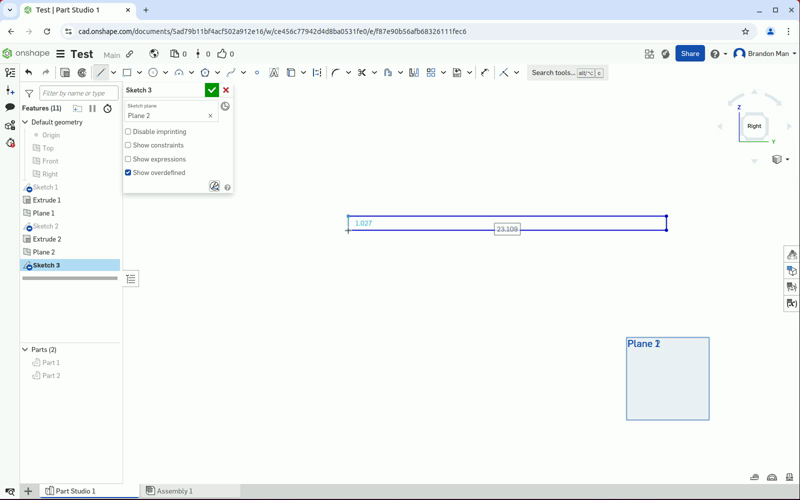
scroll(6)
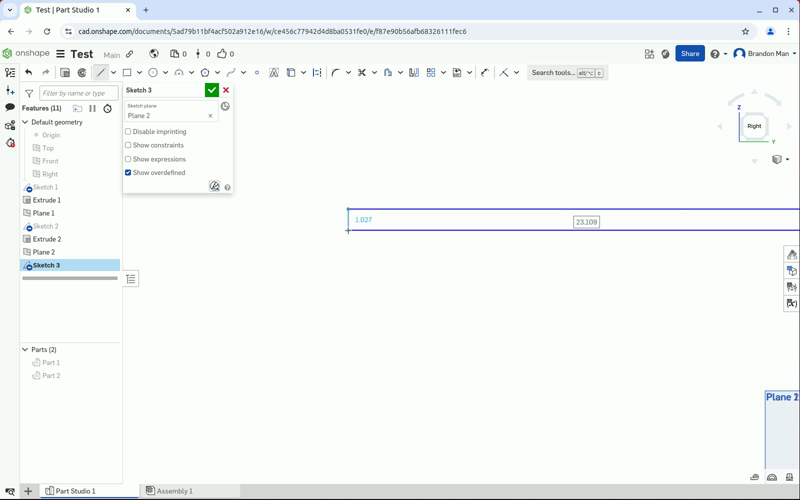
scroll(6)
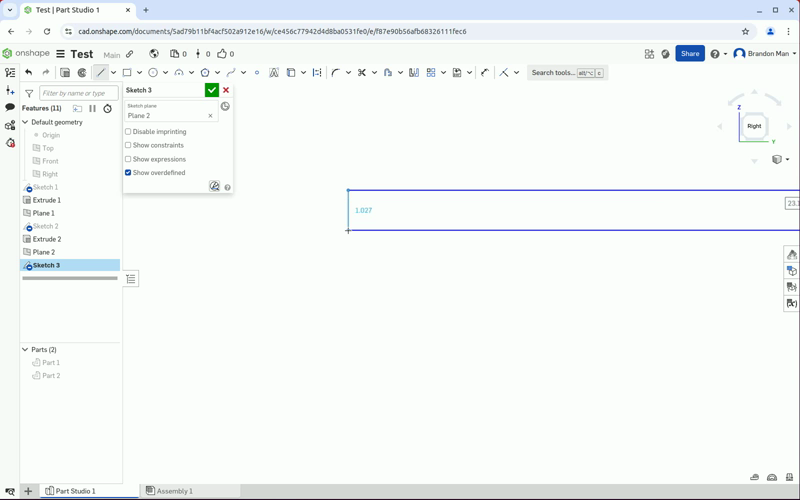
scroll(6)
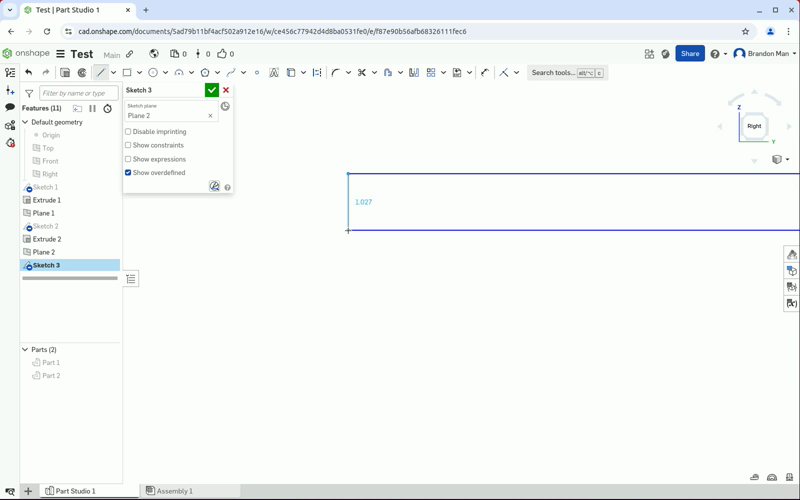
key_up(shift)
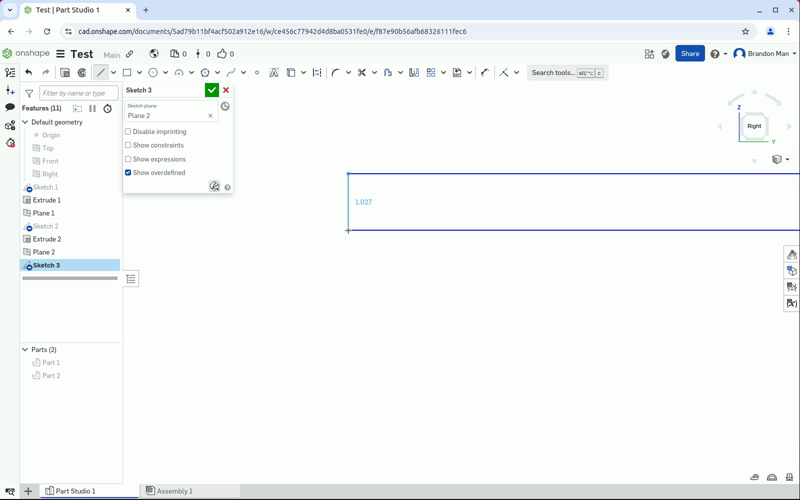
click(348, 230)
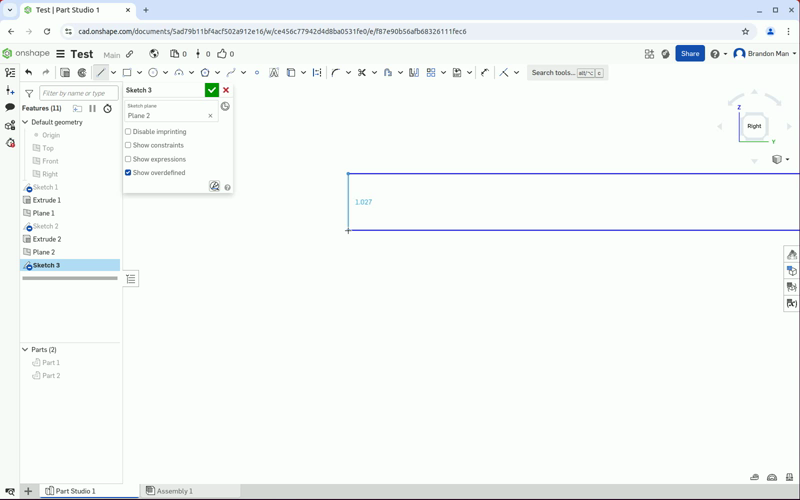
scroll(-6)
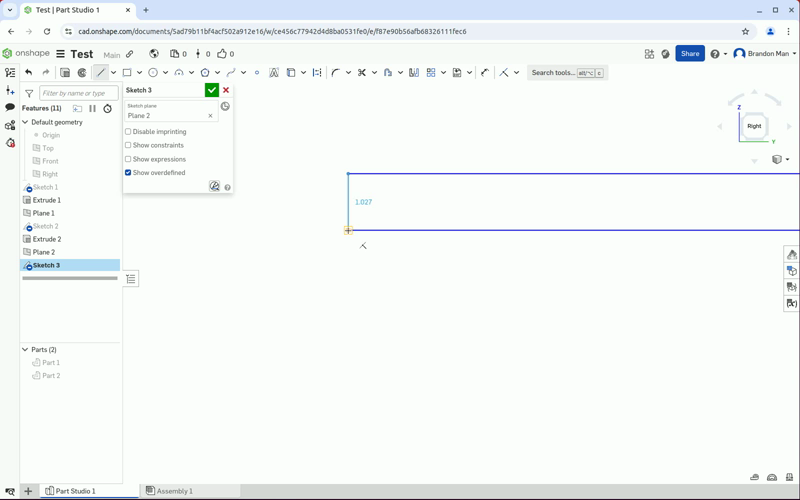
scroll(-6)
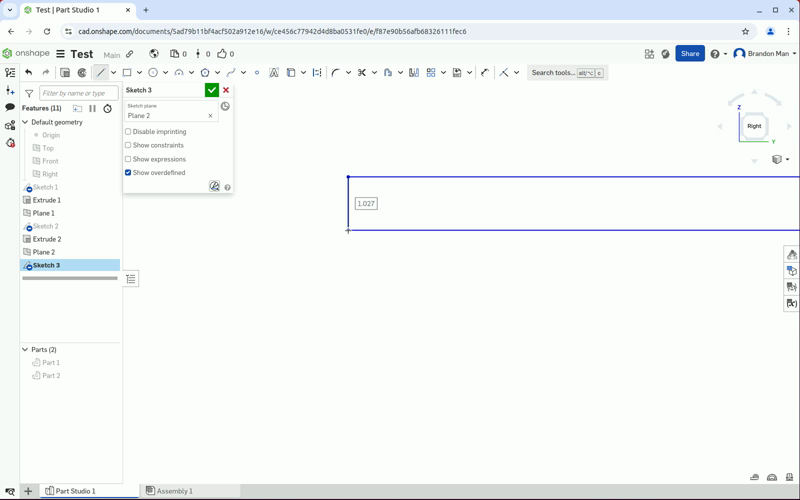
scroll(-6)
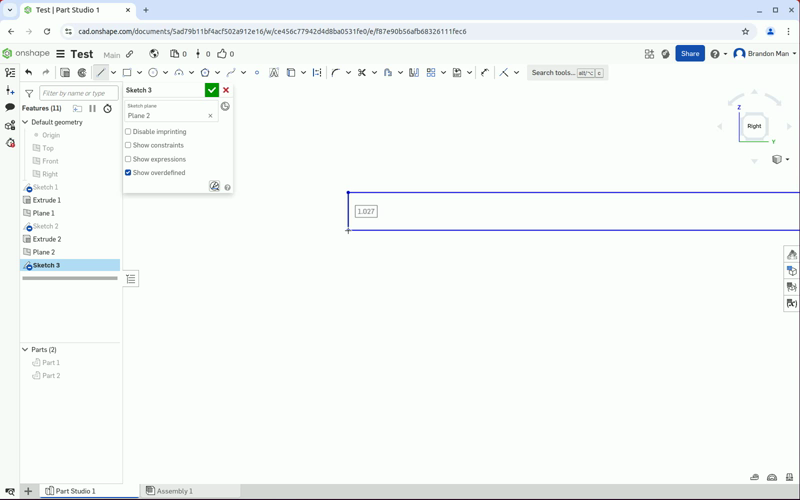
scroll(-6)
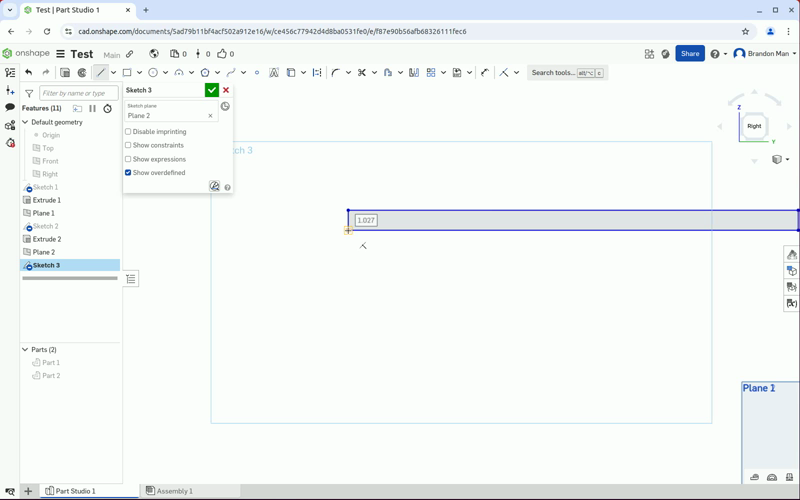
scroll(-6)
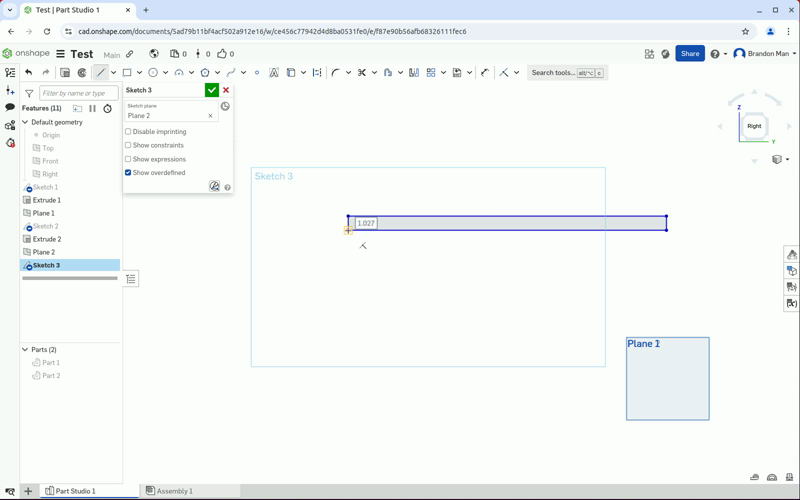
scroll(-6)
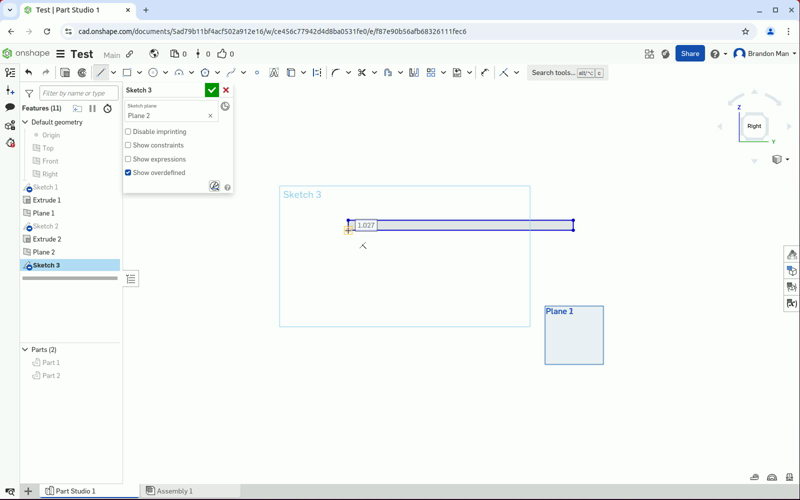
scroll(-6)
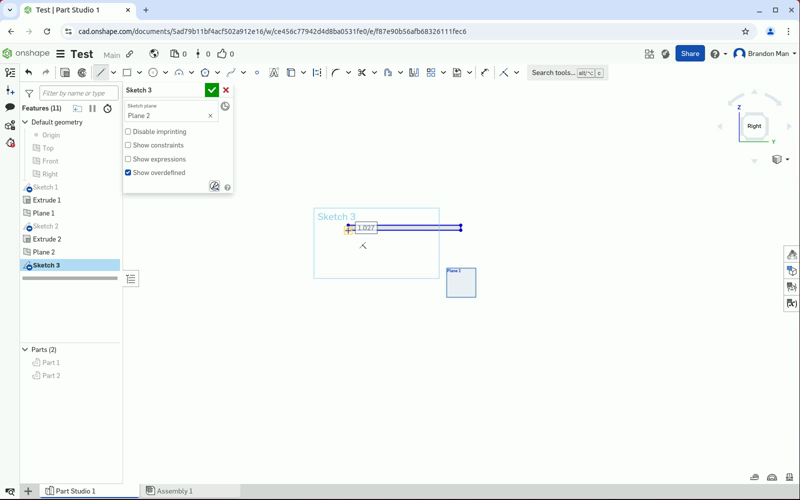
key(esc)
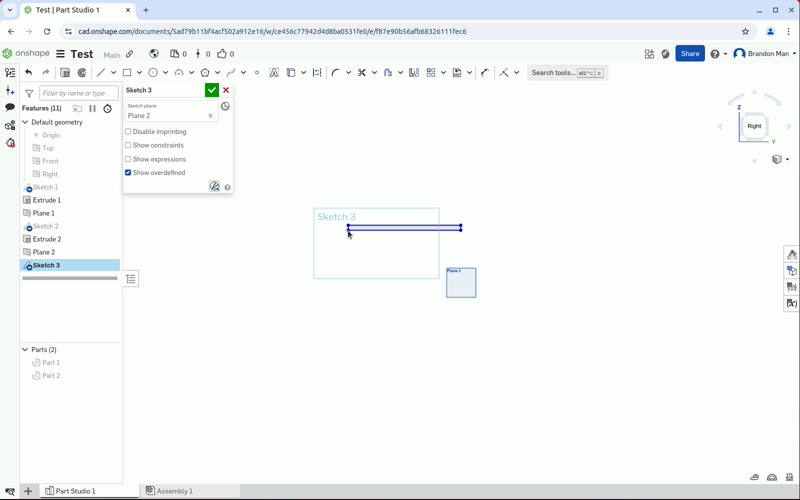
mouse_move(453, 227)
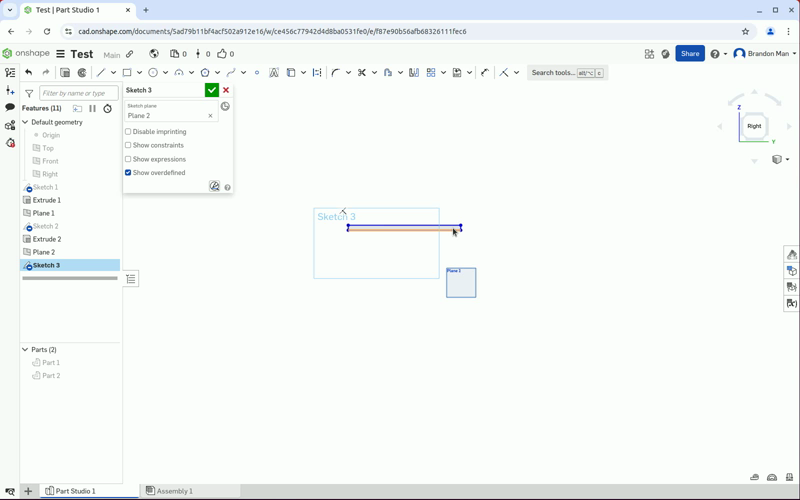
scroll(6)
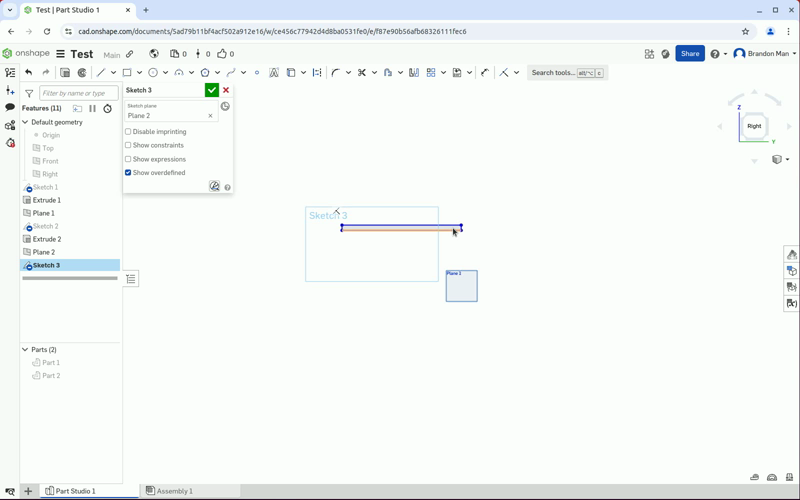
scroll(6)
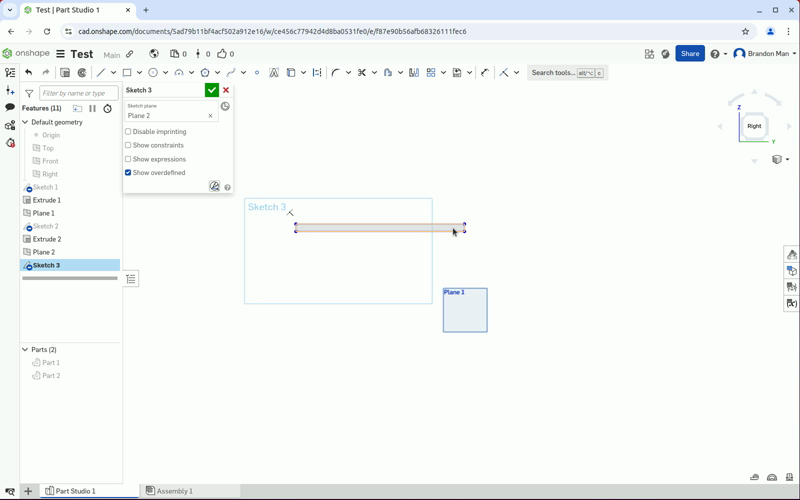
scroll(6)
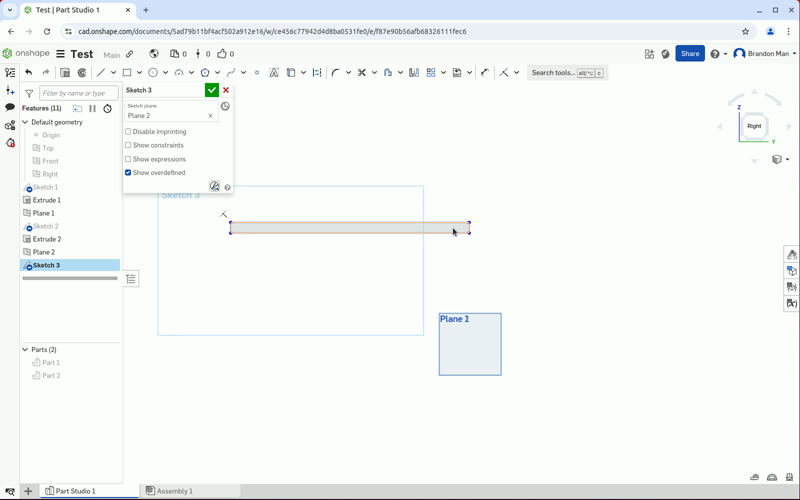
scroll(6)
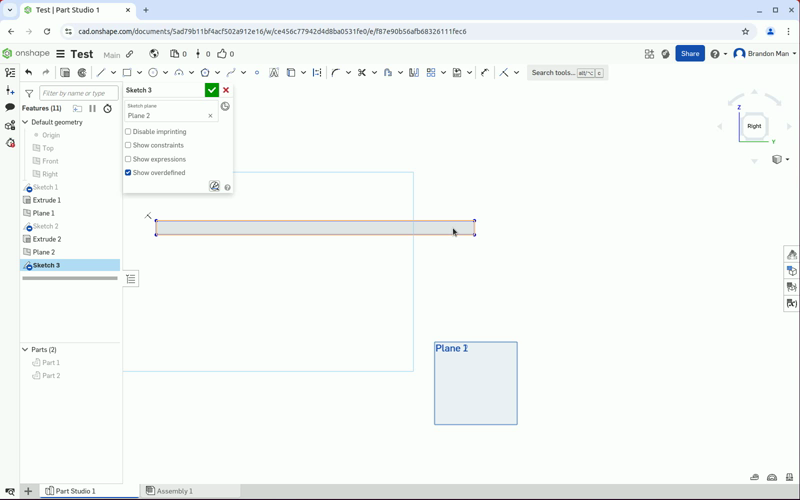
scroll(6)
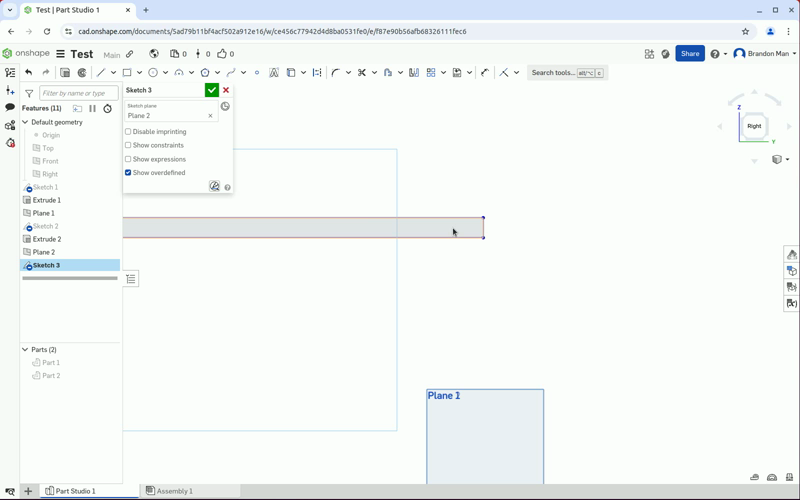
scroll(6)
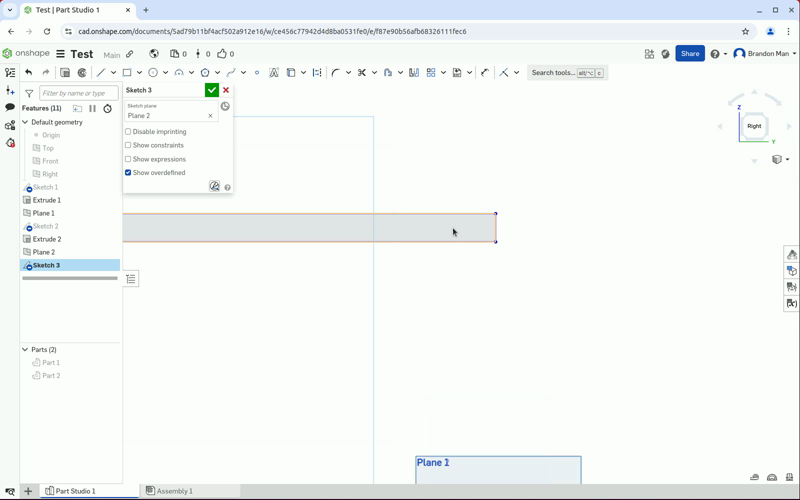
scroll(6)
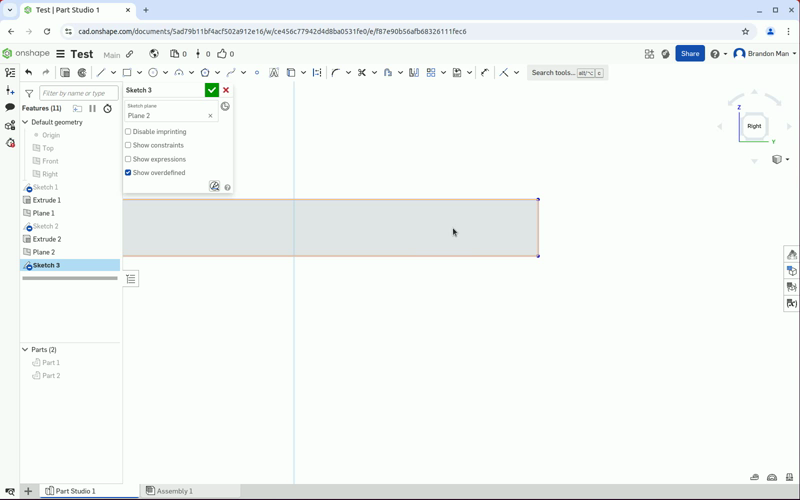
click(453, 227)
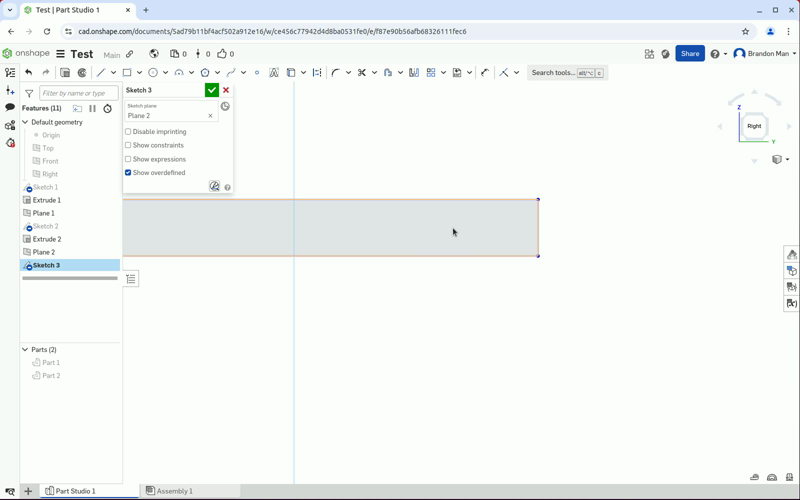
scroll(-6)
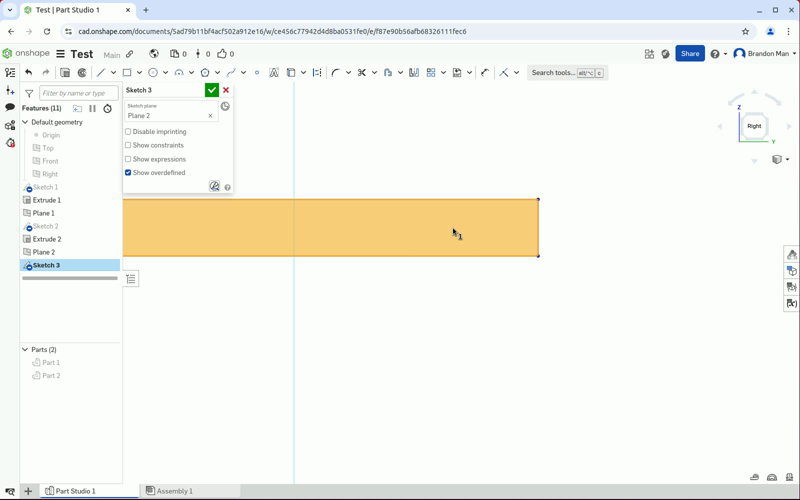
scroll(-6)
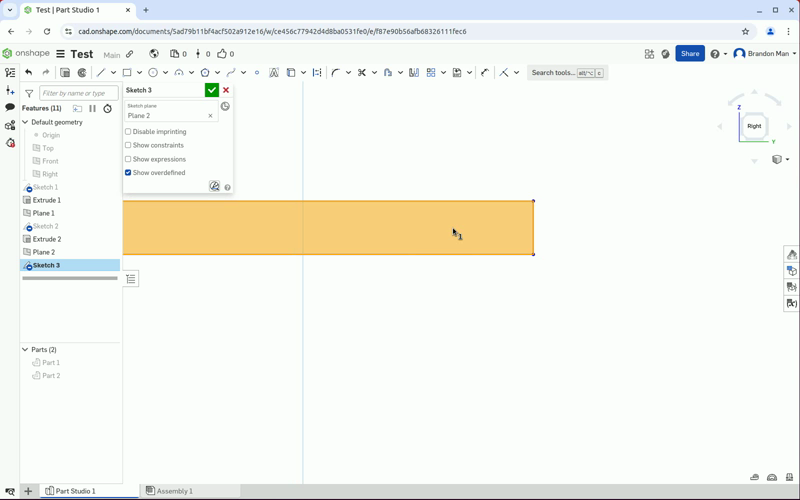
scroll(-6)
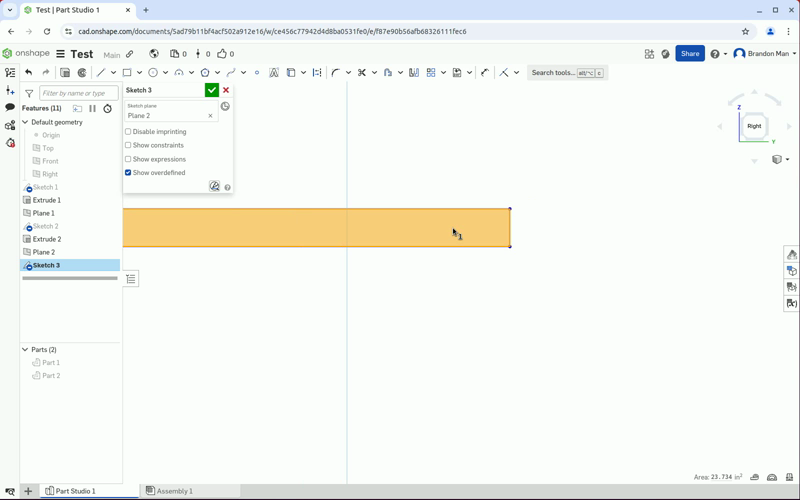
scroll(-6)
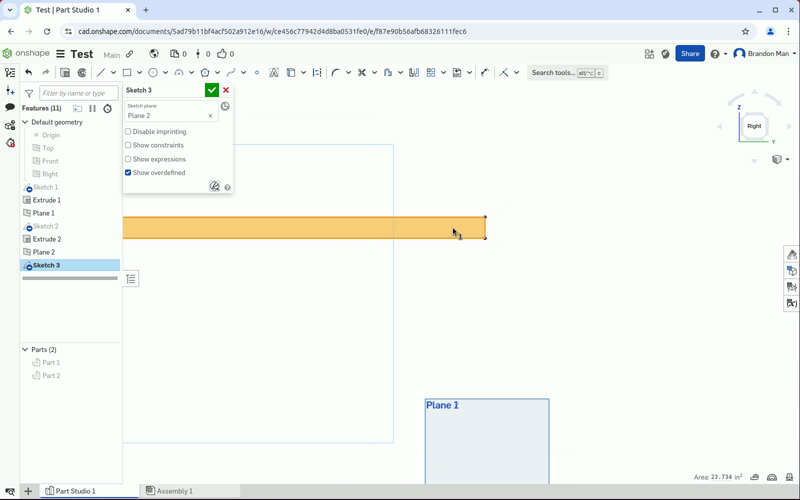
scroll(-6)
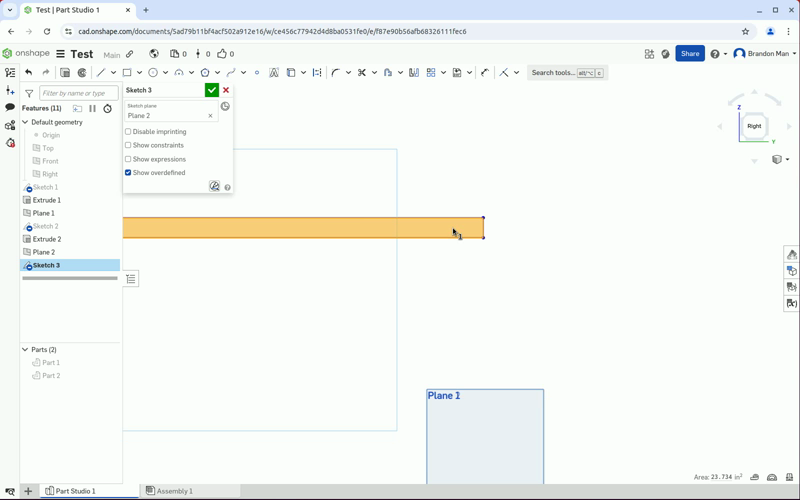
scroll(-6)
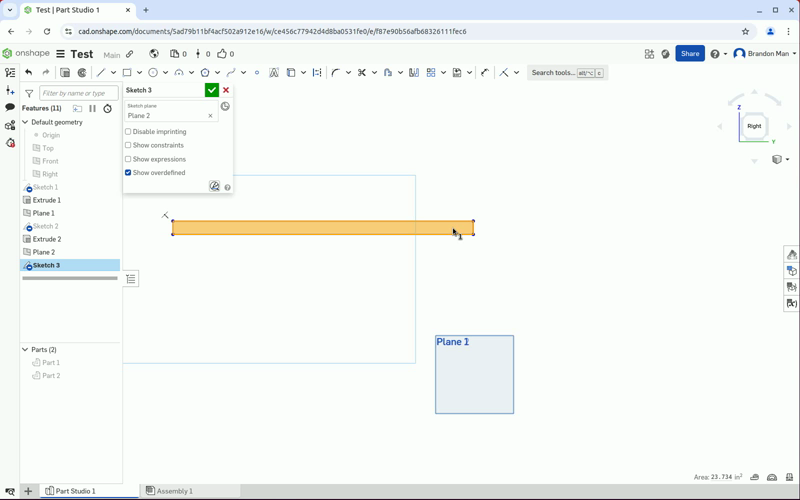
scroll(-6)
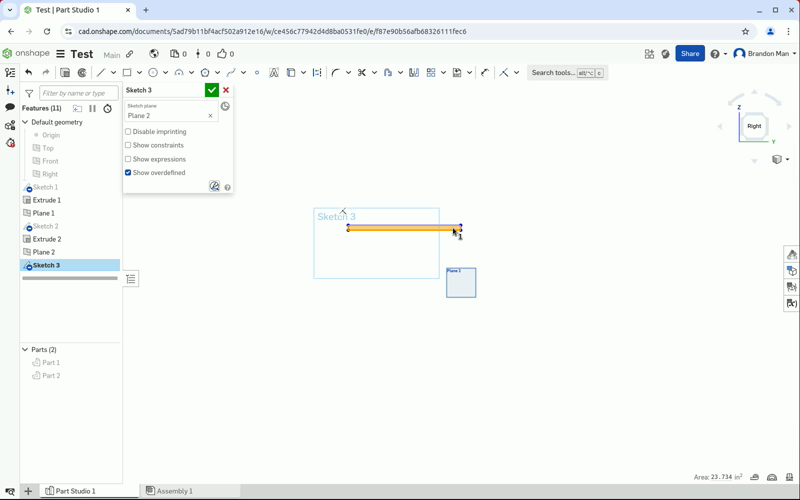
mouse_move(73, 352)
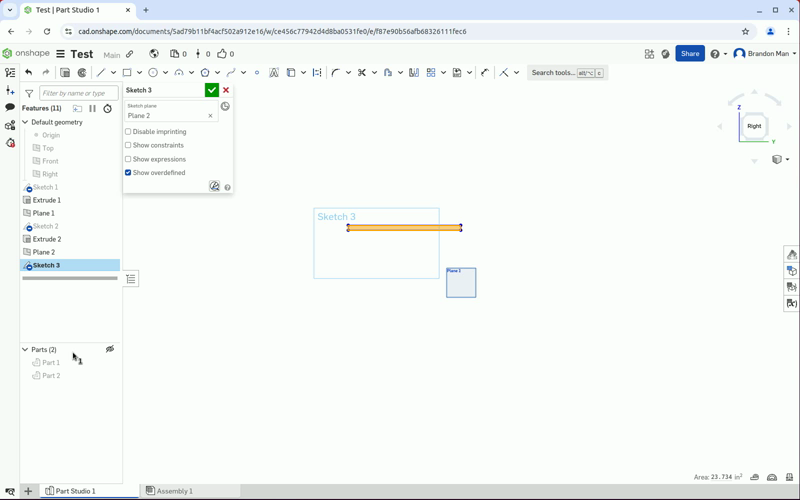
key(shift+y)
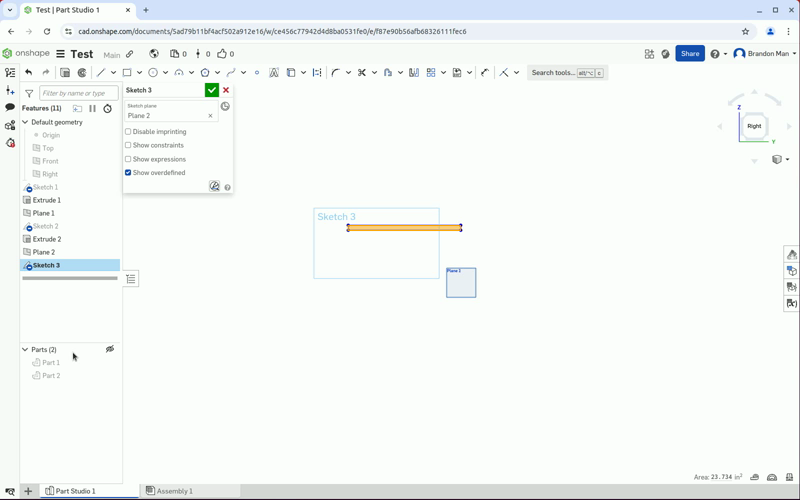
key(shift+e)
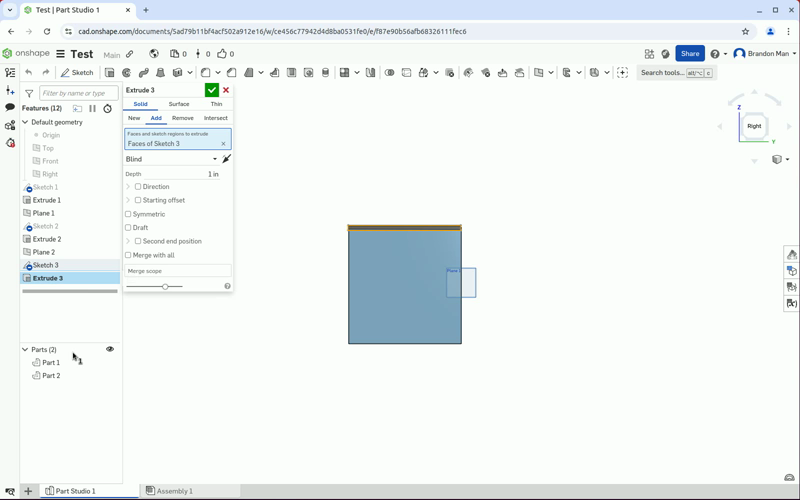
mouse_move(143, 106)
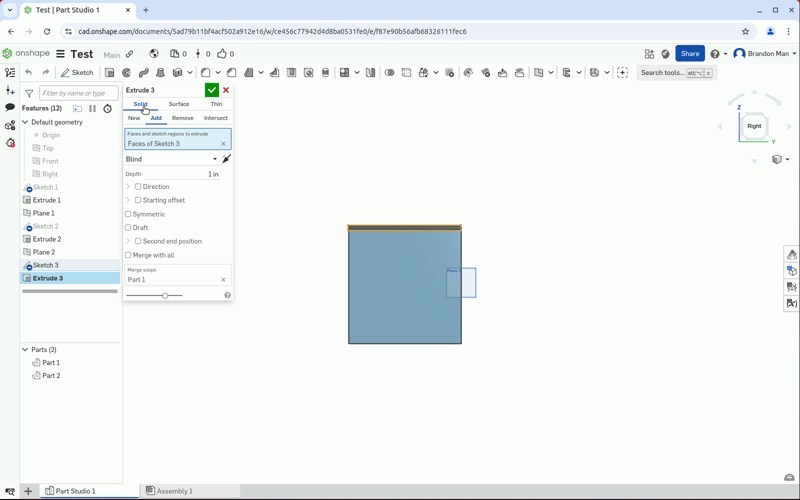
click(143, 106)
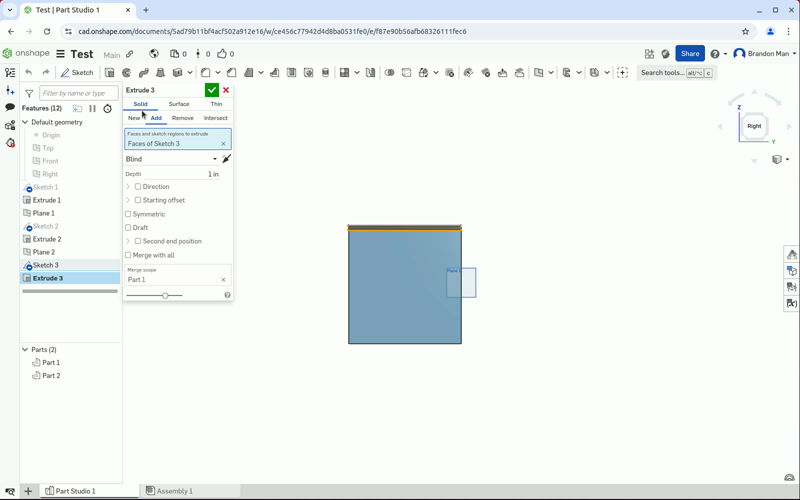
mouse_move(137, 120)
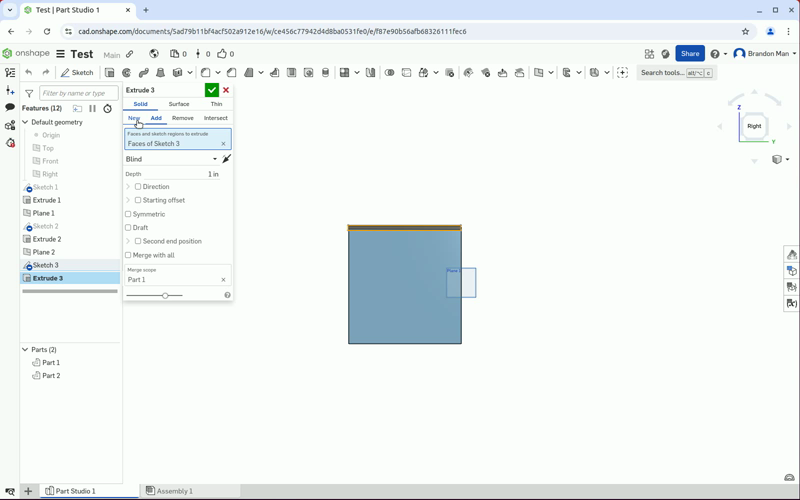
click(137, 120)
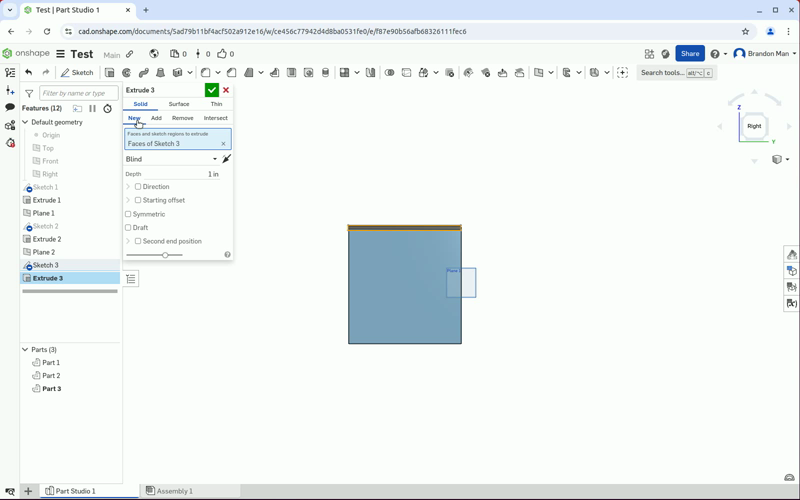
key(tab, 4)
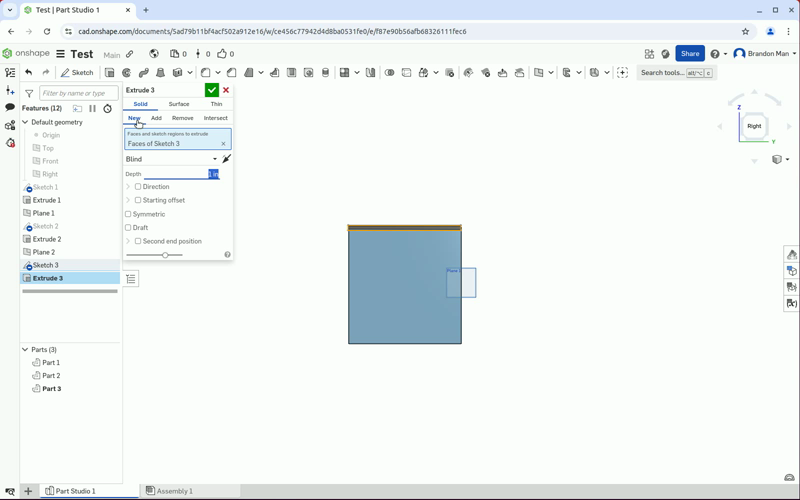
text(9.628)
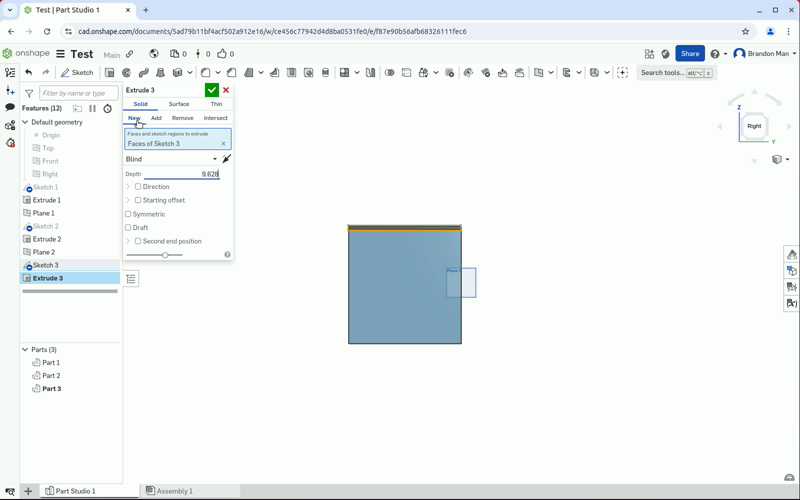
key(enter)
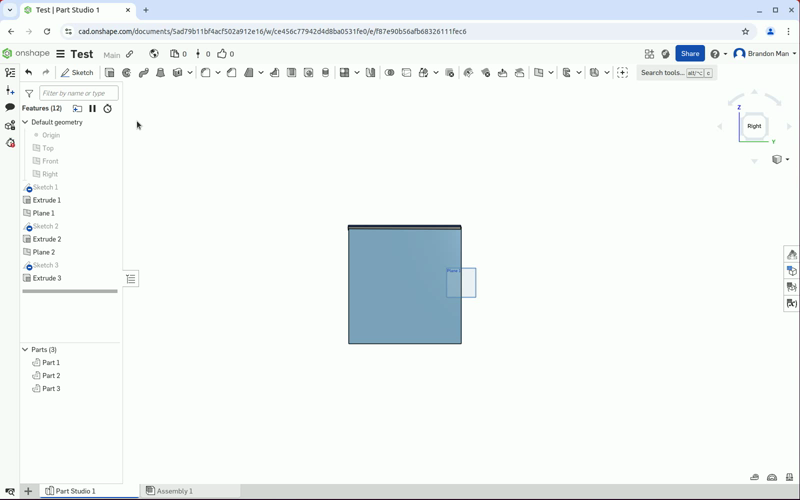
key(shift+h)
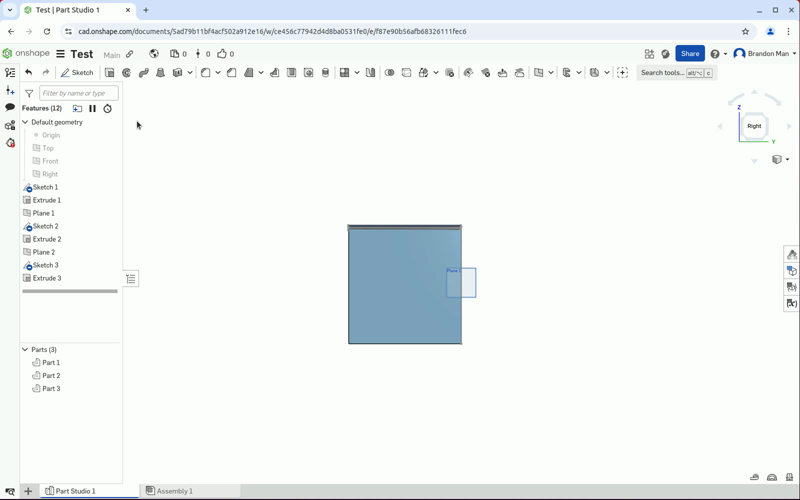
key(shift+h)
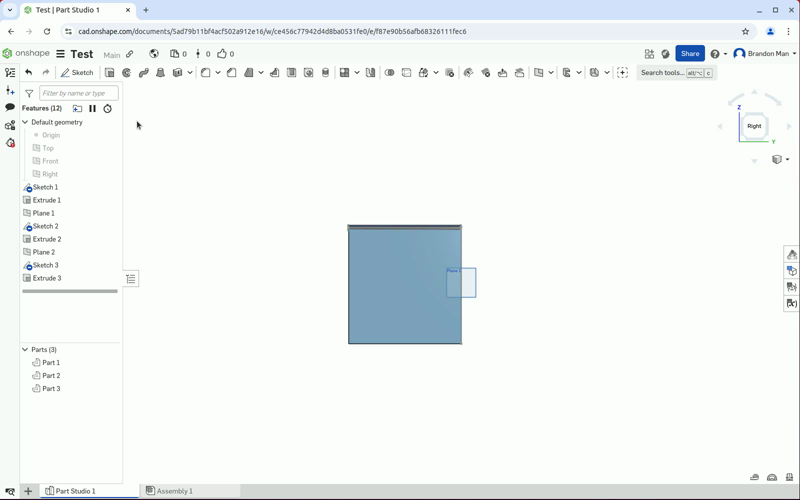
key(shift+7)
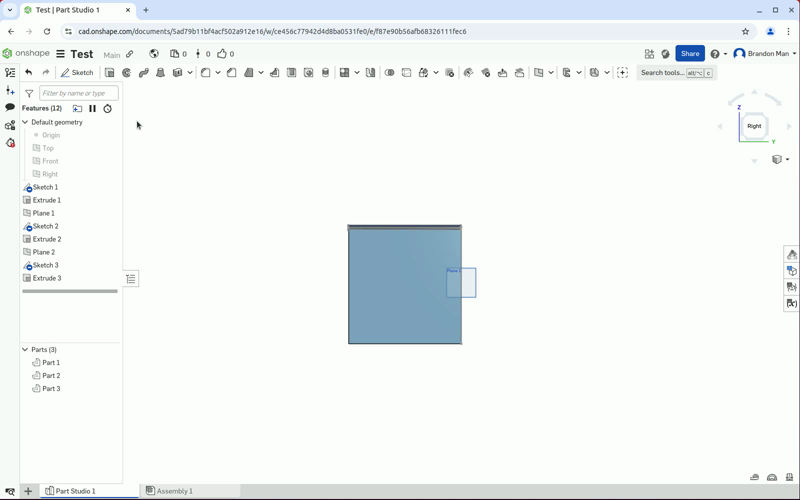
key(right, 2)
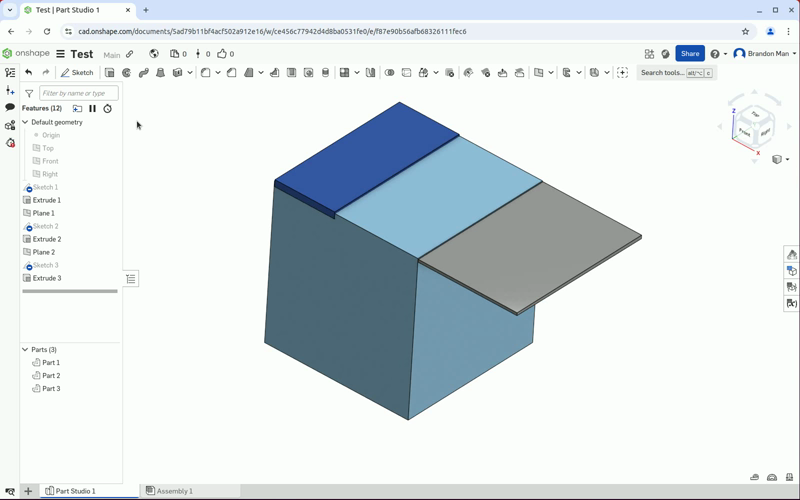
key(down, 2)
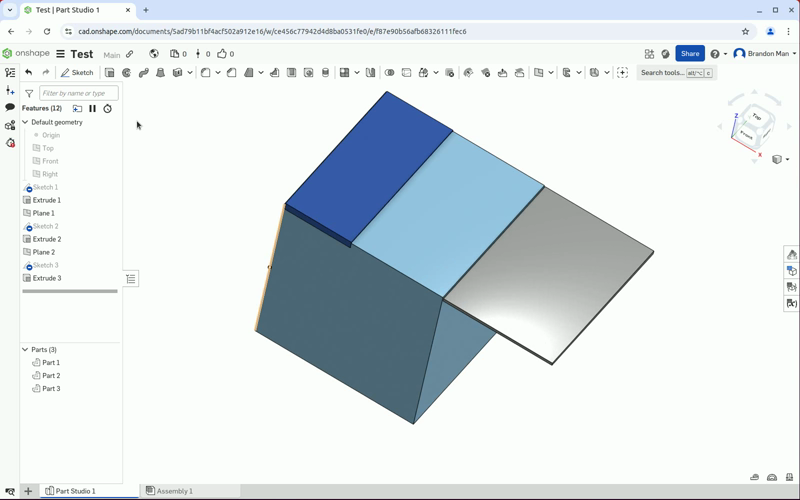
key(up, 2)
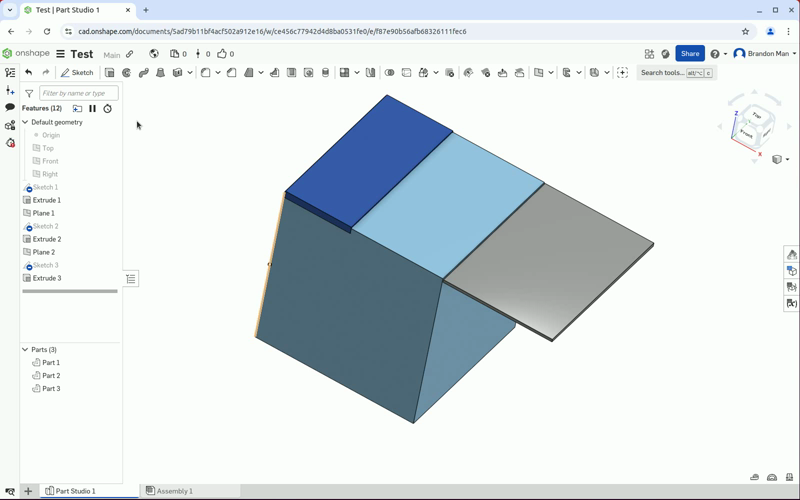
key(left, 2)
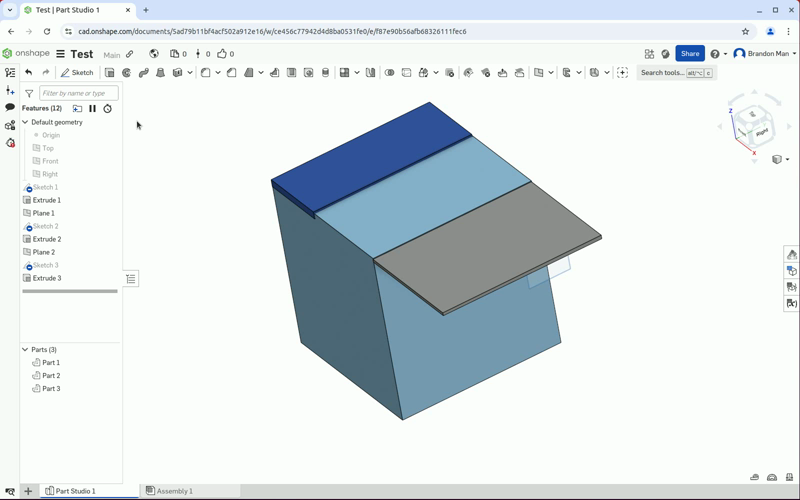
mouse_move(73, 189)
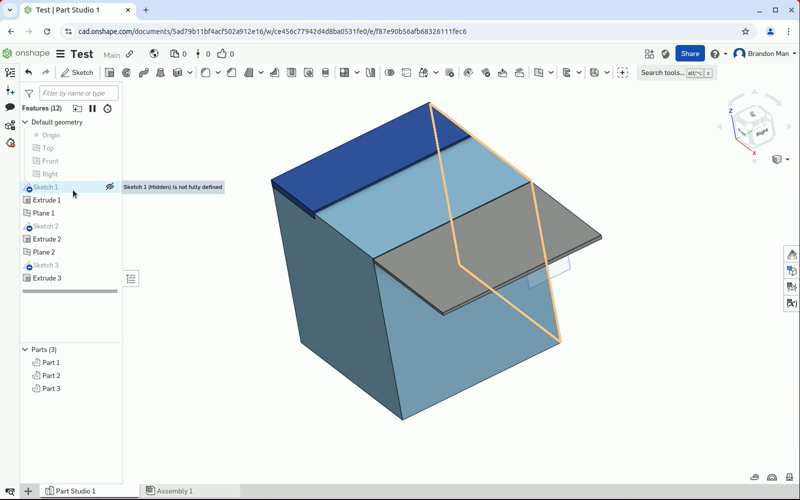
click(73, 189)